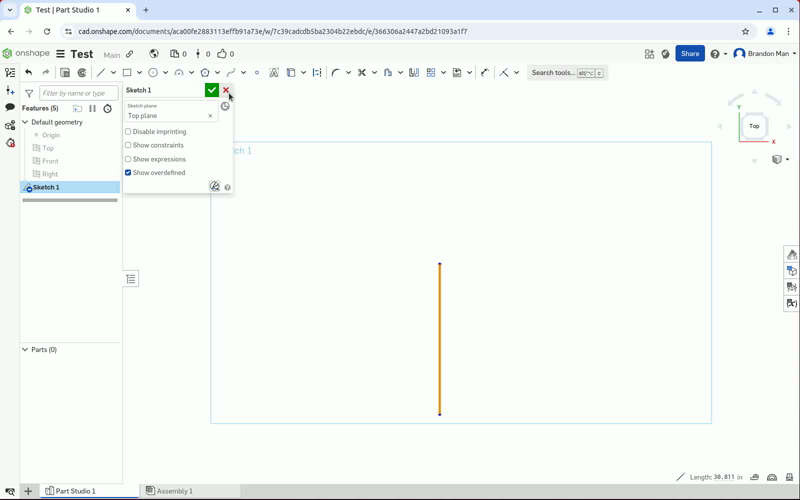
key(shift+h)
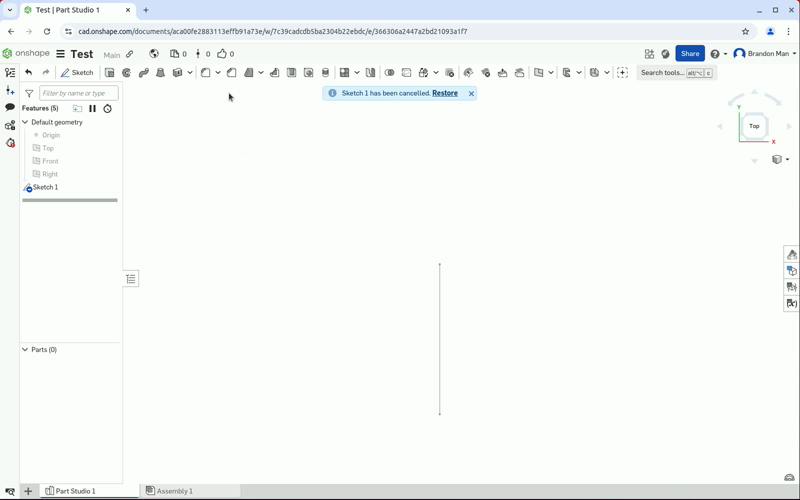
key(shift+s)
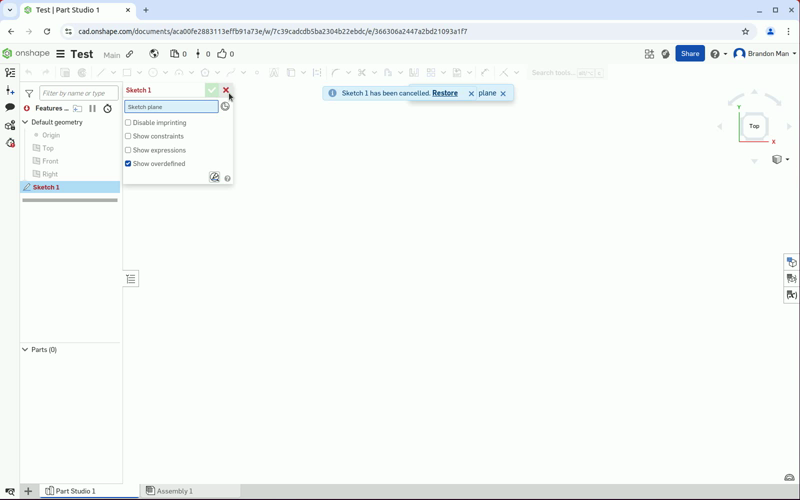
mouse_move(73, 150)
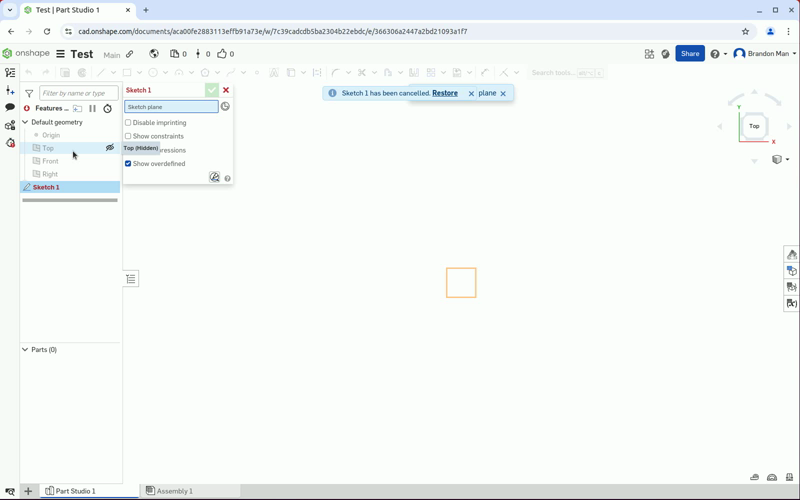
click(73, 150)
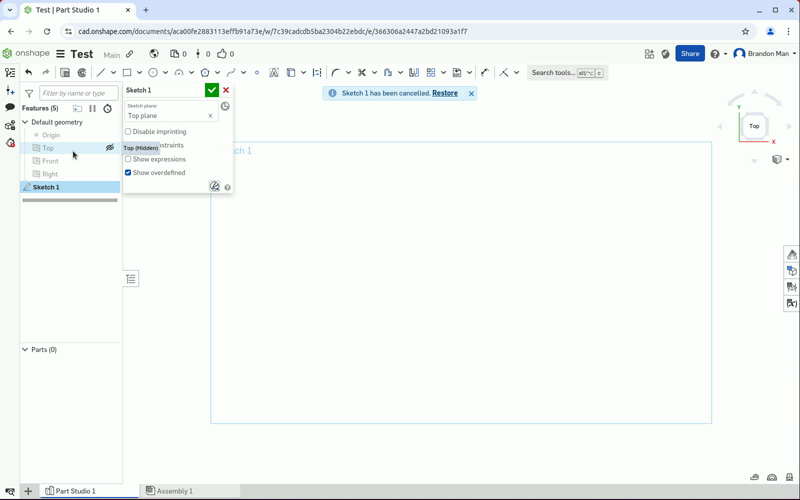
mouse_move(73, 352)
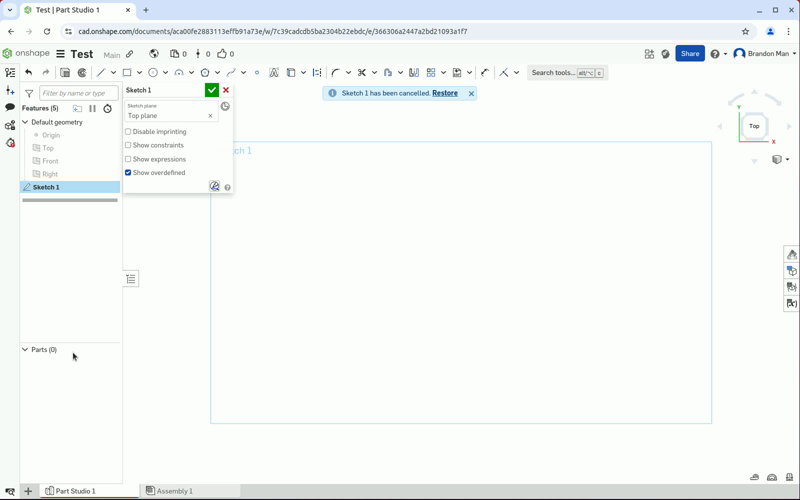
key(y)
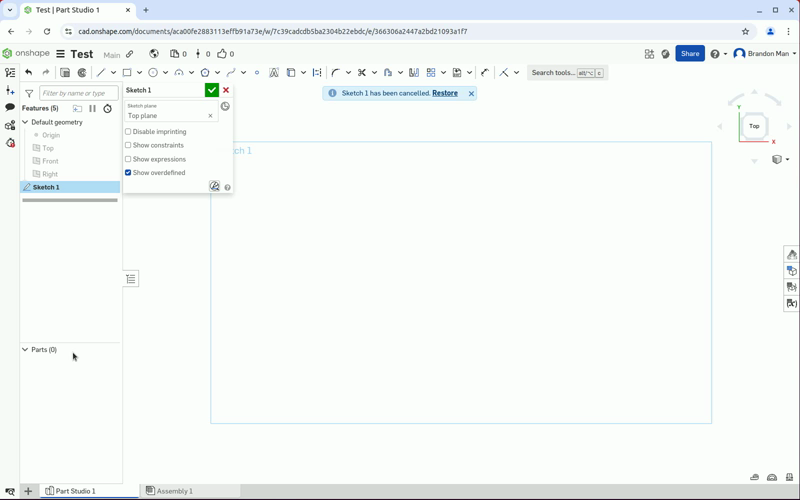
key(l)
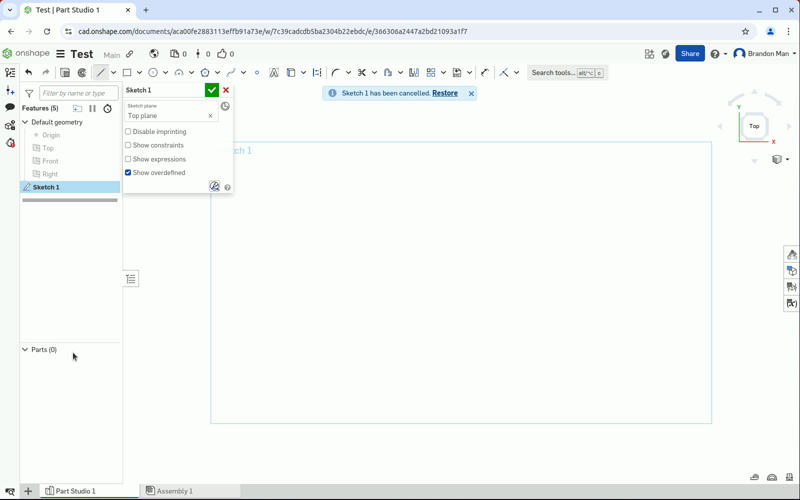
key_down(shift)
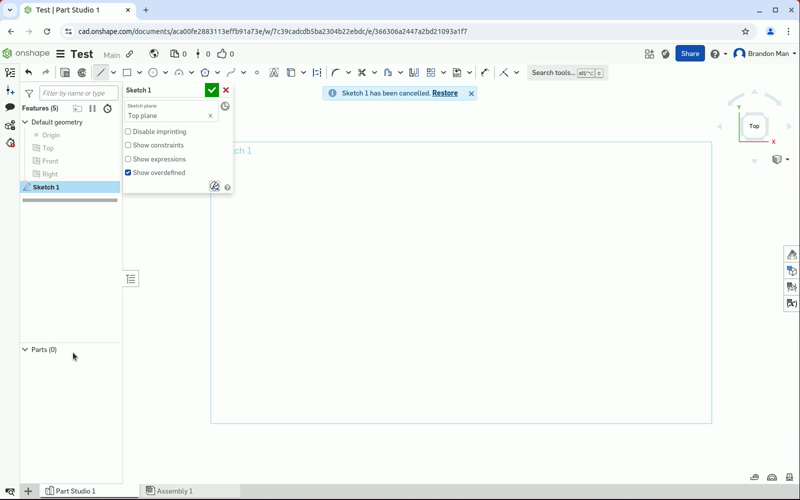
mouse_move(350, 333)
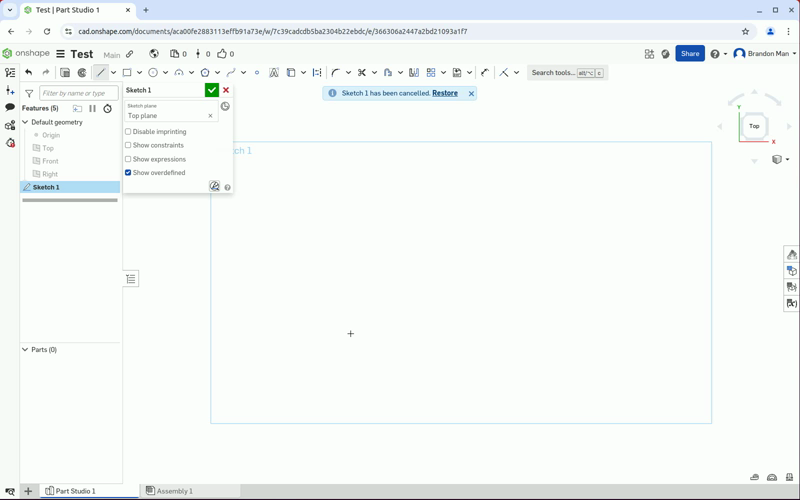
click(350, 333)
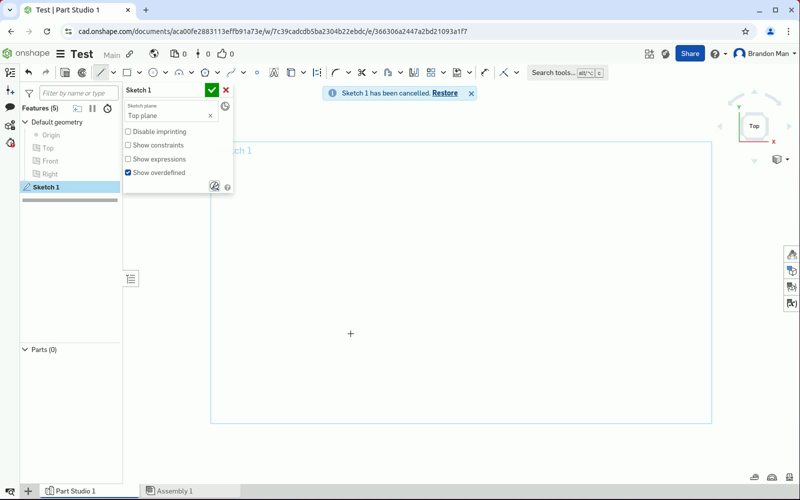
key_up(shift)
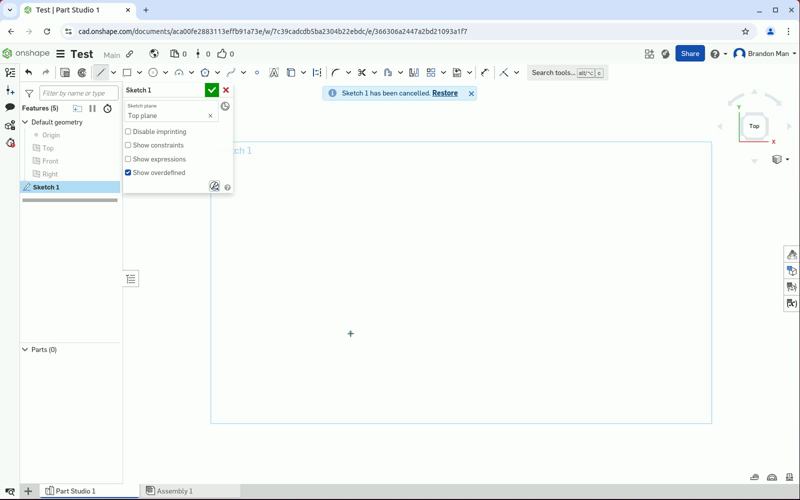
key_down(shift)
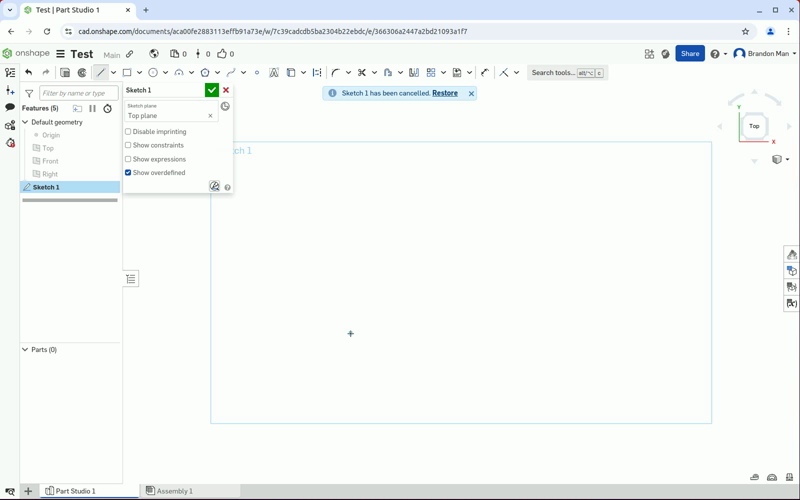
mouse_move(570, 333)
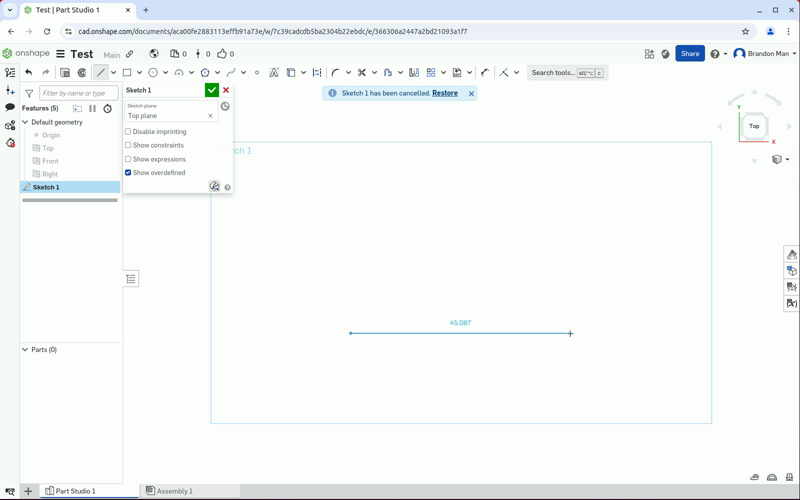
click(570, 333)
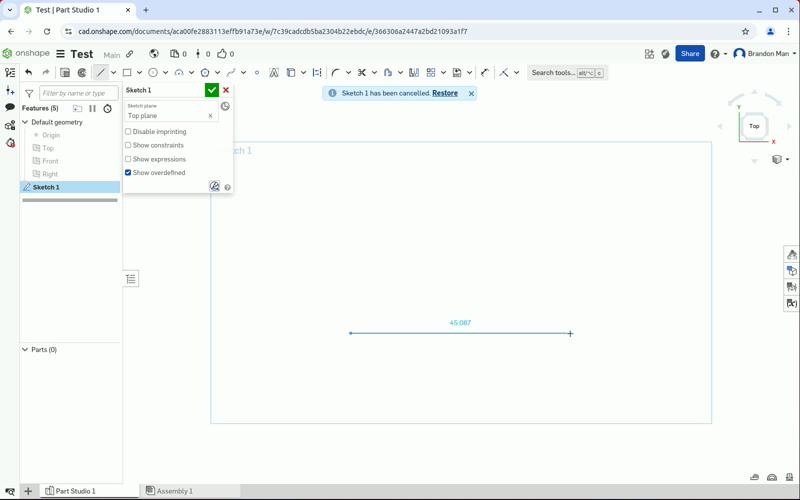
key_up(shift)
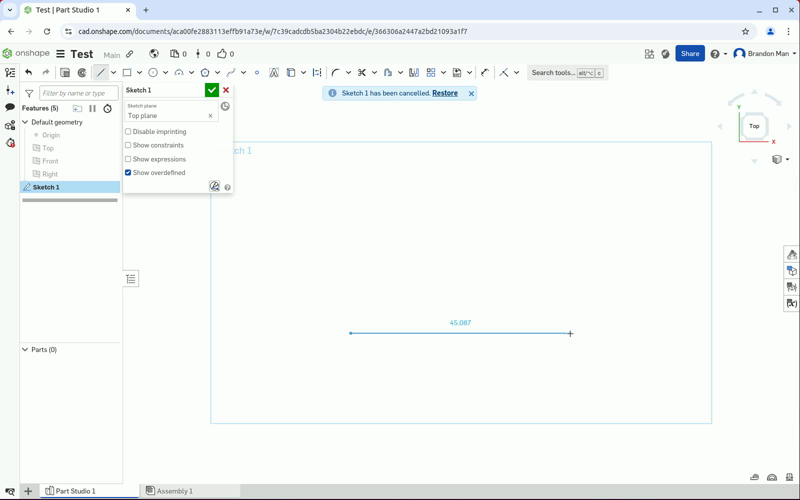
key_down(shift)
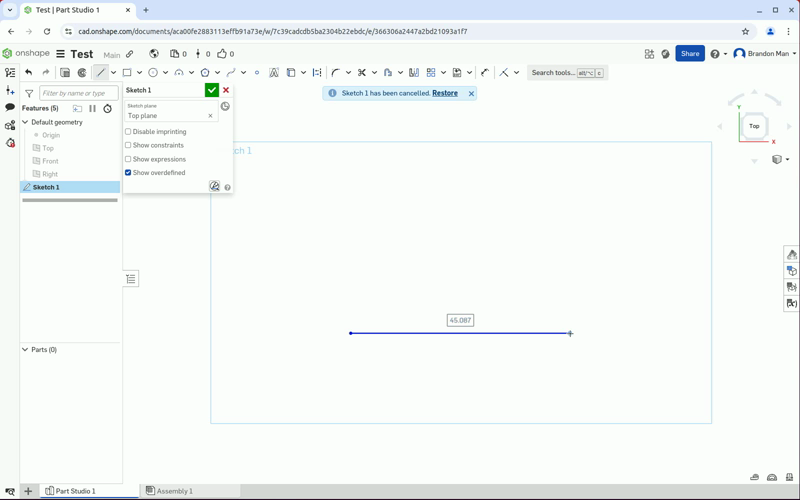
mouse_move(570, 234)
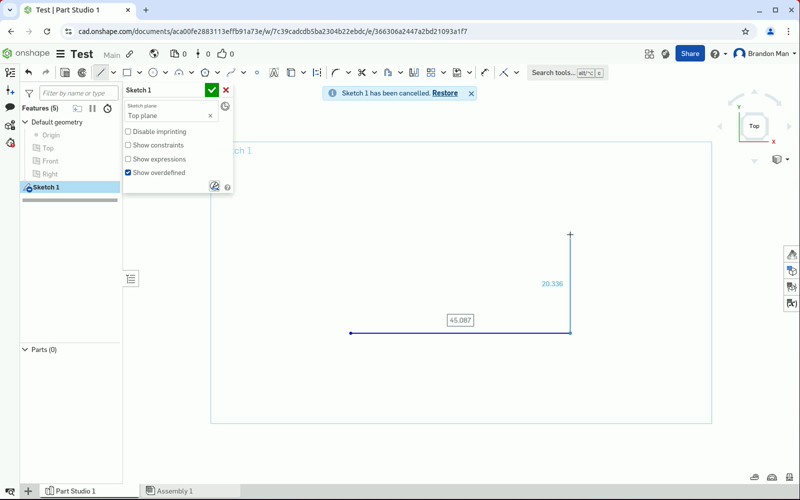
click(570, 234)
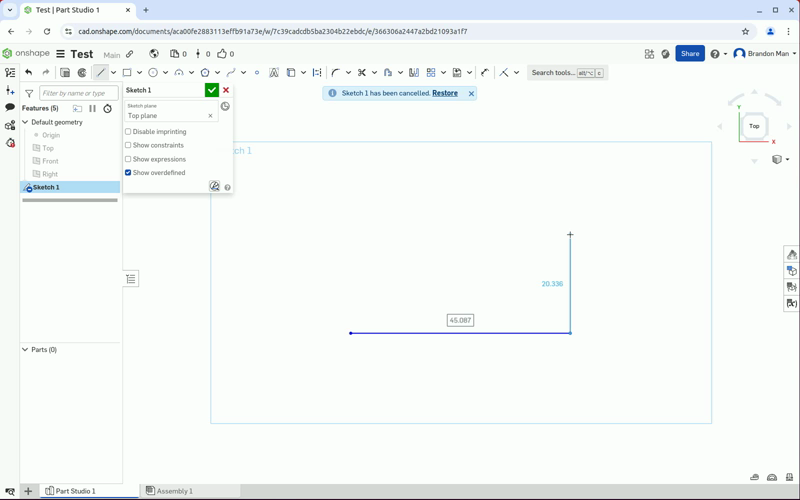
key_up(shift)
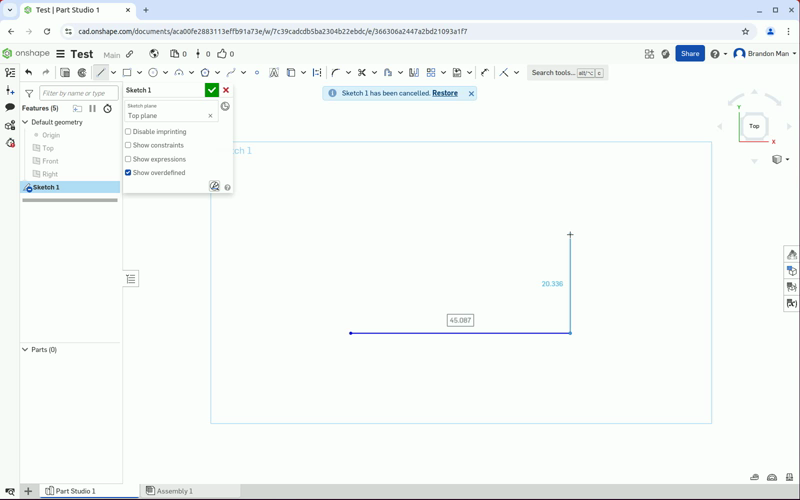
key_down(shift)
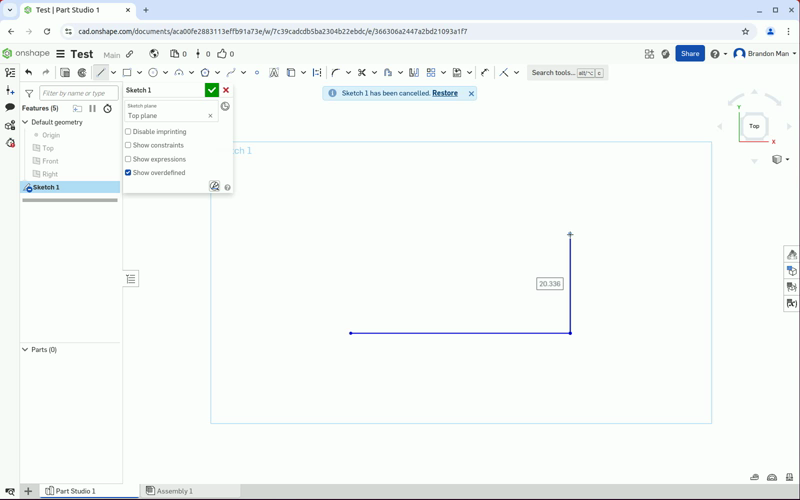
mouse_move(350, 234)
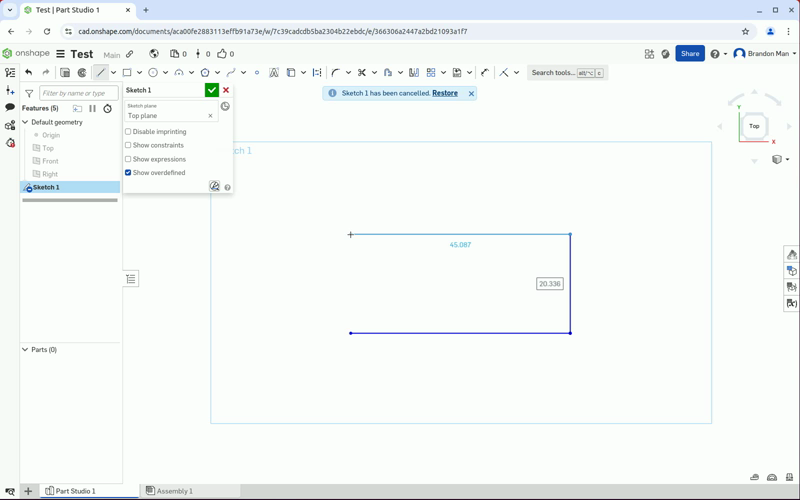
click(350, 234)
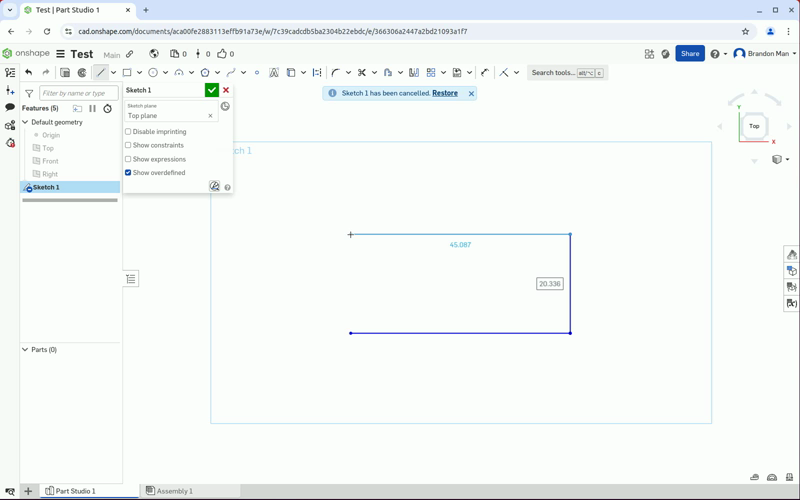
key_up(shift)
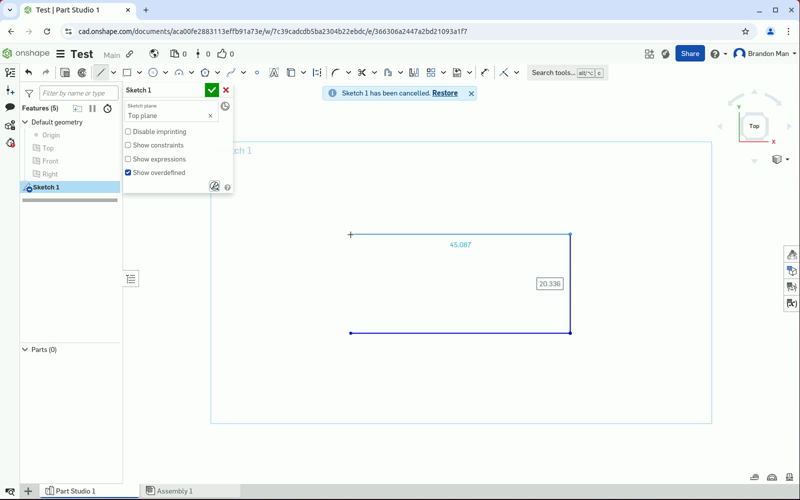
key_down(shift)
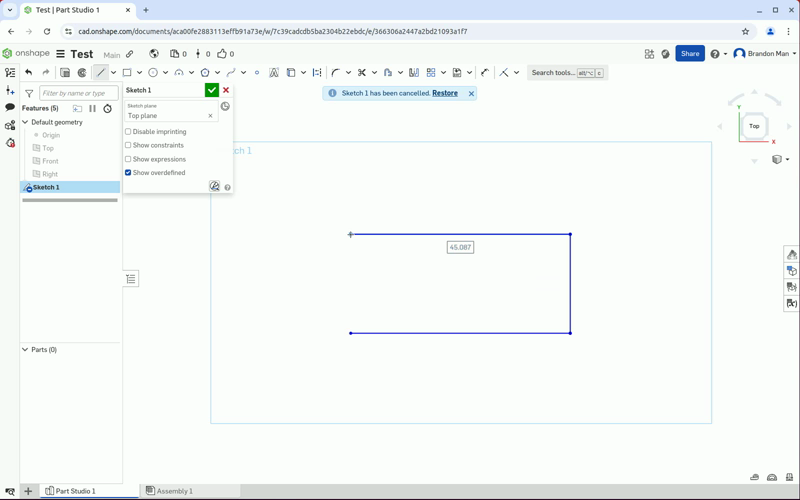
mouse_move(350, 333)
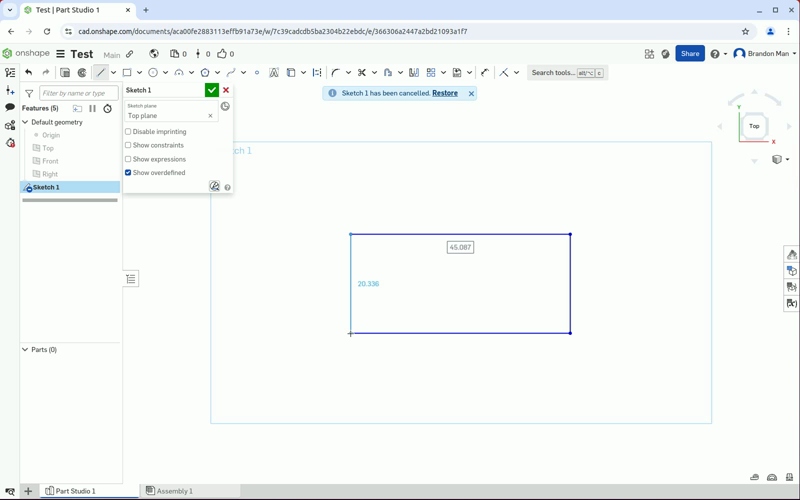
key_up(shift)
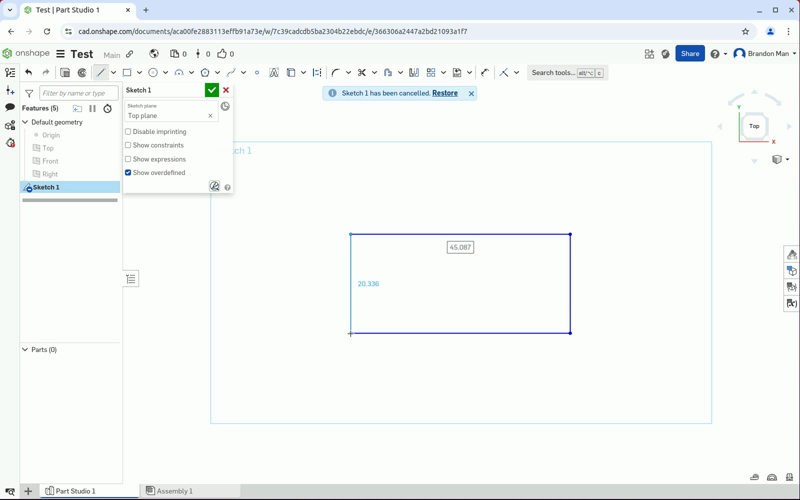
click(350, 333)
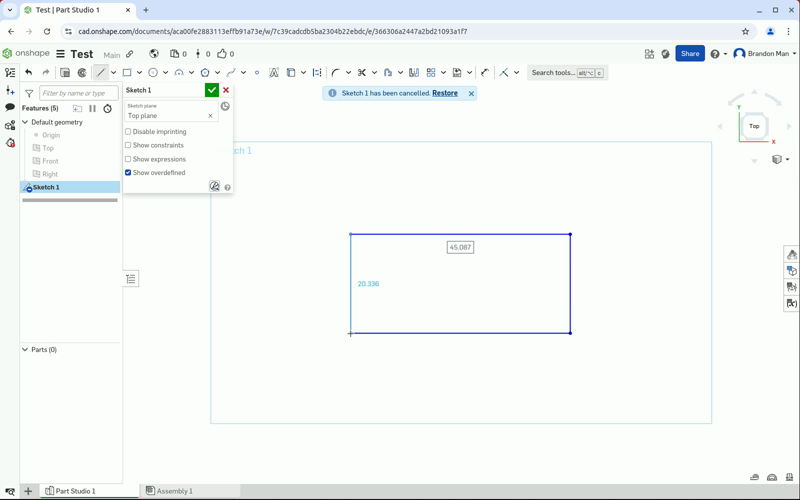
key(esc)
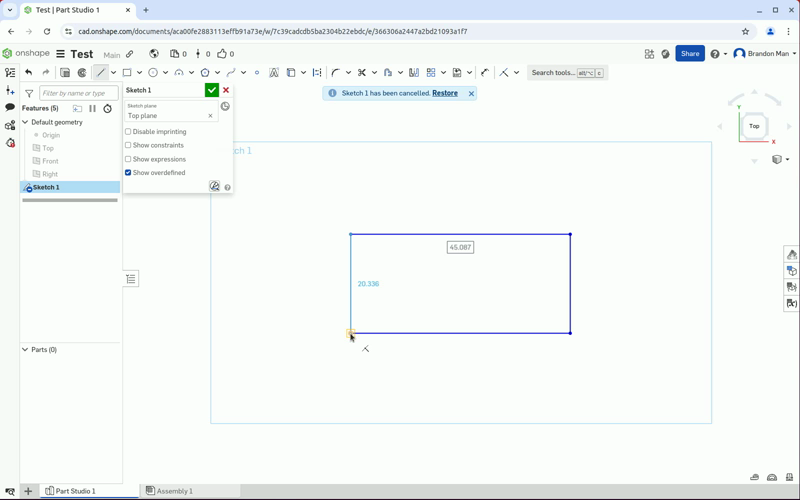
mouse_move(526, 284)
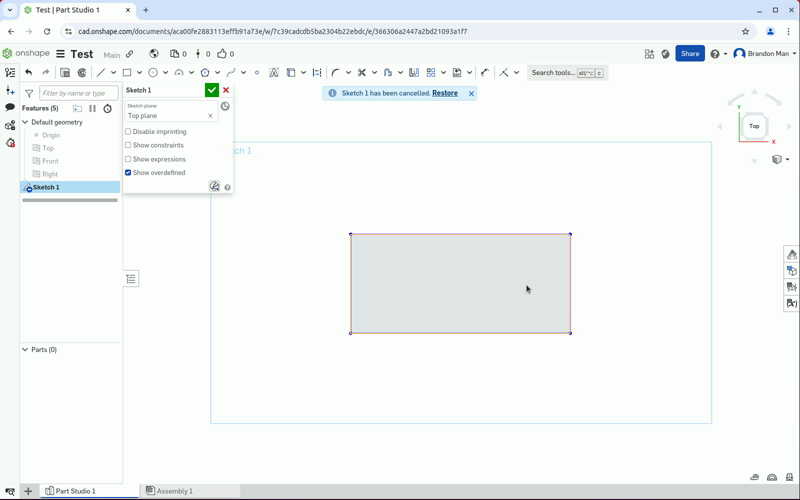
click(526, 284)
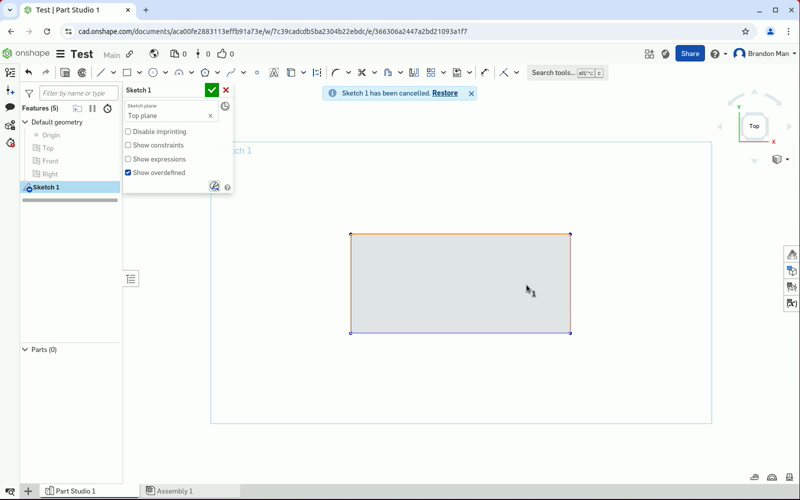
mouse_move(73, 352)
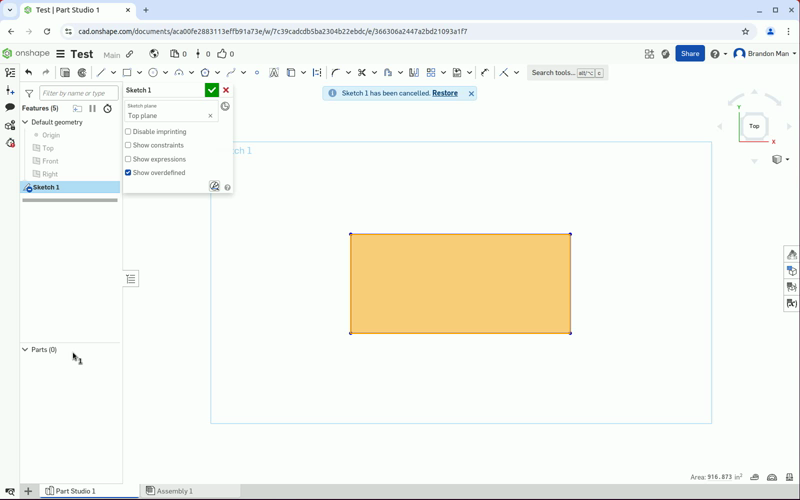
key(shift+y)
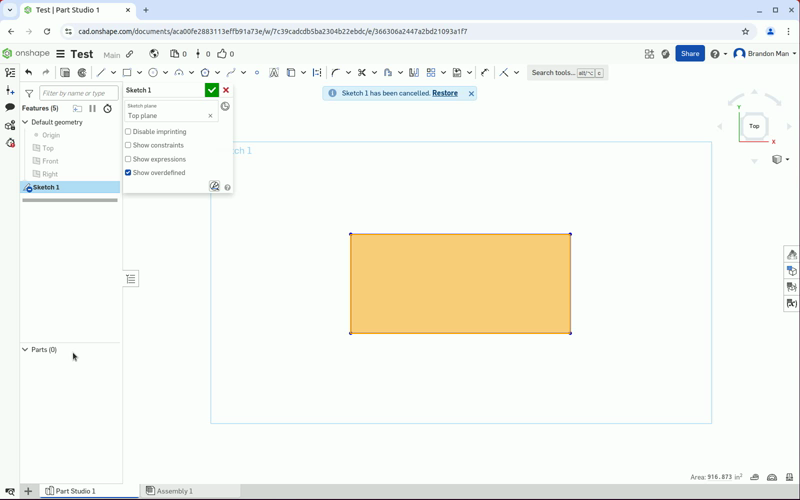
key(shift+e)
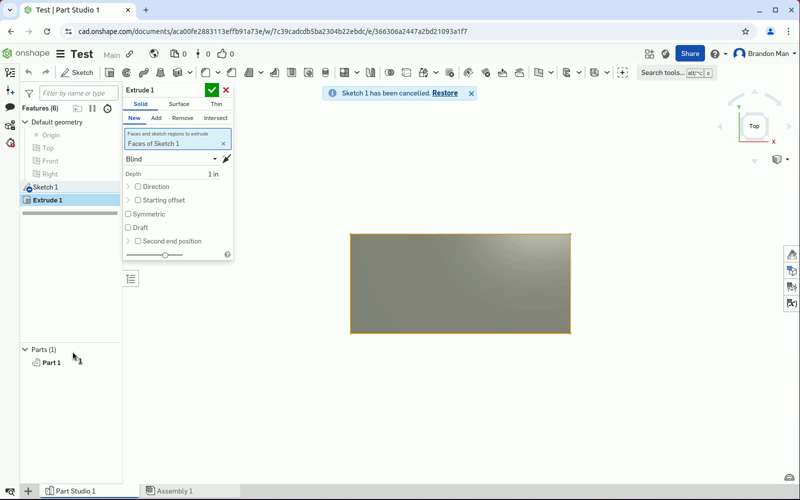
mouse_move(143, 106)
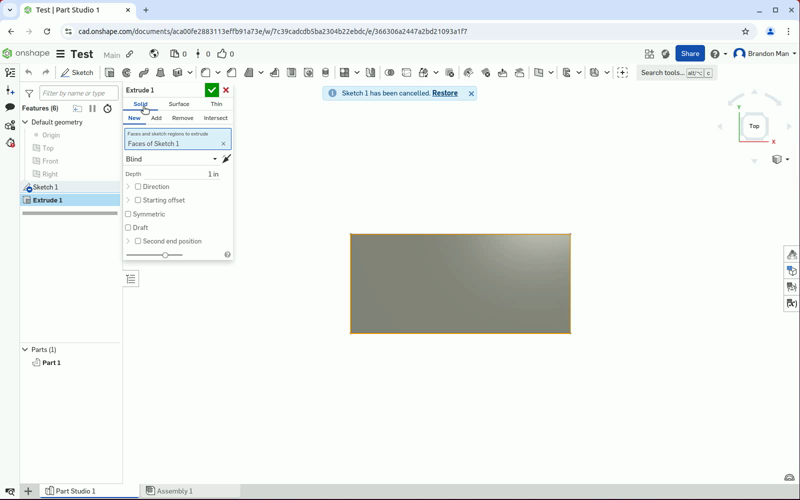
click(143, 106)
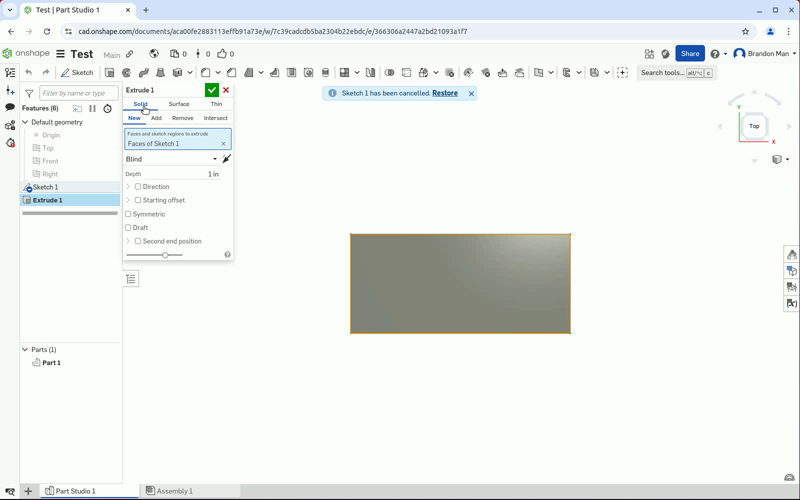
mouse_move(137, 120)
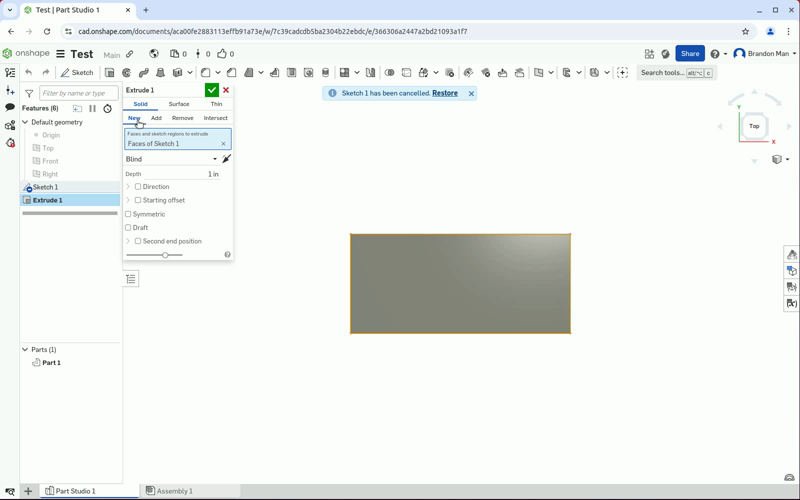
click(137, 120)
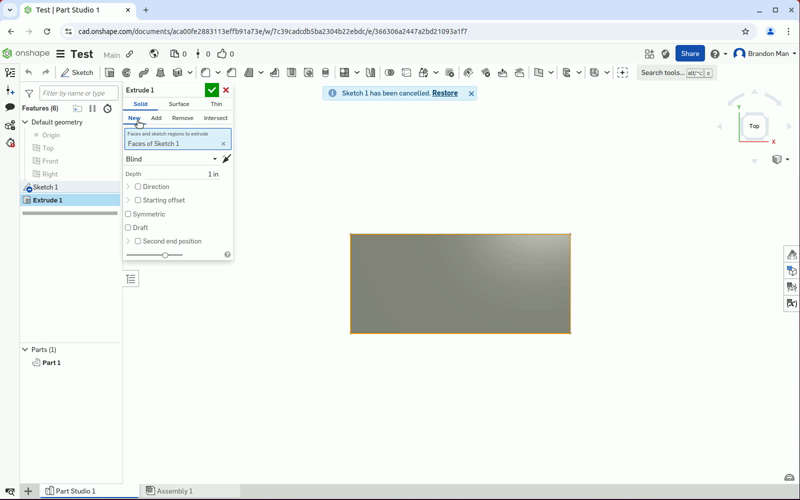
key(tab, 4)
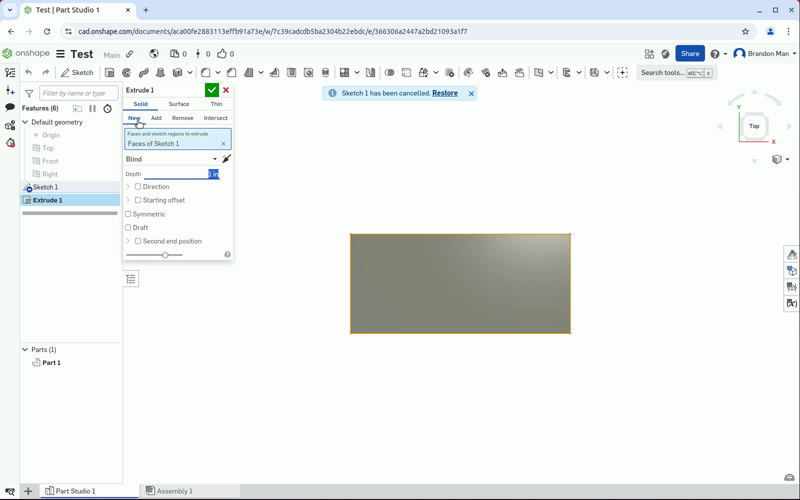
text(0.722)
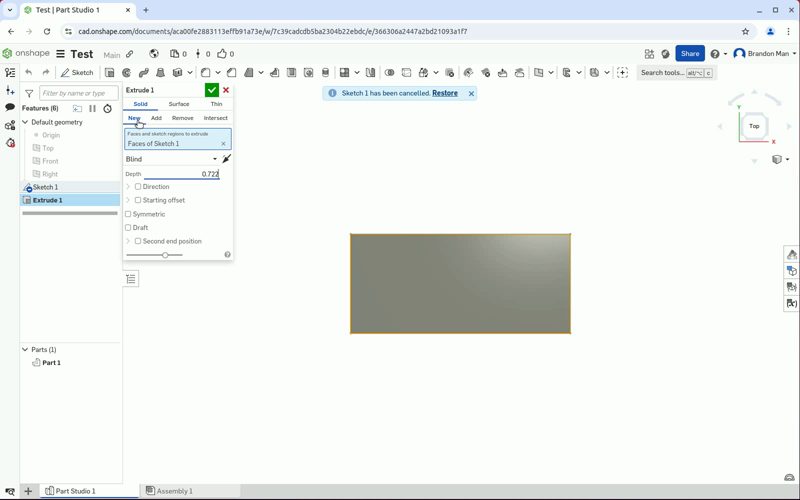
key(enter)
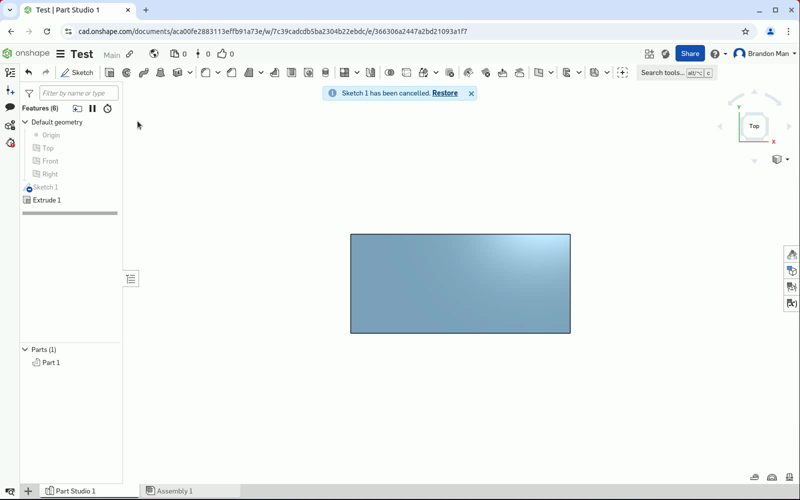
key(shift+h)
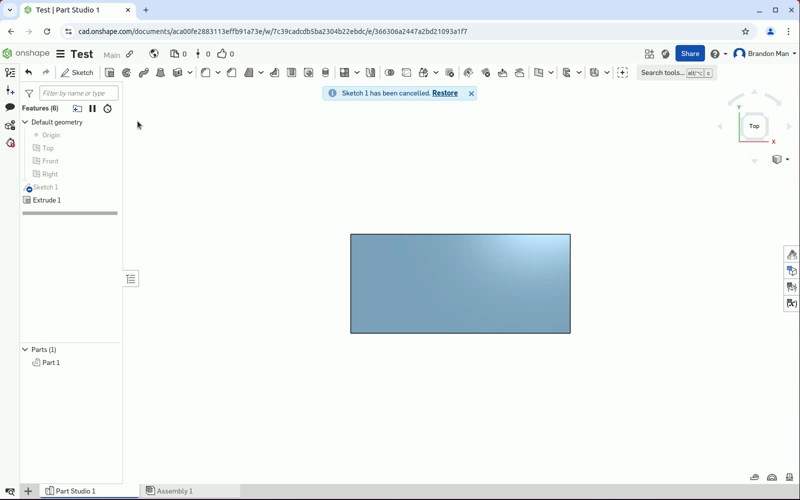
key(shift+h)
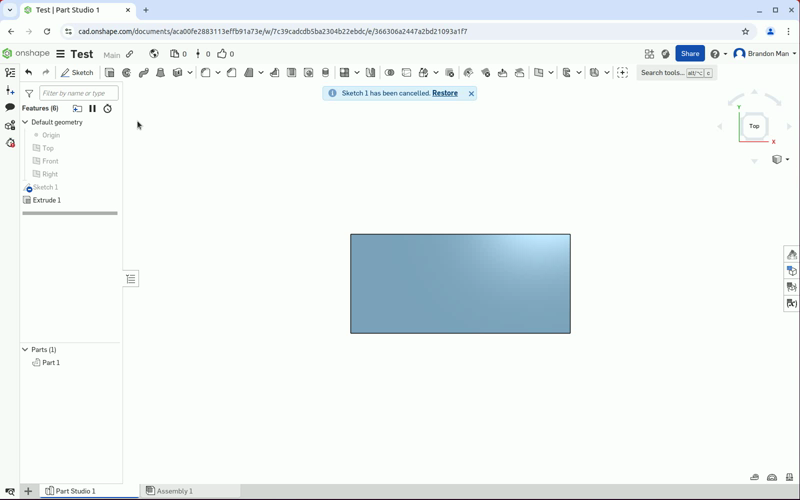
mouse_move(73, 189)
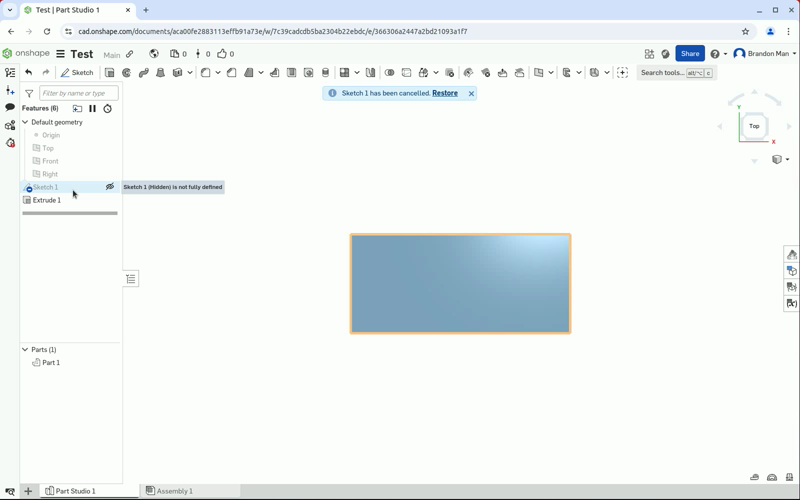
click(73, 189)
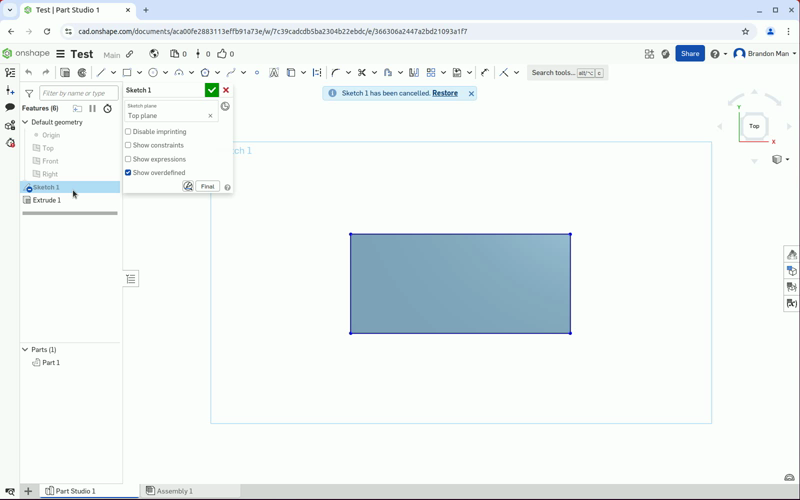
mouse_move(229, 92)
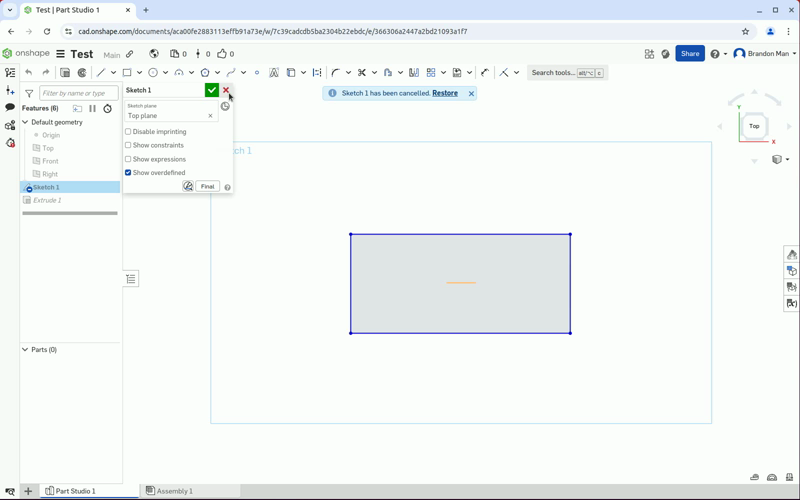
click(229, 92)
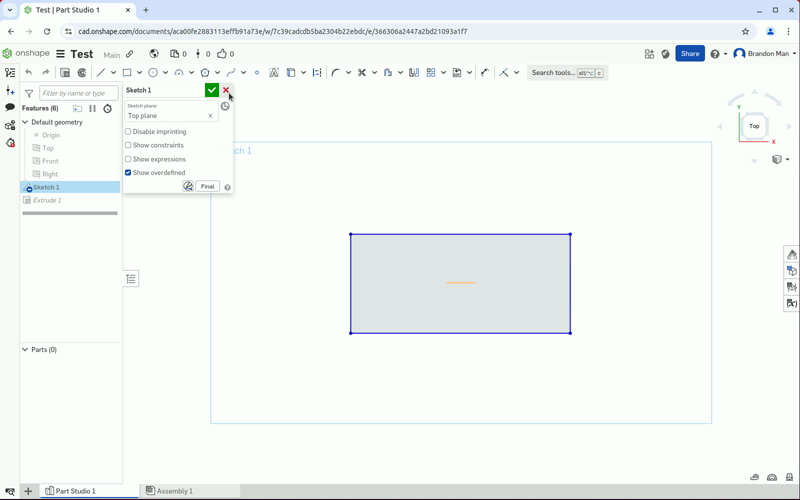
key(shift+s)
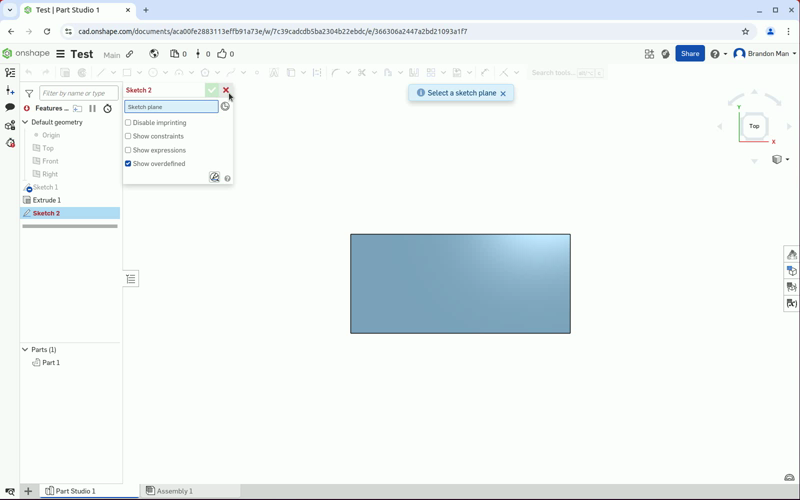
mouse_move(73, 150)
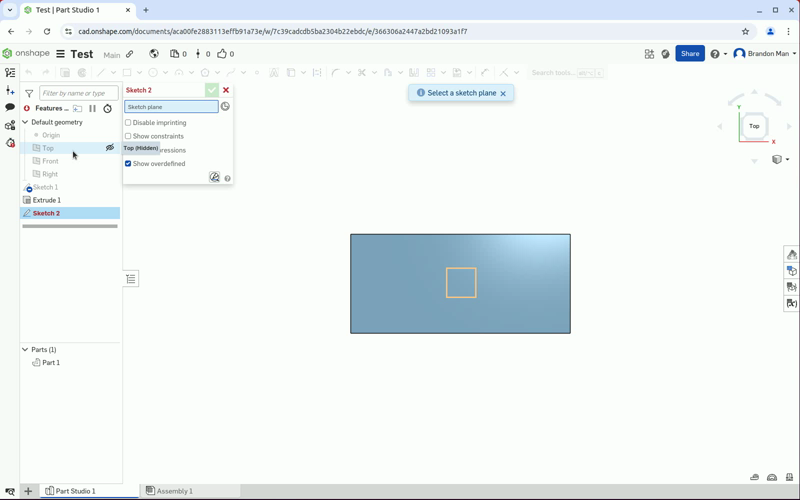
click(73, 150)
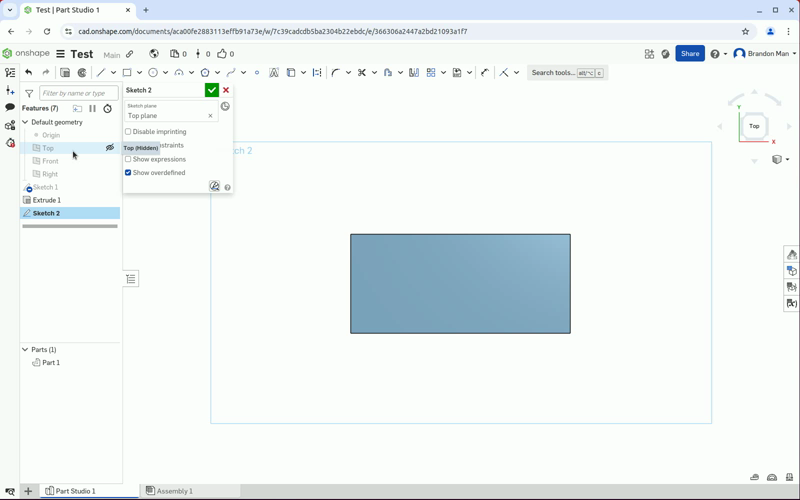
mouse_move(73, 352)
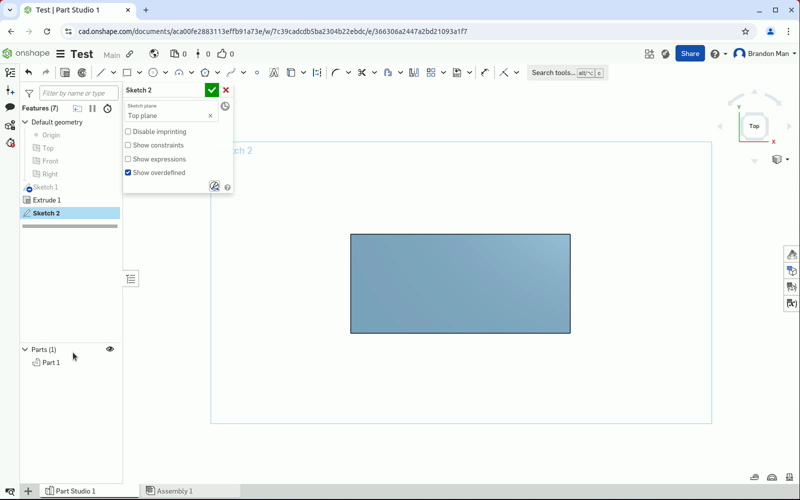
key(y)
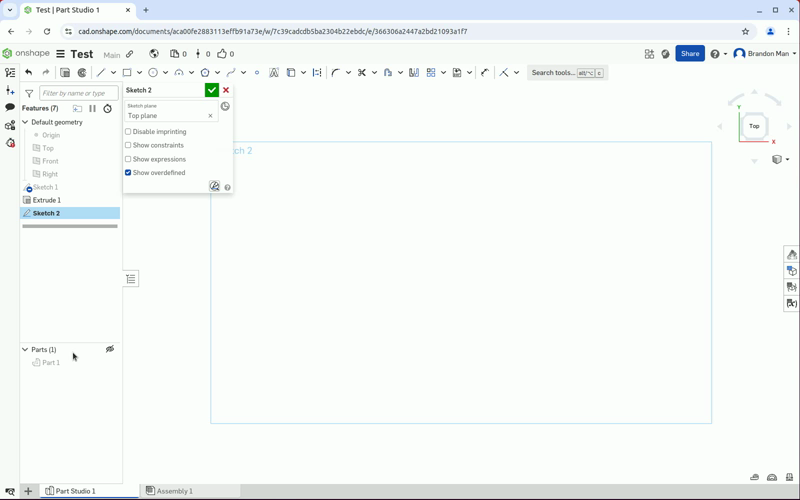
key(l)
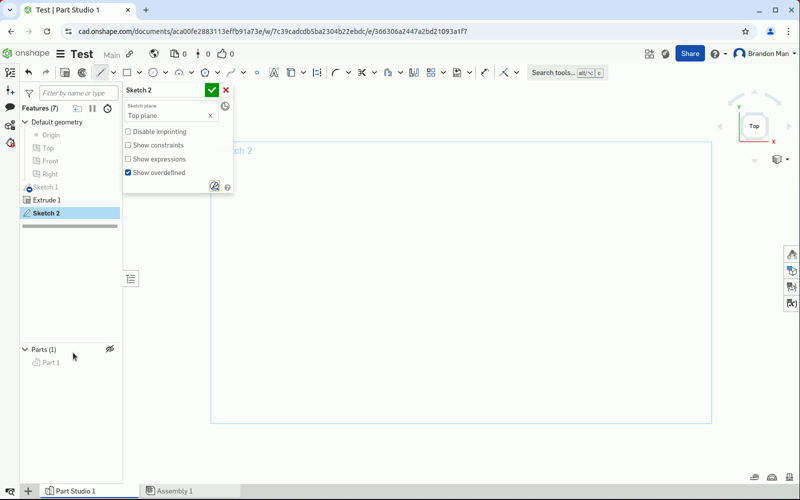
key_down(shift)
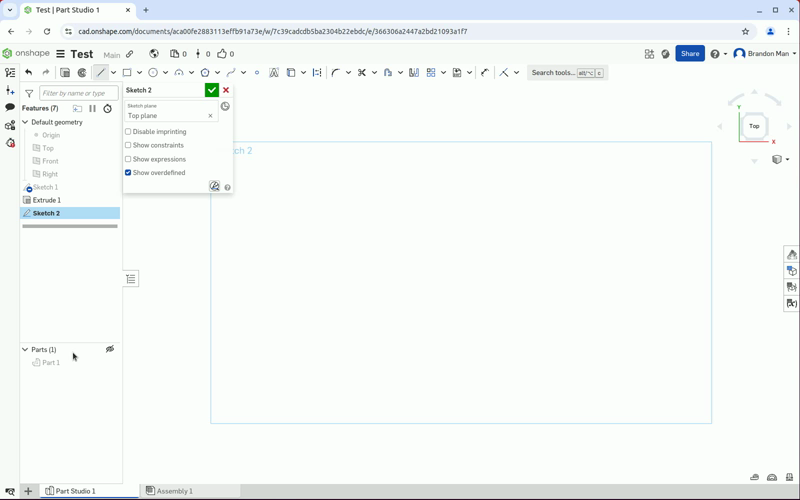
mouse_move(348, 335)
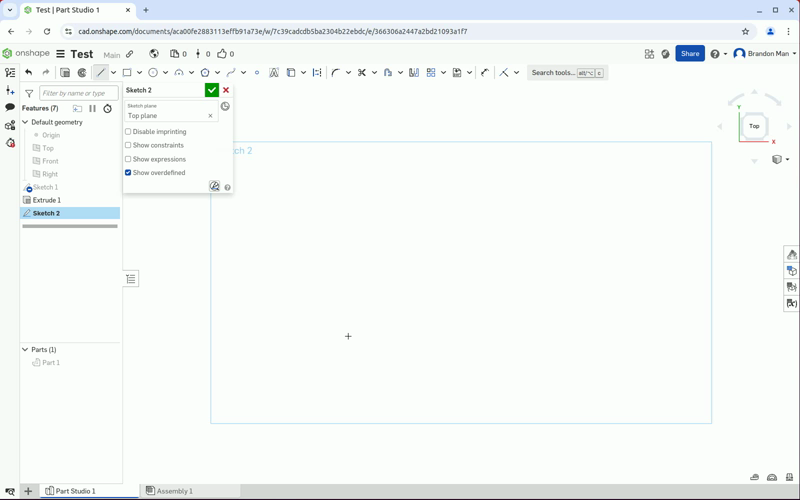
click(348, 335)
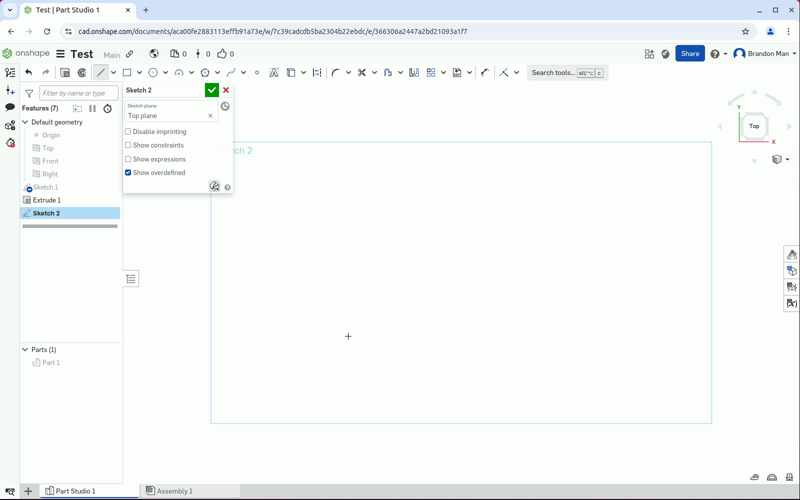
key_up(shift)
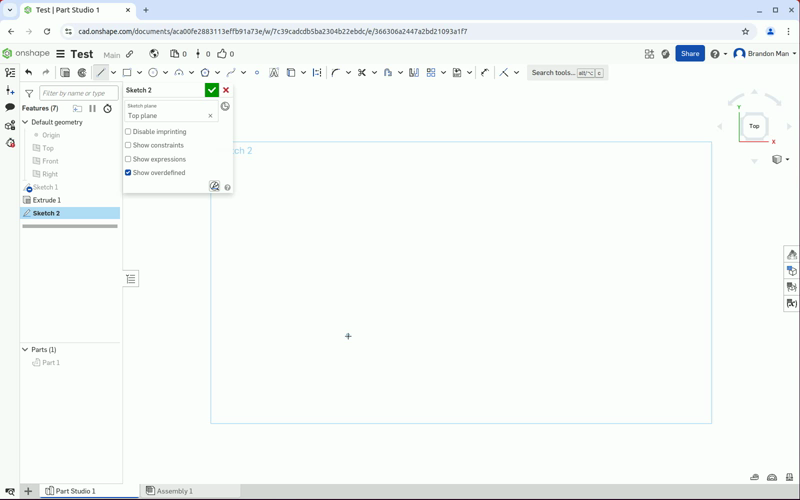
key_down(shift)
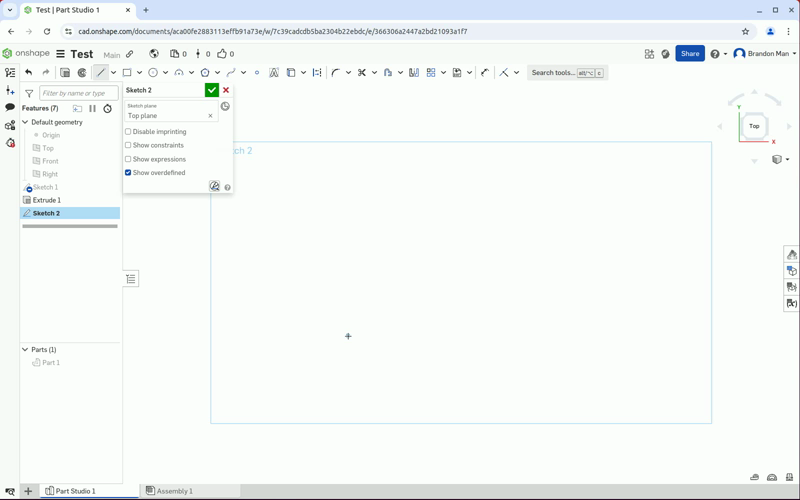
mouse_move(572, 335)
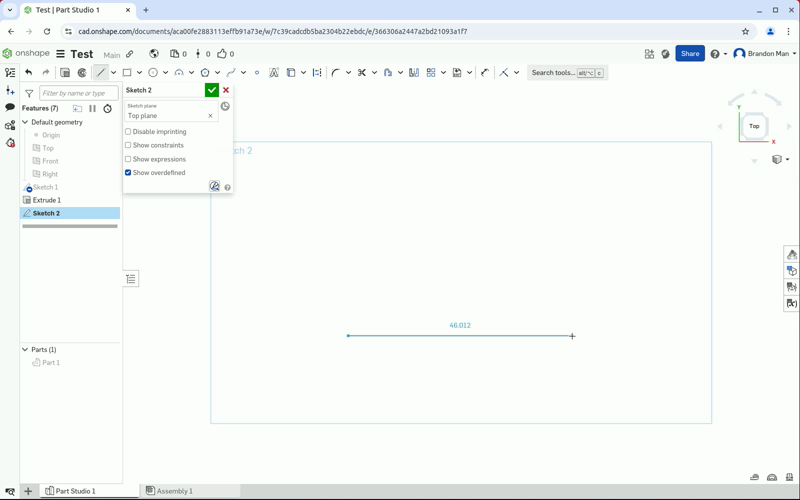
click(572, 335)
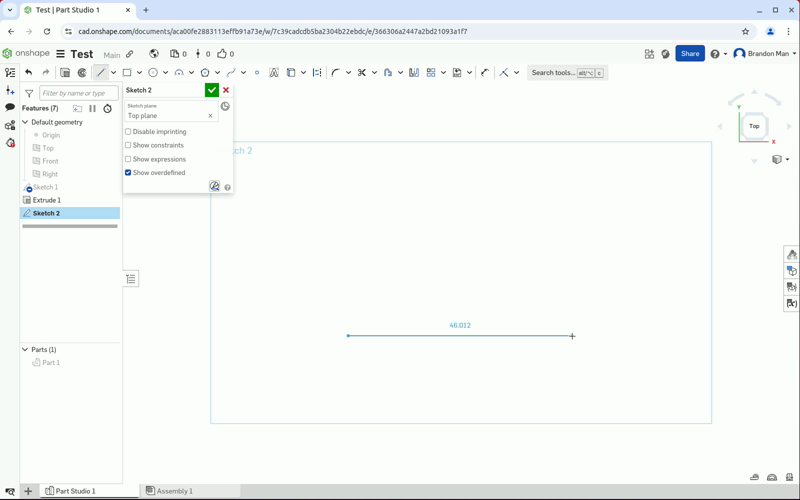
key_up(shift)
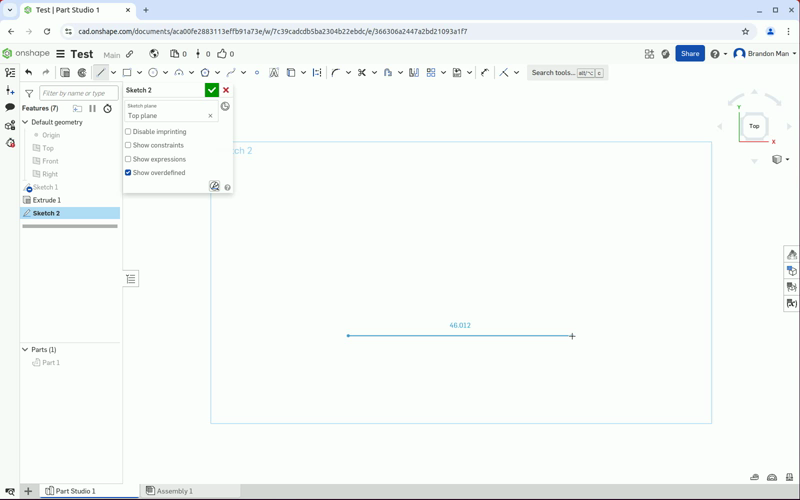
key_down(shift)
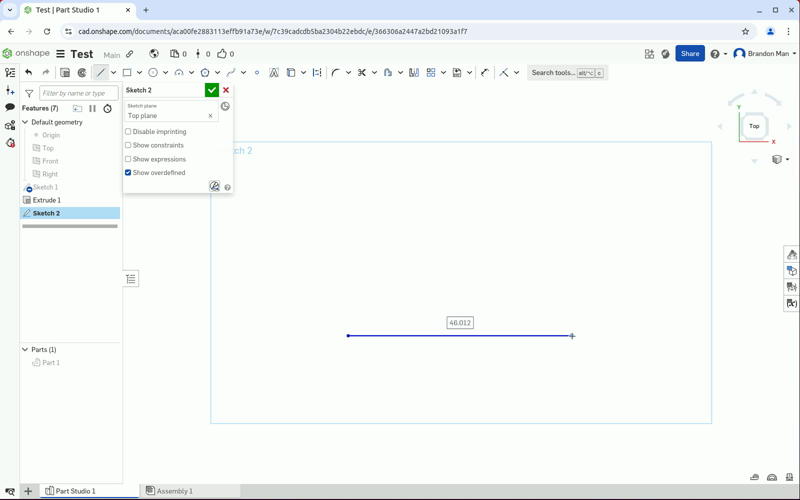
mouse_move(572, 231)
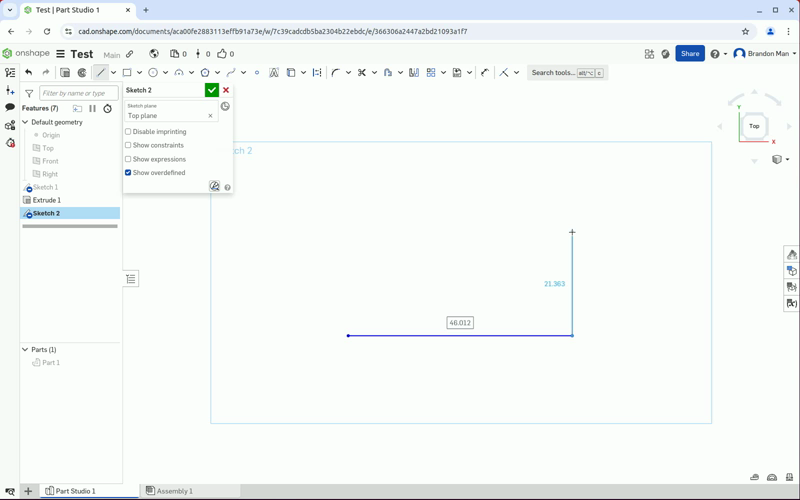
click(572, 231)
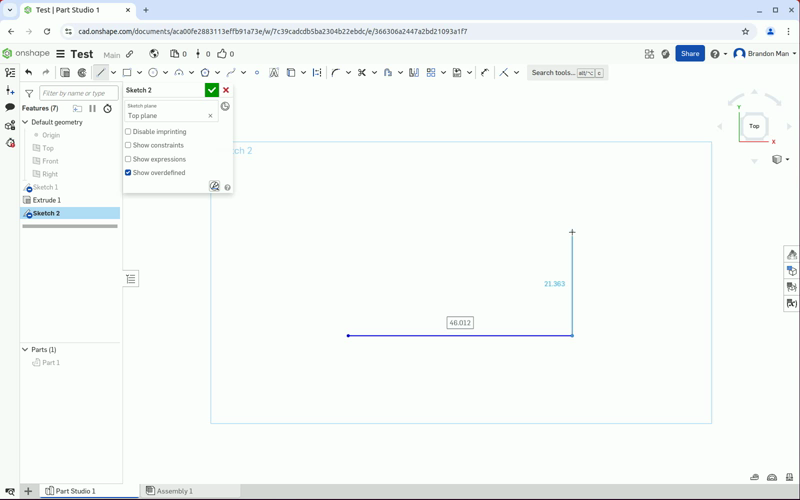
key_up(shift)
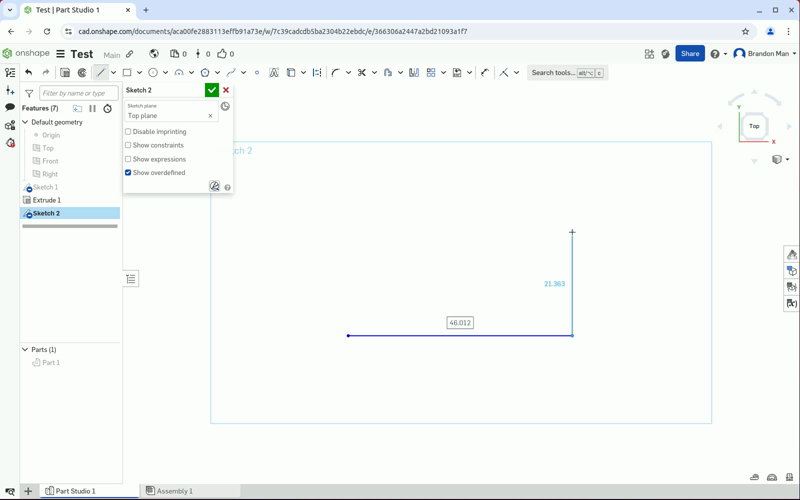
key_down(shift)
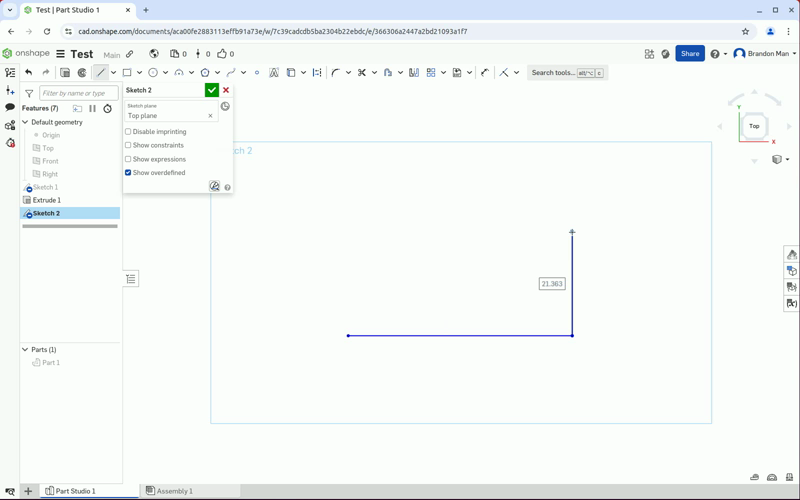
mouse_move(348, 231)
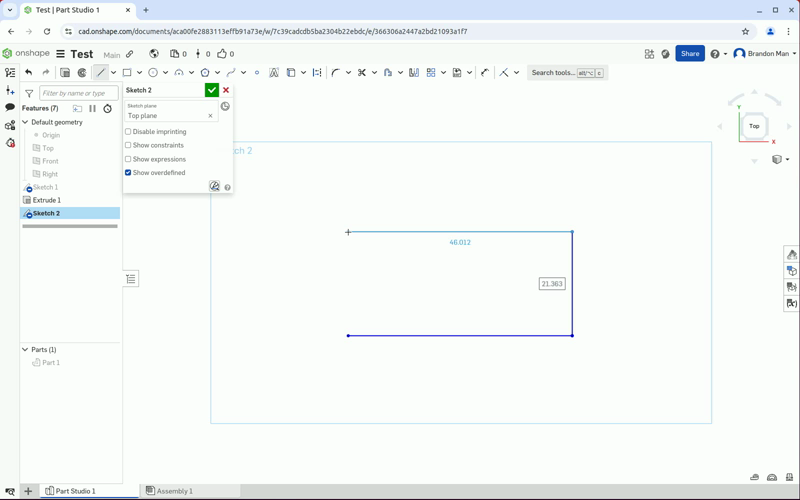
click(348, 231)
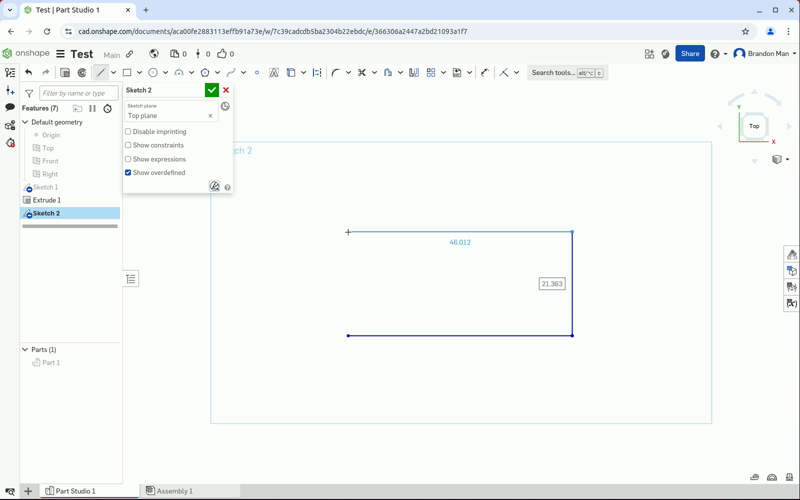
key_up(shift)
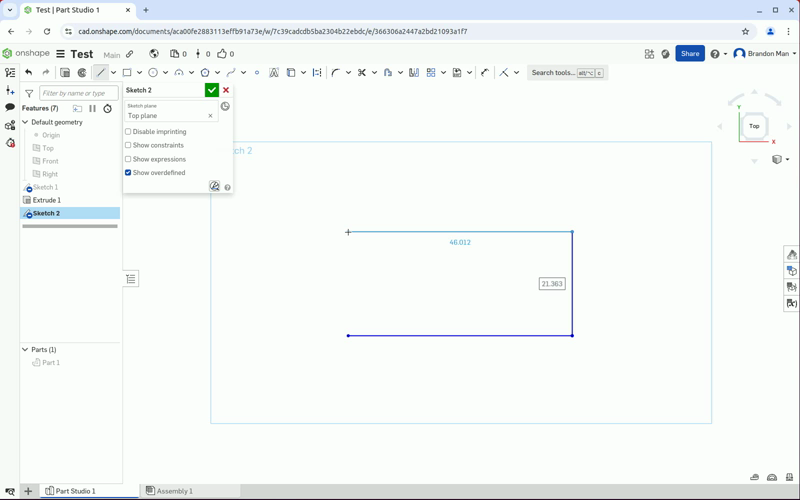
key_down(shift)
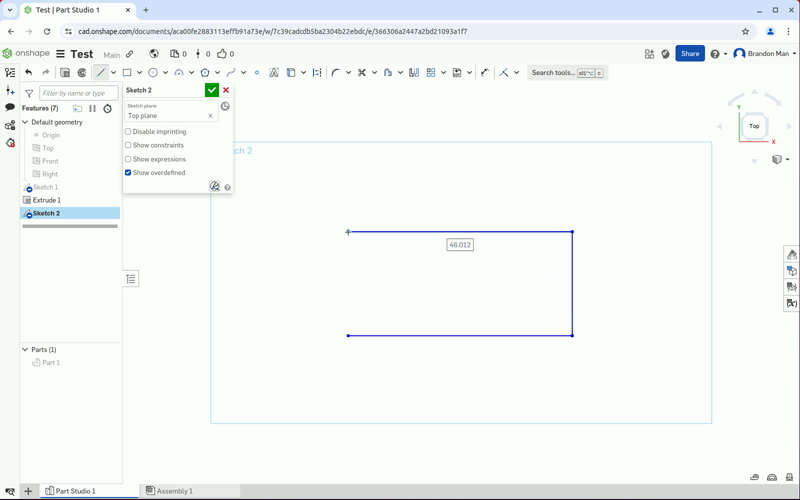
mouse_move(348, 335)
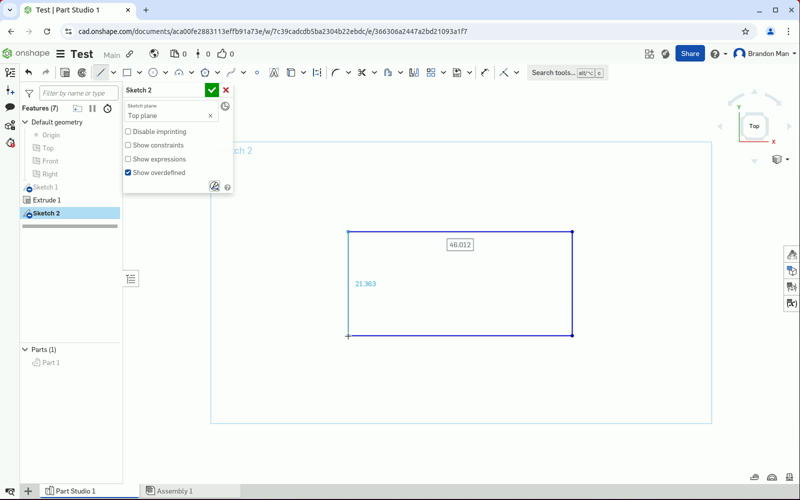
key_up(shift)
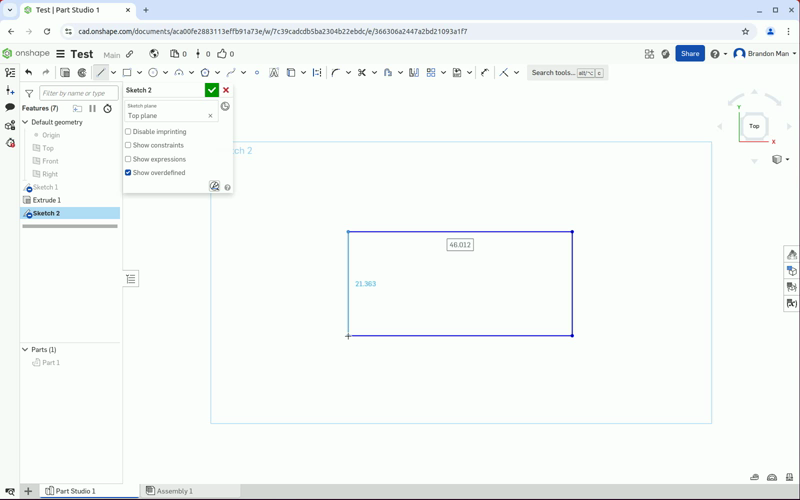
click(348, 335)
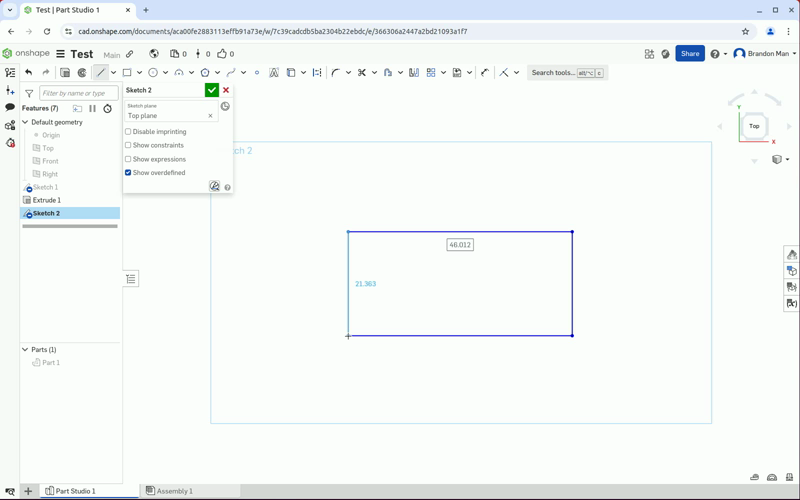
key(esc)
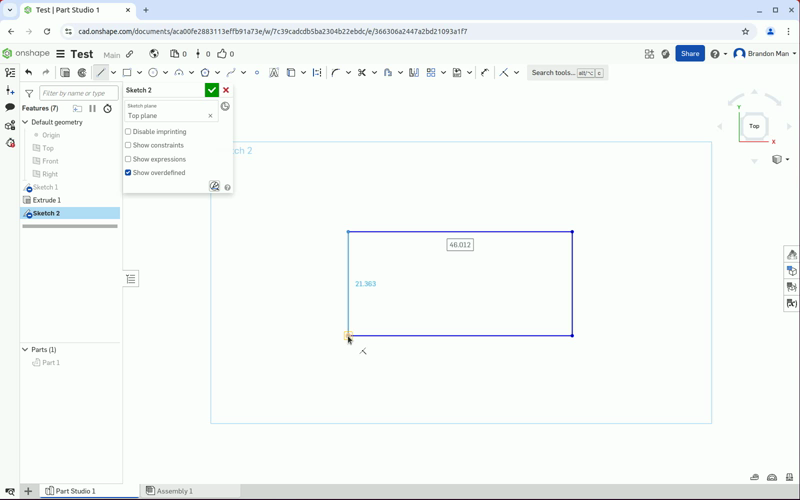
key(l)
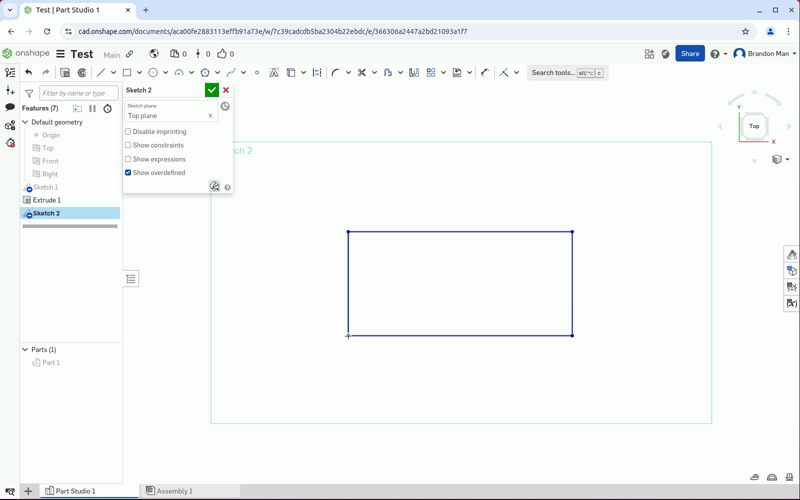
key_down(shift)
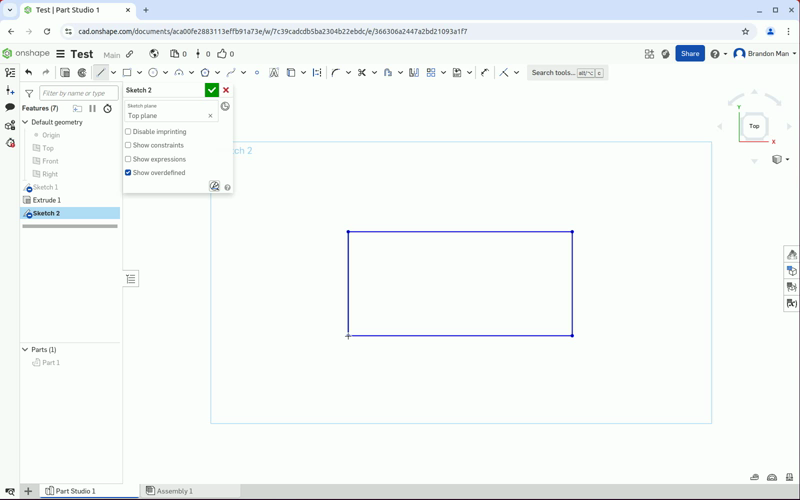
mouse_move(350, 333)
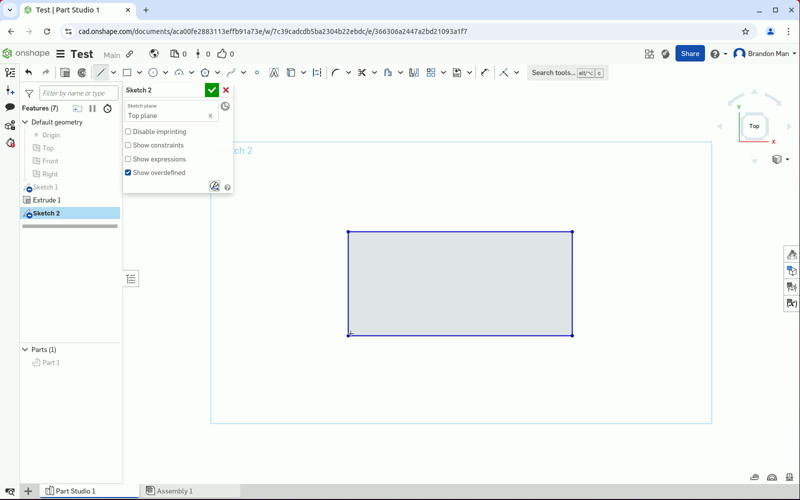
scroll(6)
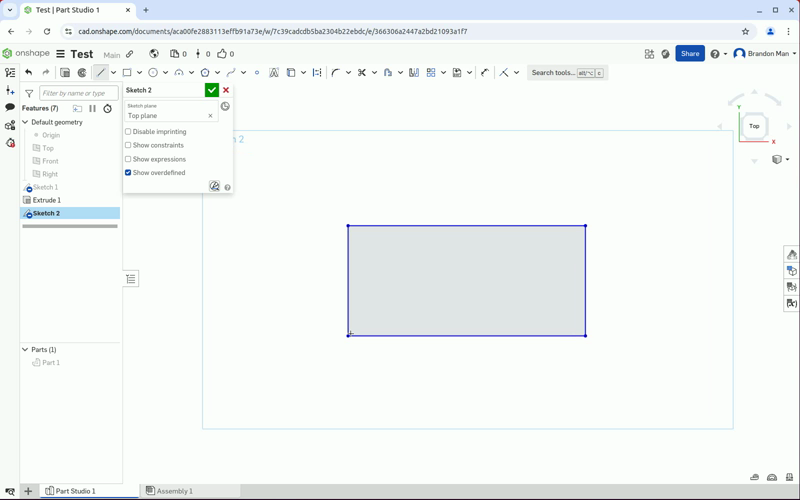
scroll(6)
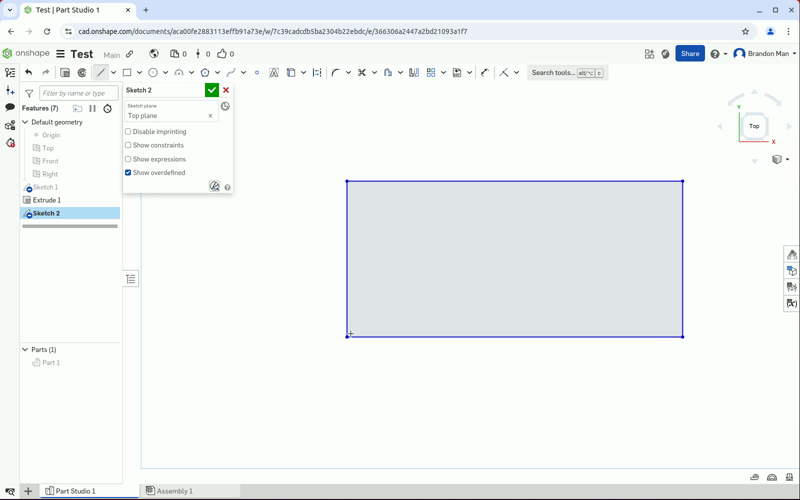
scroll(6)
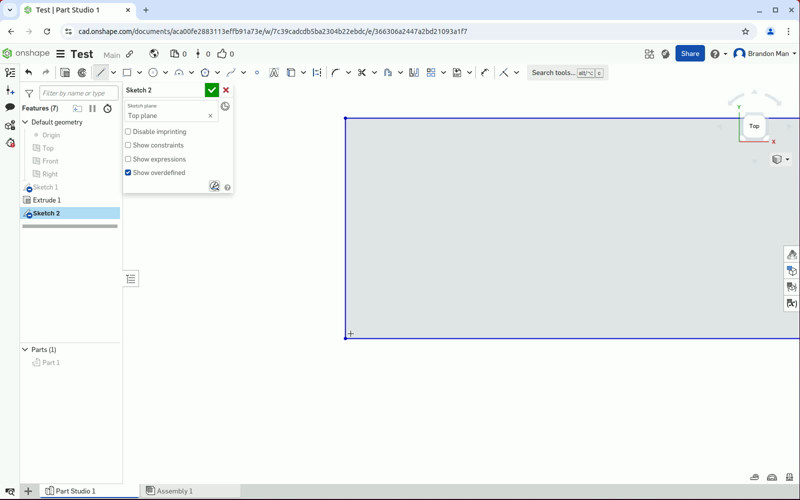
scroll(6)
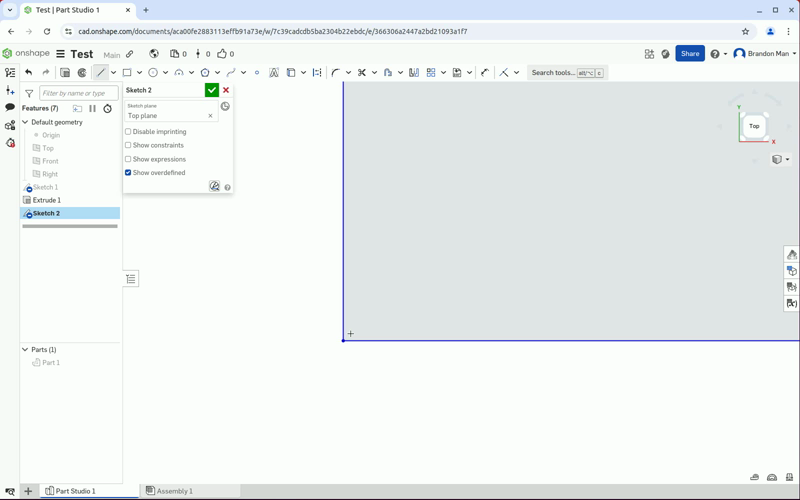
scroll(6)
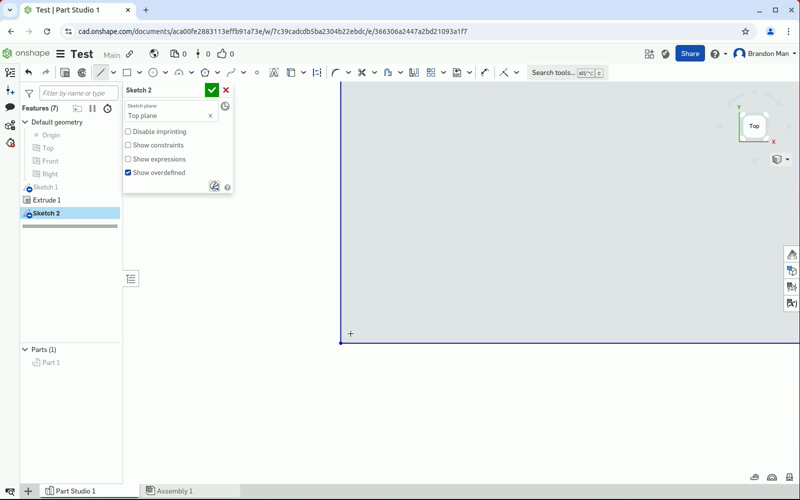
scroll(6)
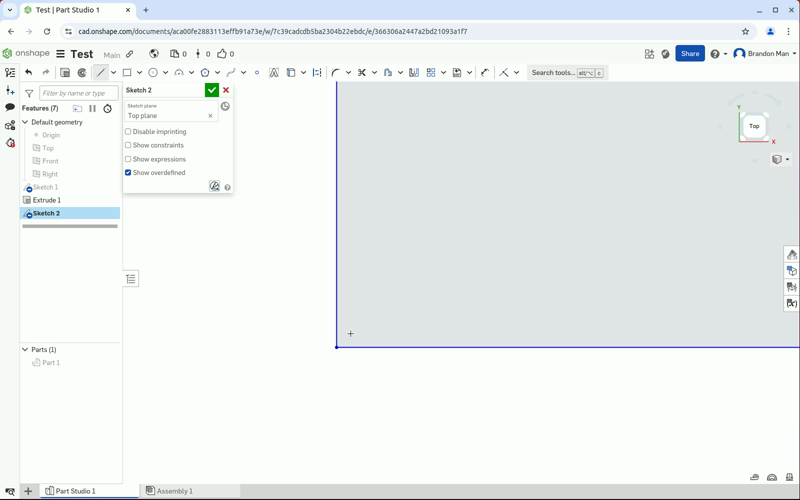
scroll(6)
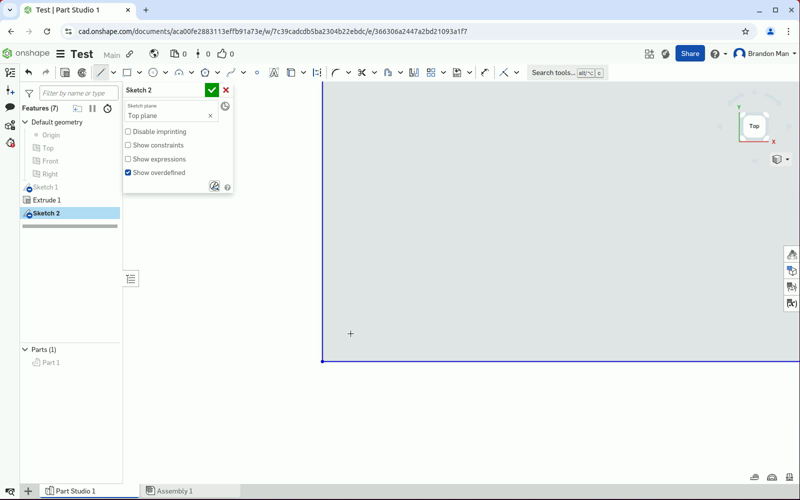
click(350, 333)
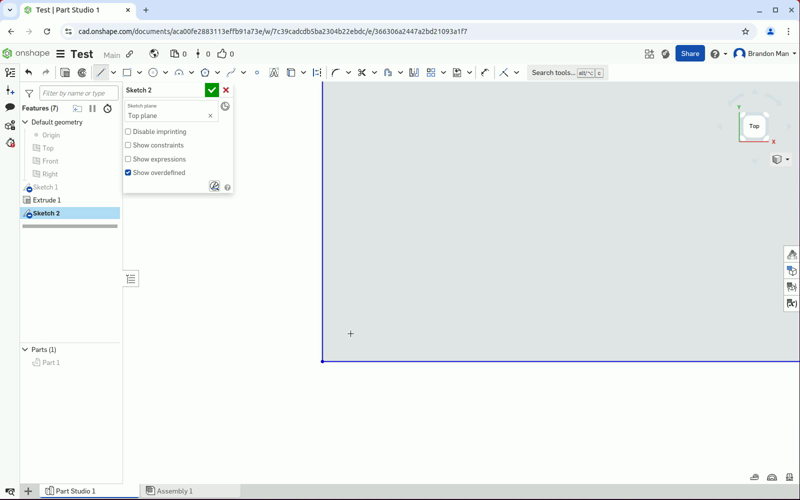
scroll(-6)
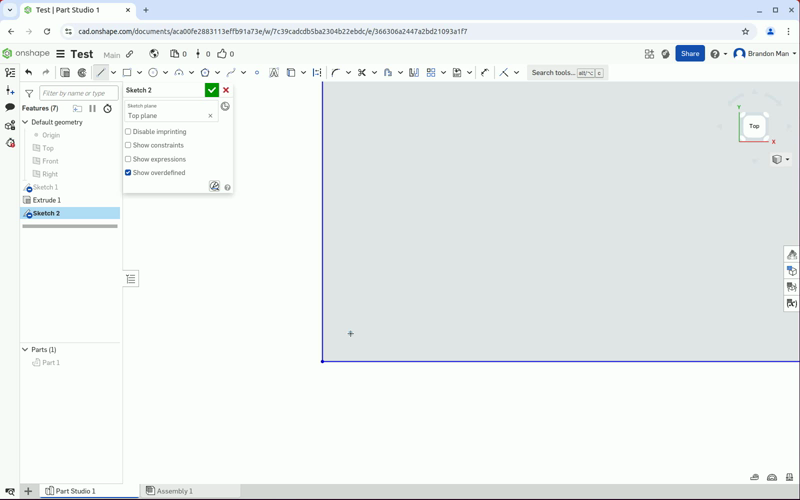
scroll(-6)
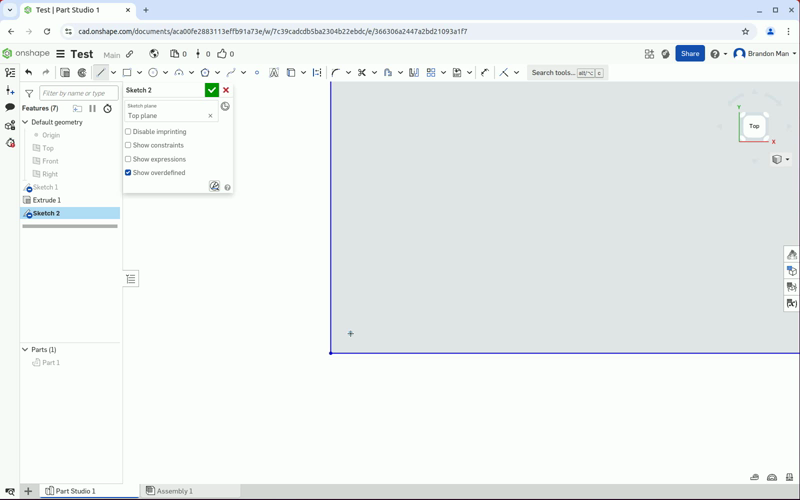
scroll(-6)
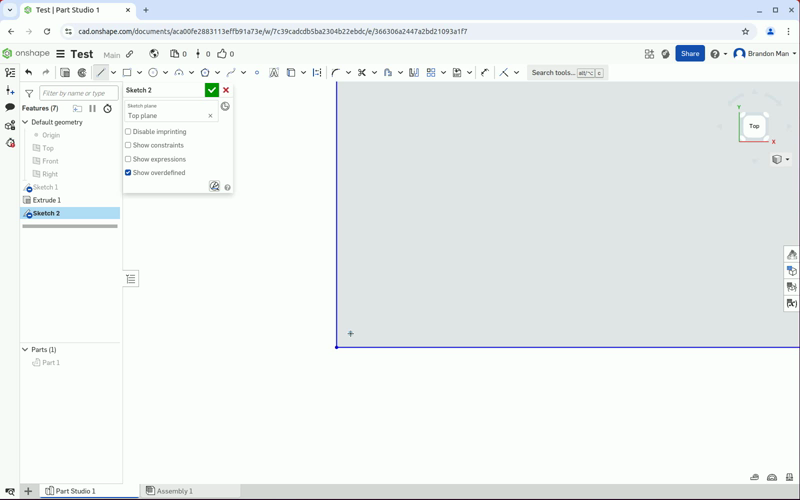
scroll(-6)
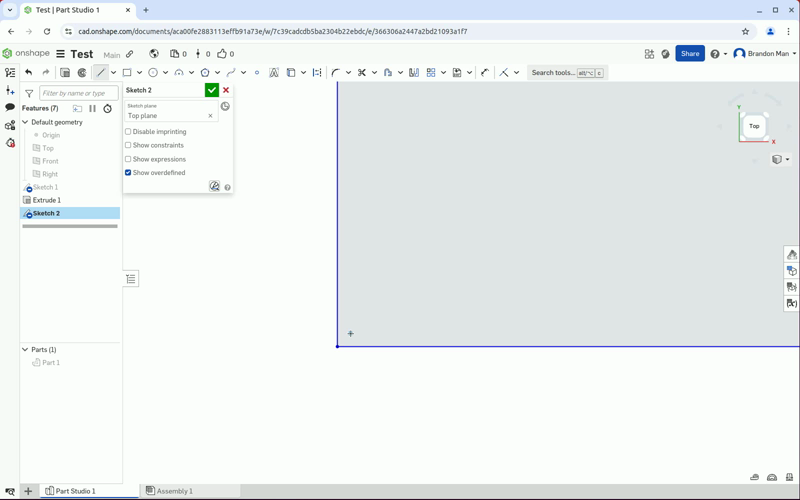
scroll(-6)
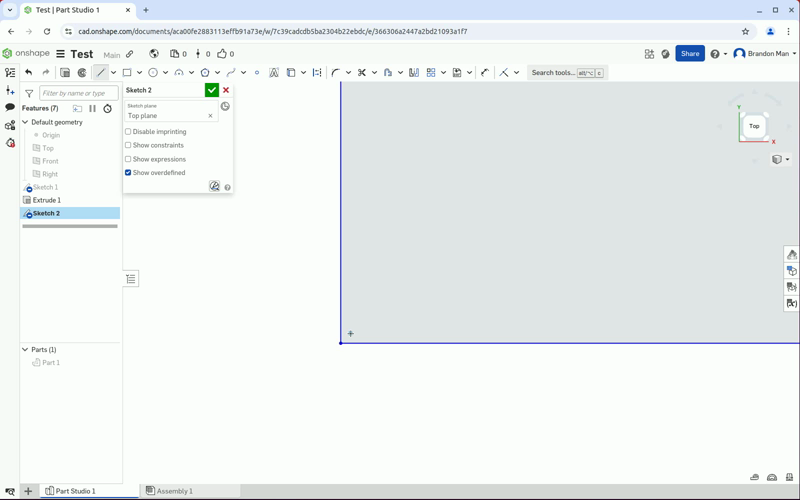
scroll(-6)
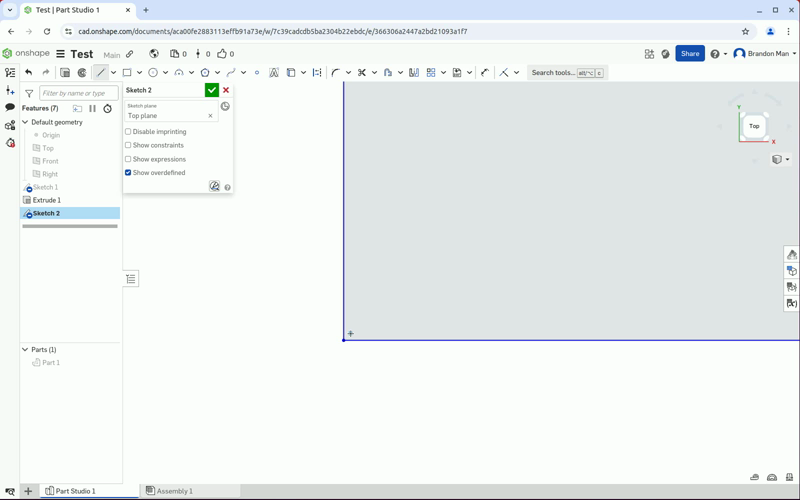
scroll(-6)
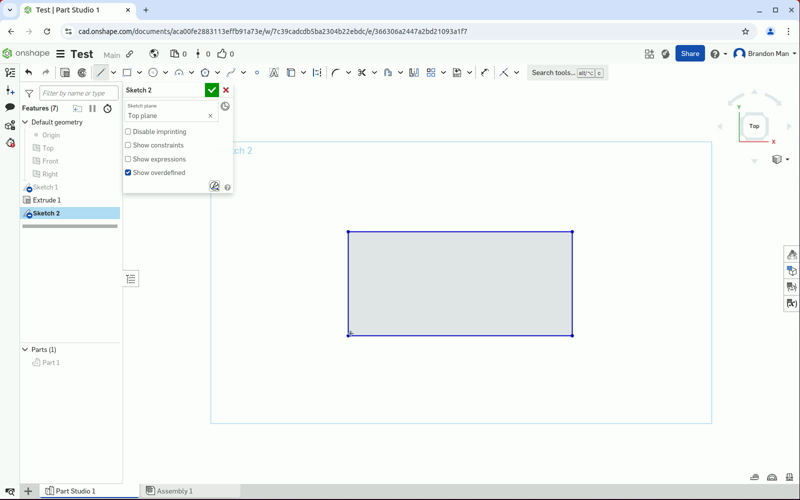
key_up(shift)
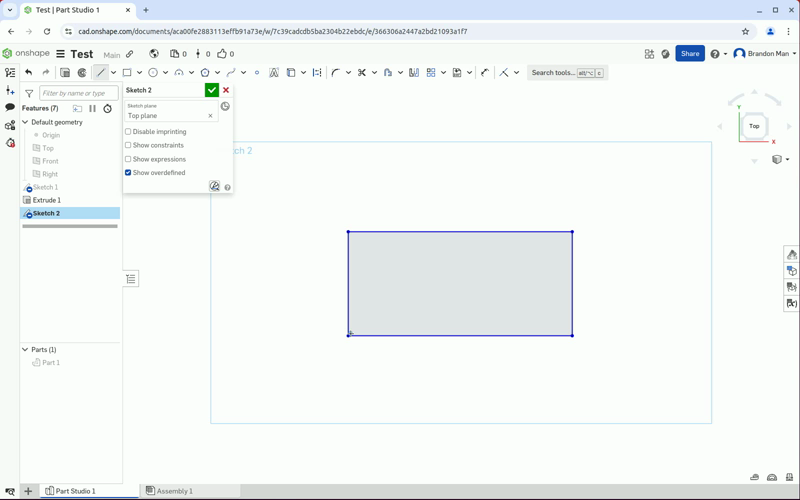
key_down(shift)
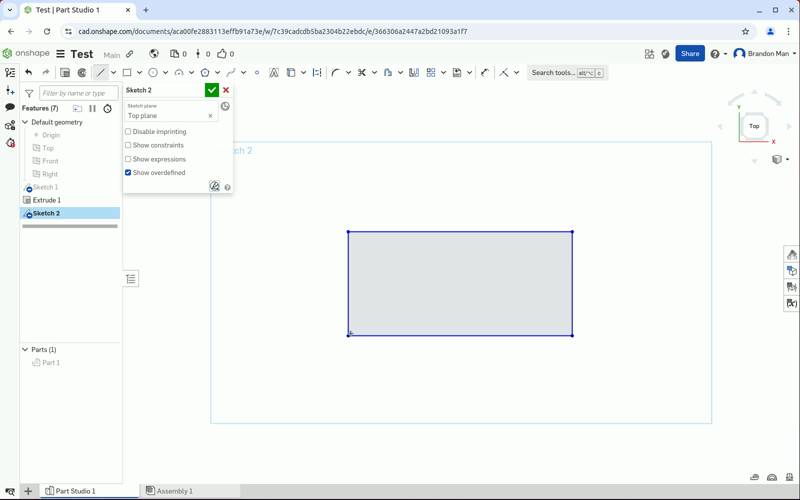
mouse_move(569, 333)
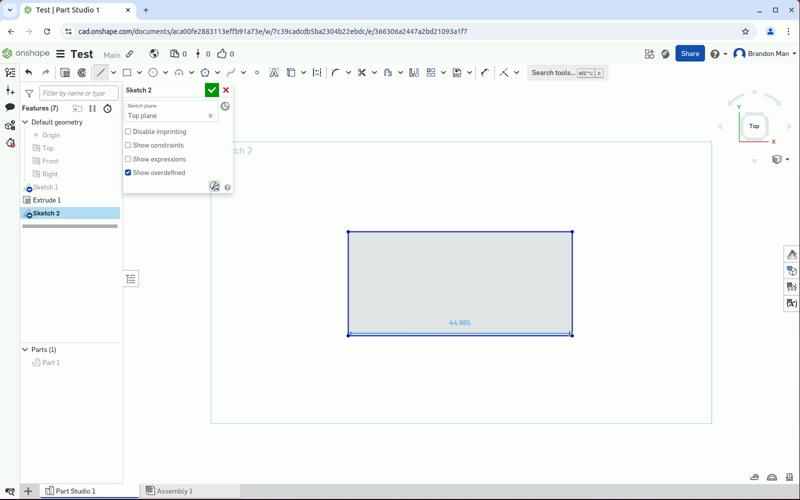
scroll(6)
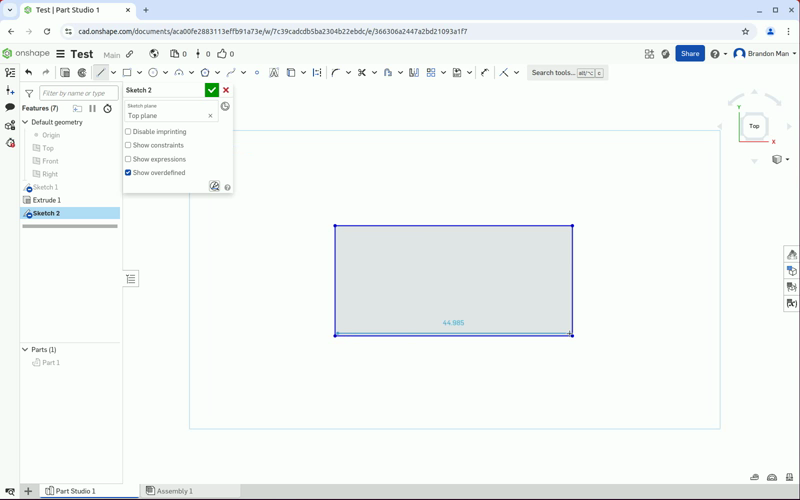
scroll(6)
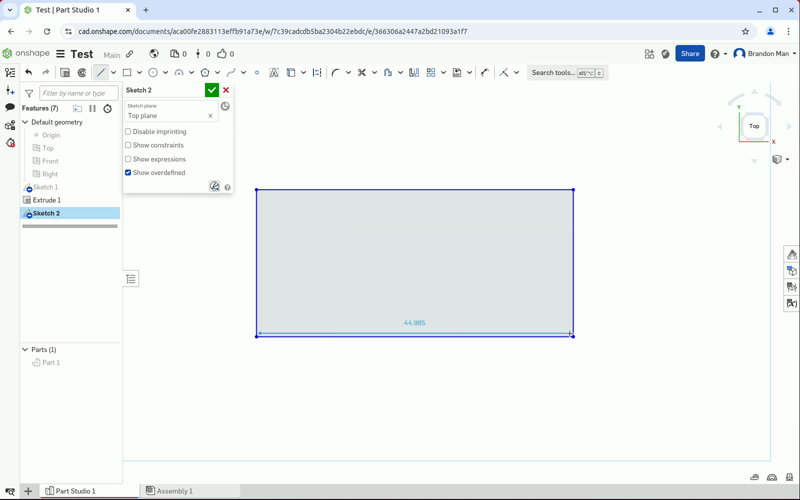
scroll(6)
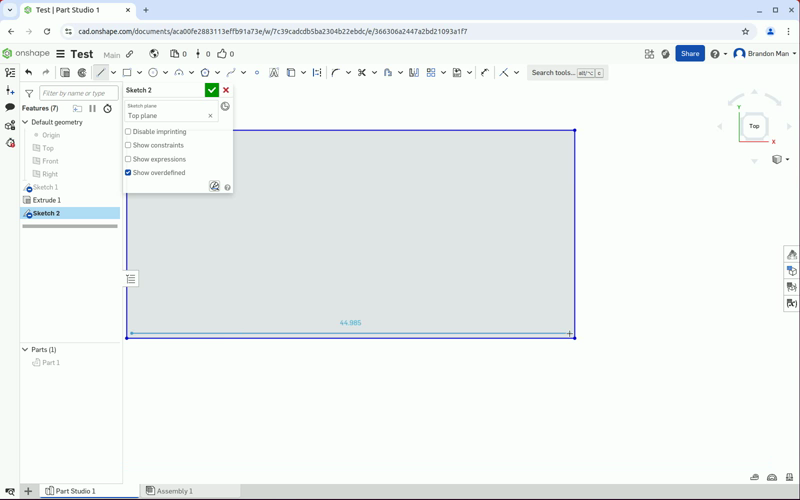
scroll(6)
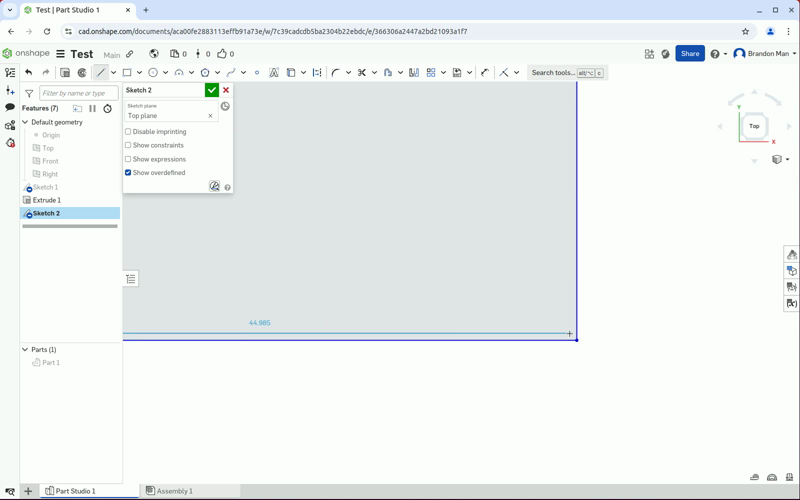
scroll(6)
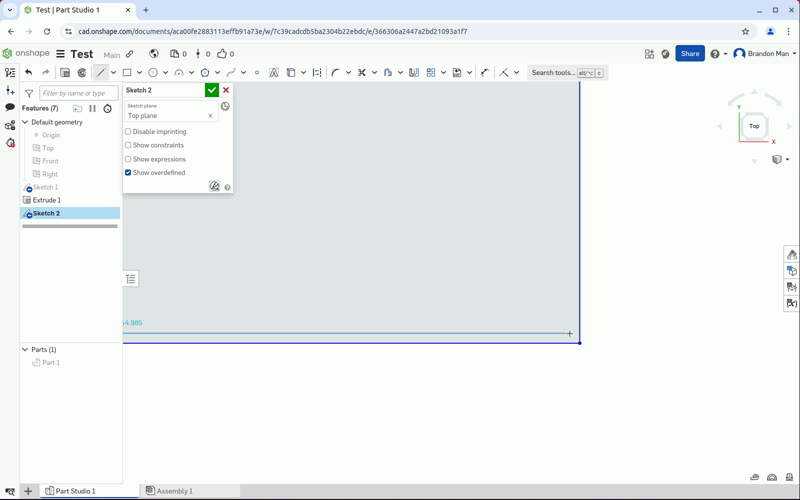
scroll(6)
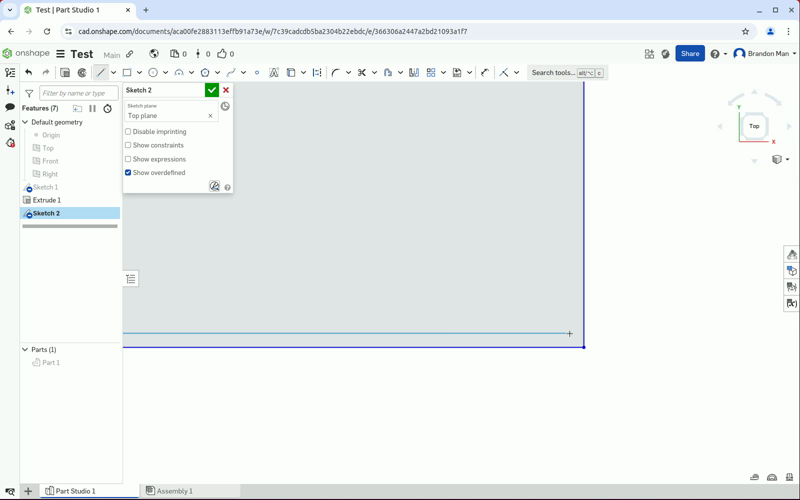
scroll(6)
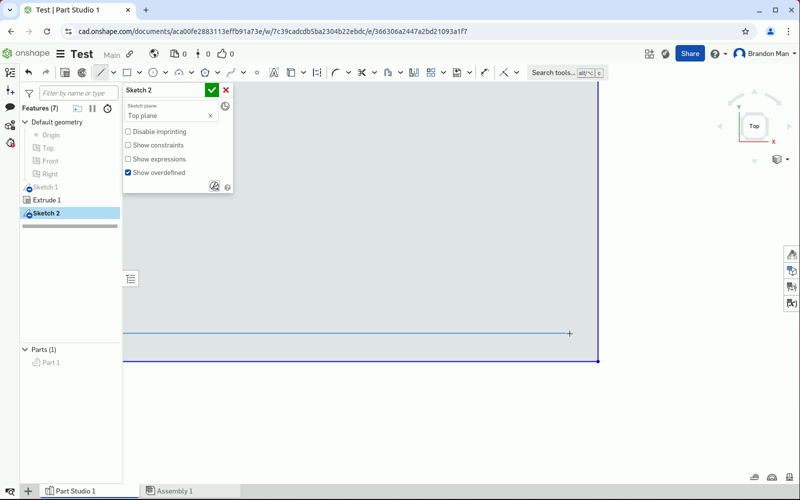
click(569, 333)
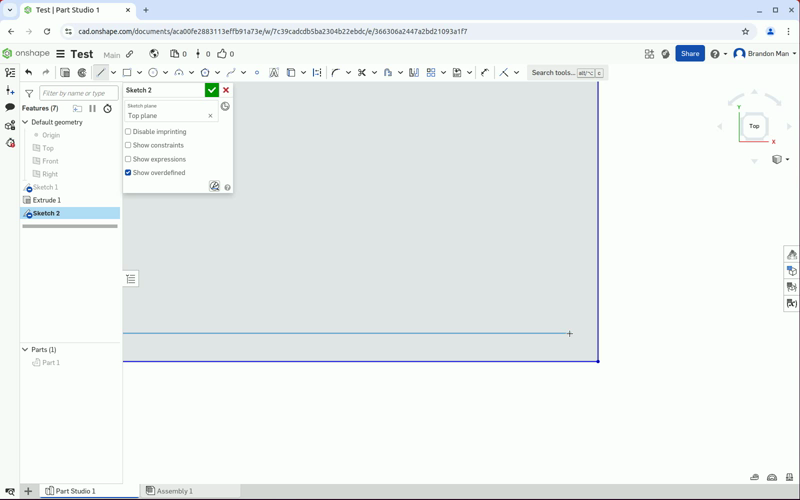
scroll(-6)
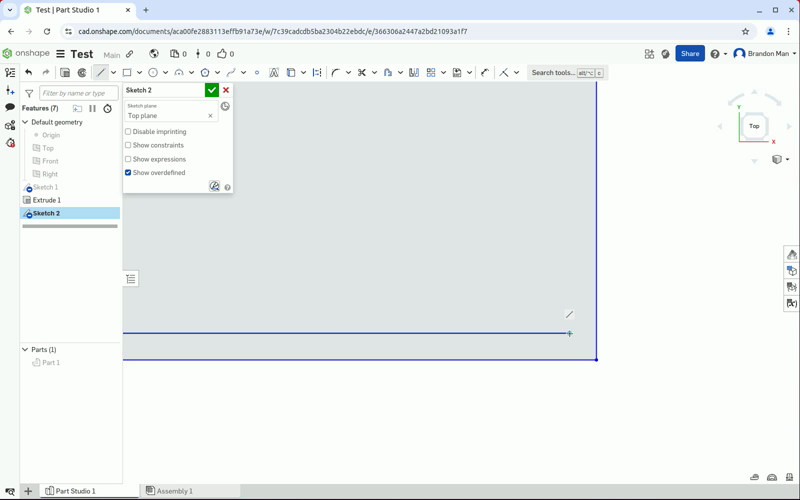
scroll(-6)
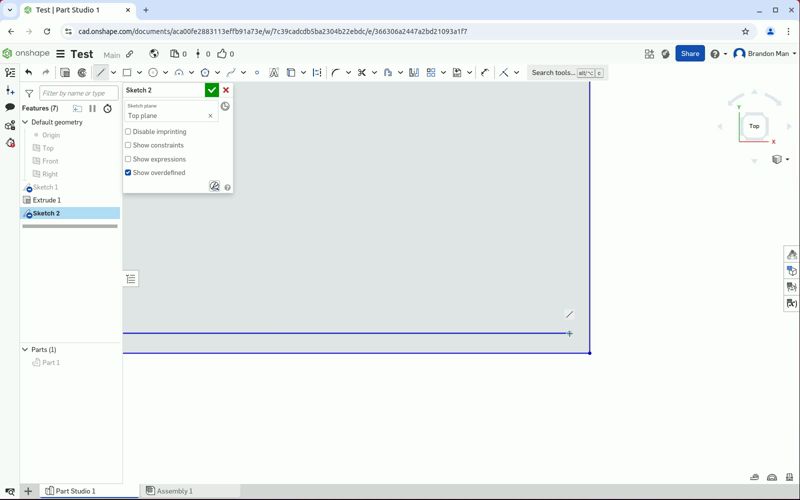
scroll(-6)
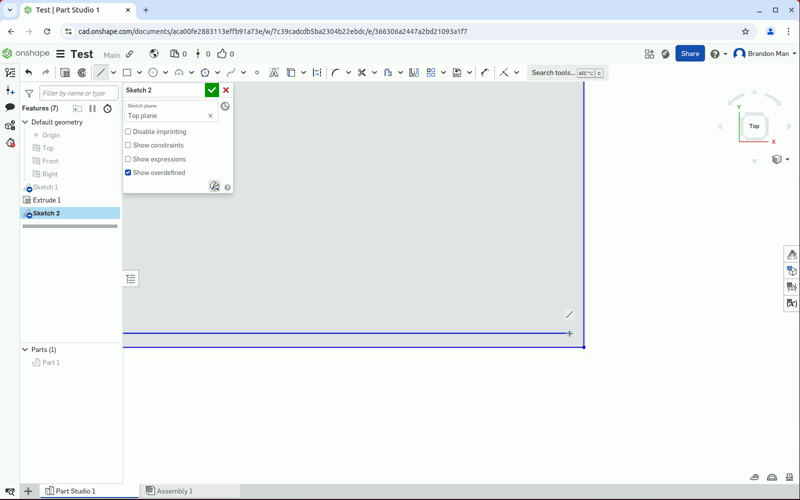
scroll(-6)
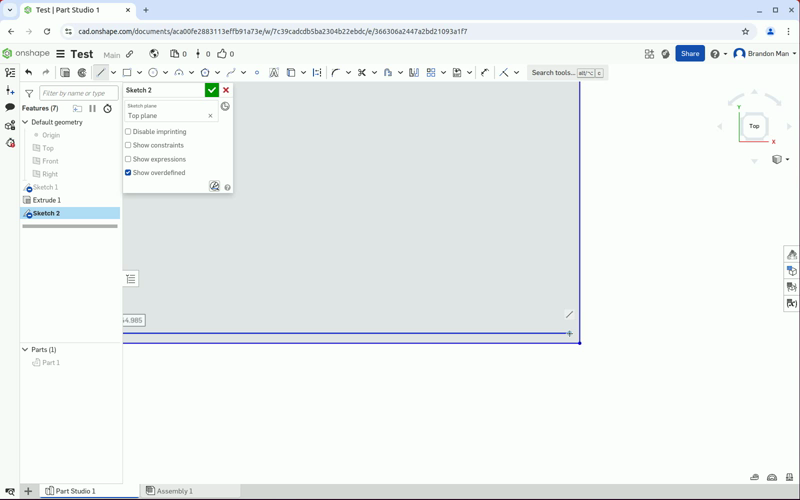
scroll(-6)
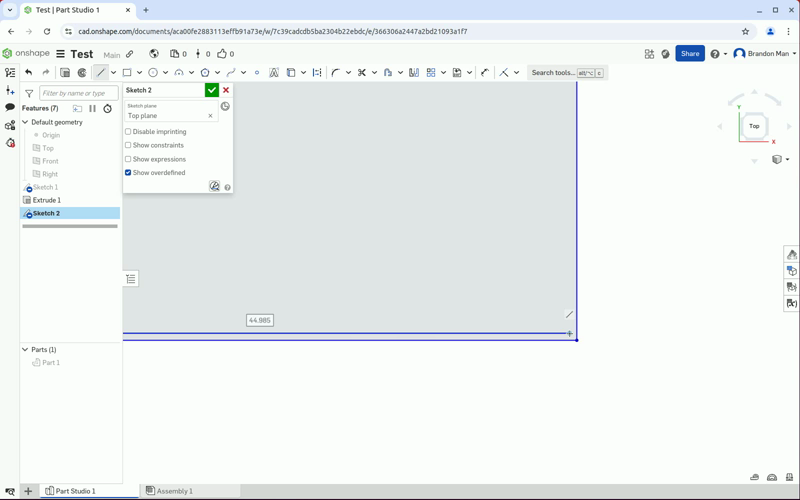
scroll(-6)
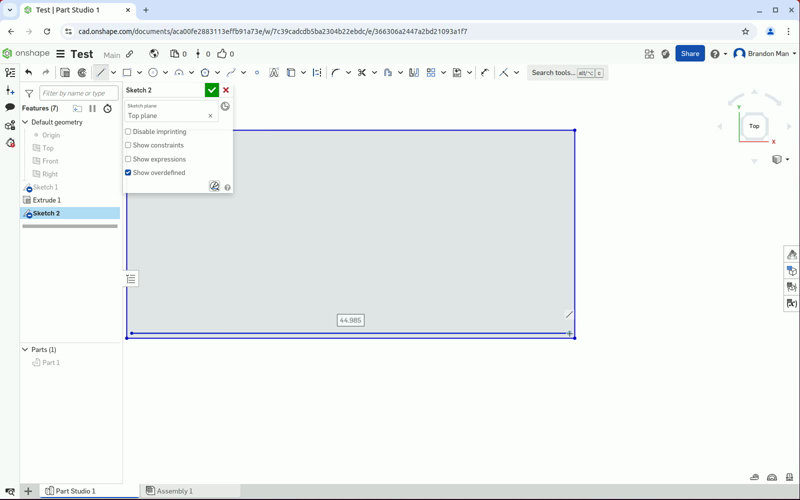
scroll(-6)
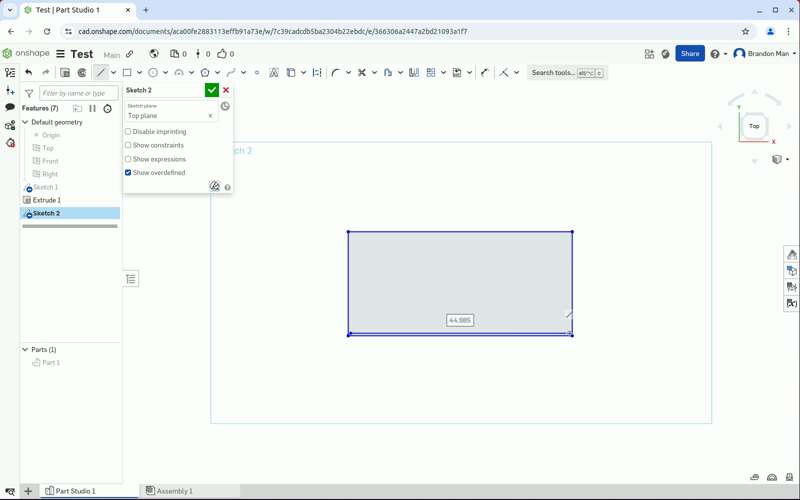
key_up(shift)
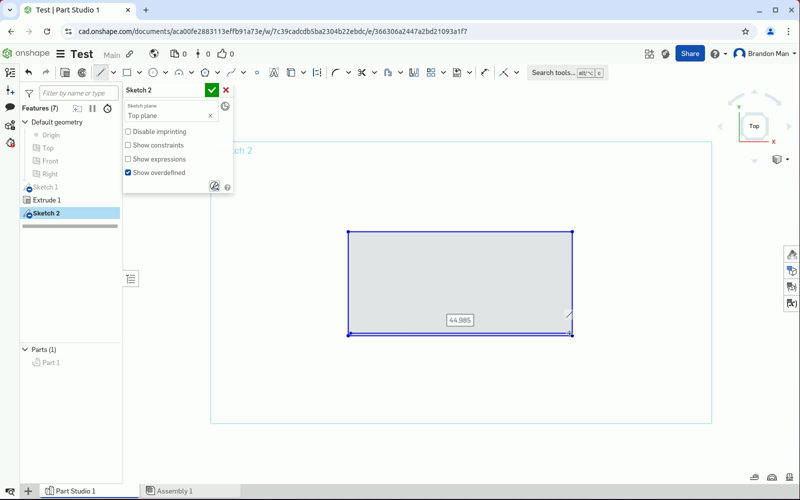
key_down(shift)
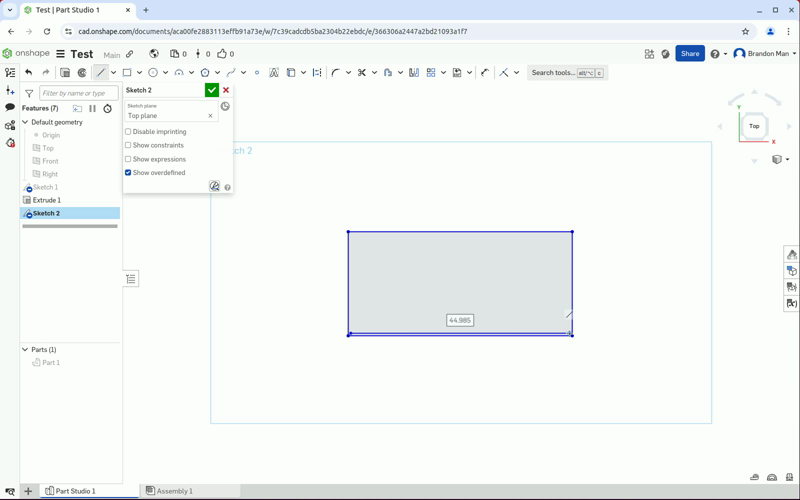
mouse_move(569, 234)
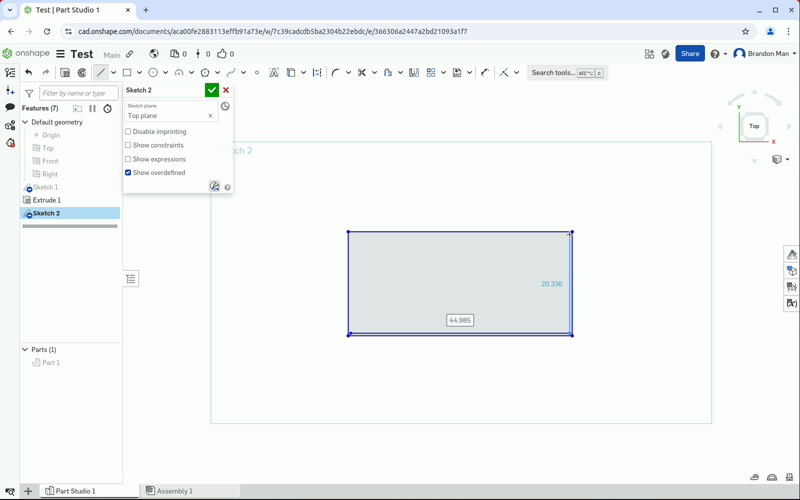
scroll(6)
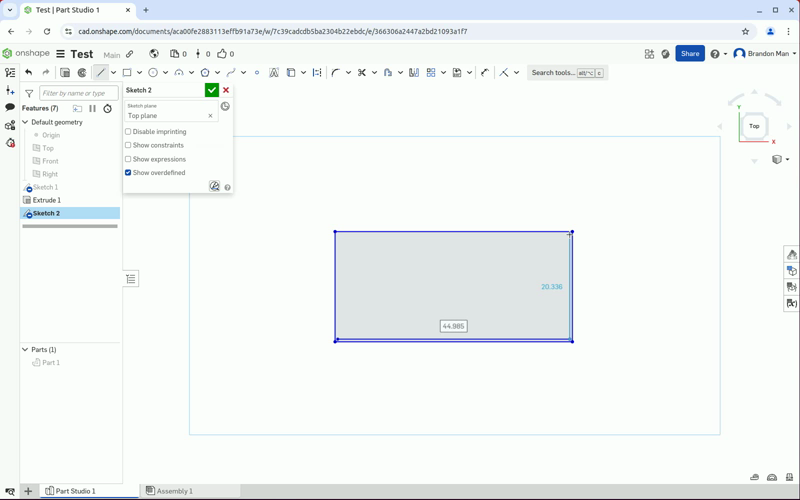
scroll(6)
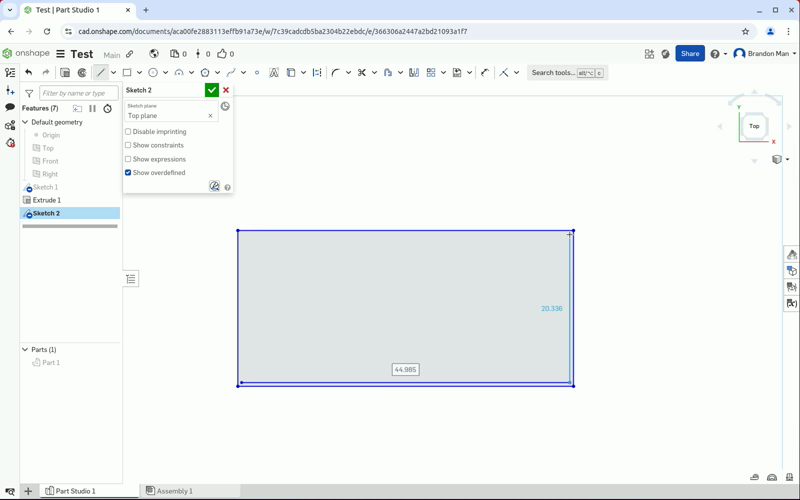
scroll(6)
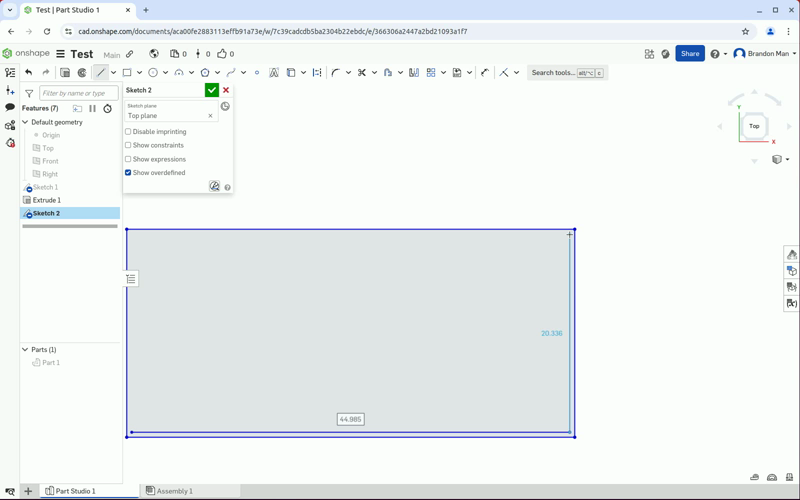
scroll(6)
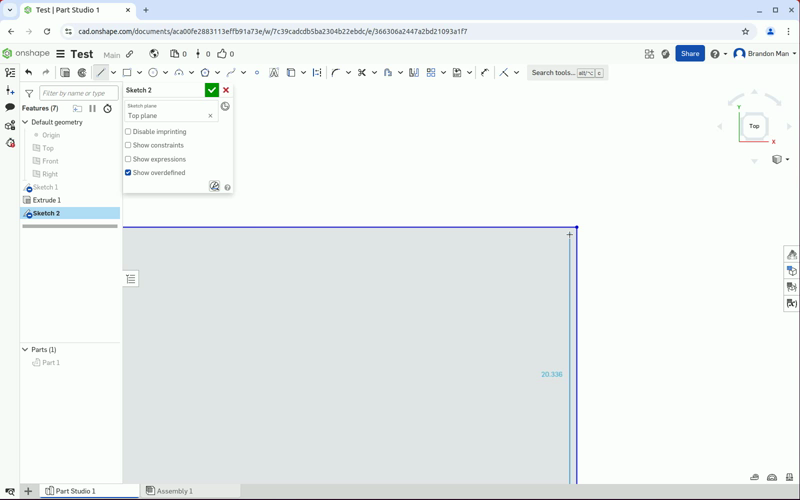
scroll(6)
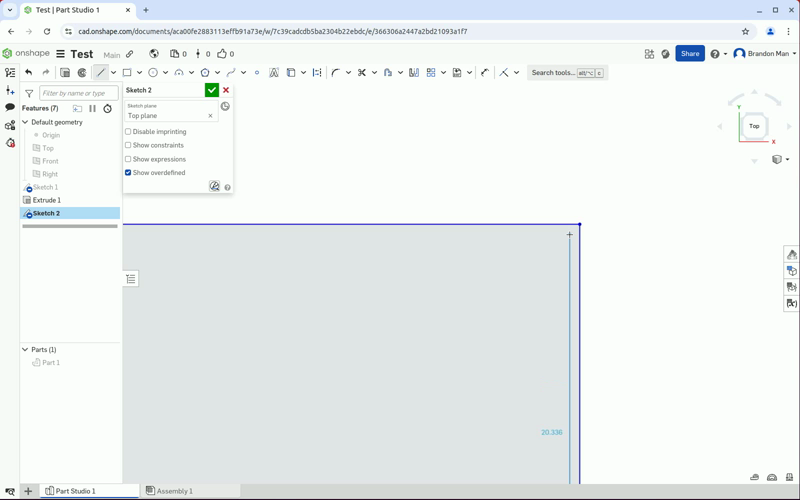
scroll(6)
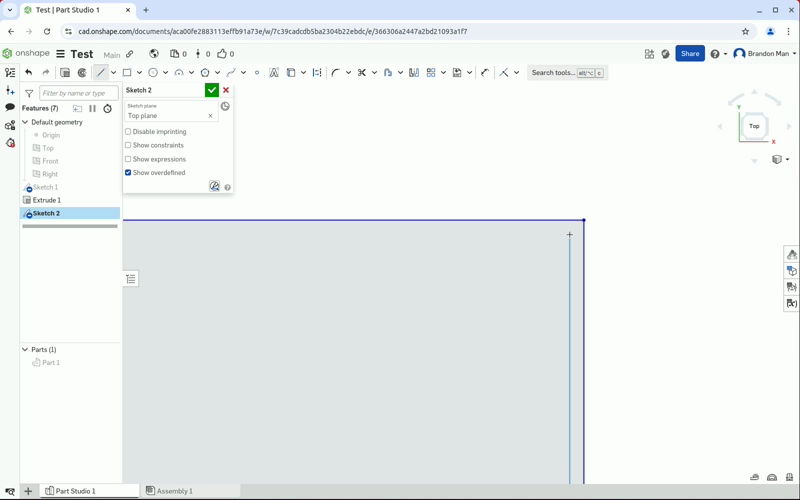
scroll(6)
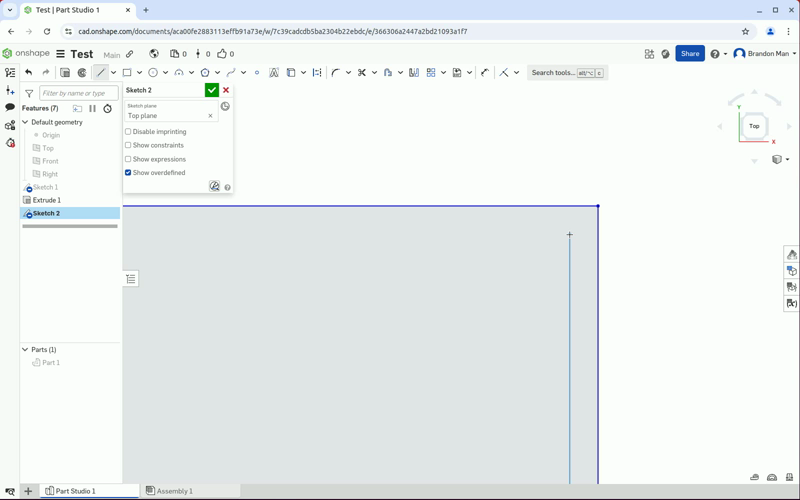
click(569, 234)
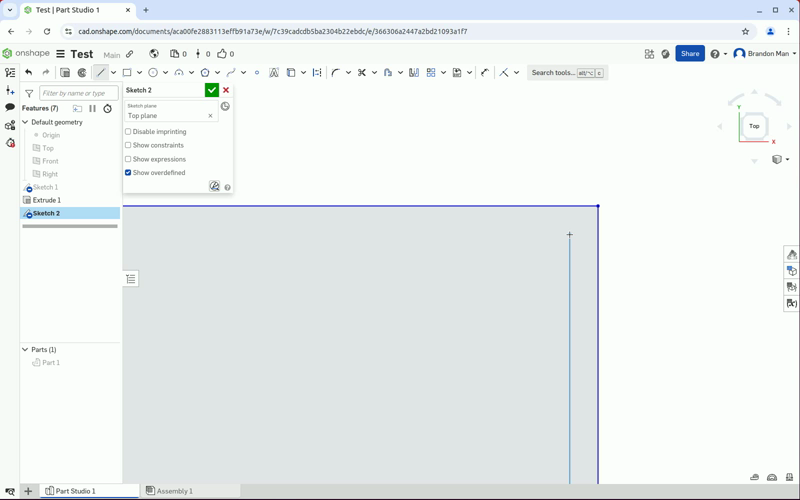
scroll(-6)
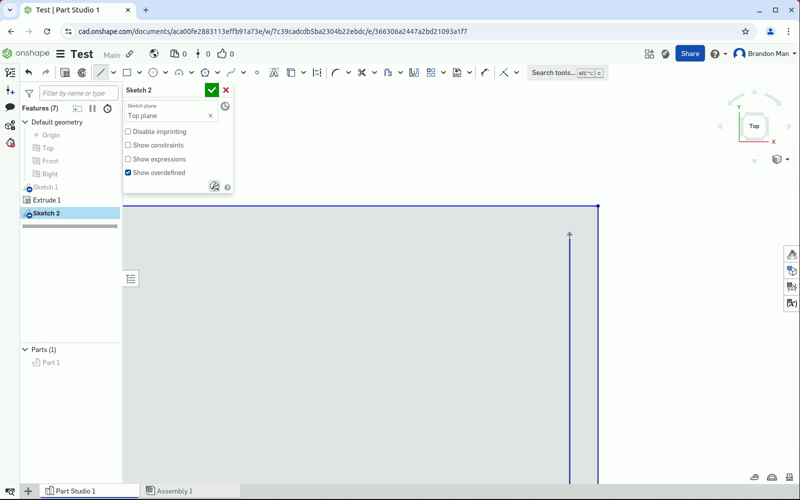
scroll(-6)
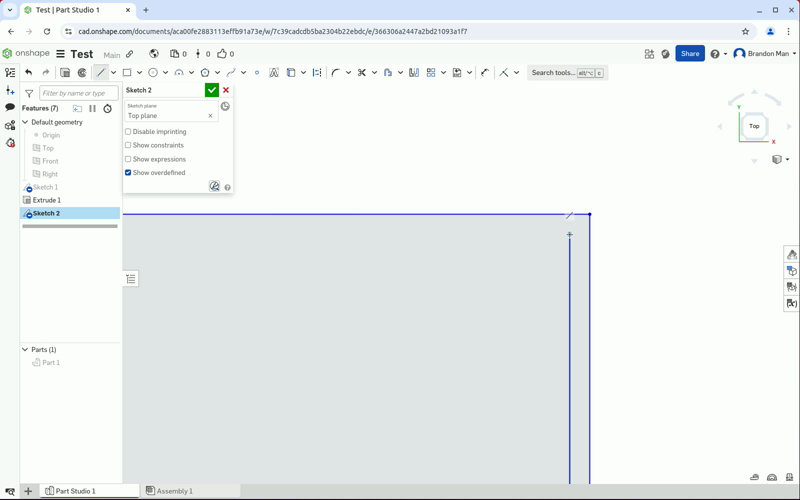
scroll(-6)
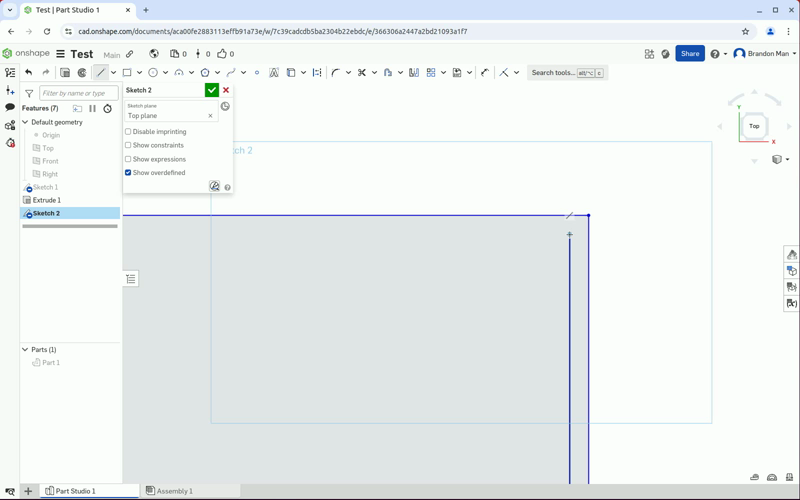
scroll(-6)
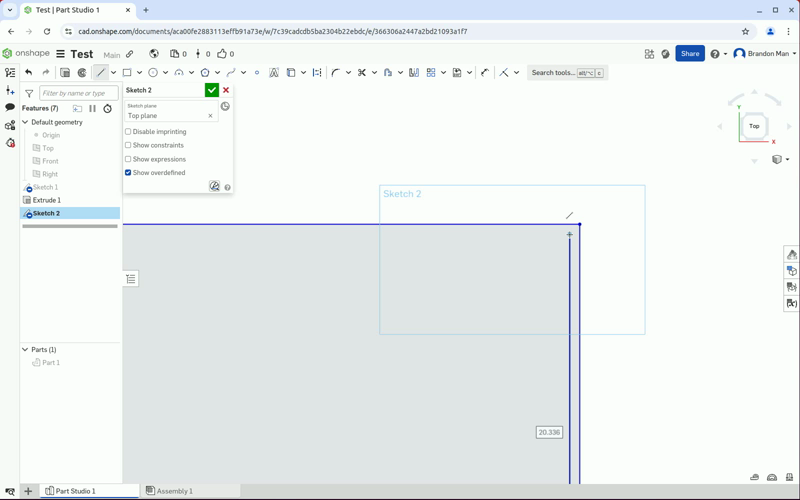
scroll(-6)
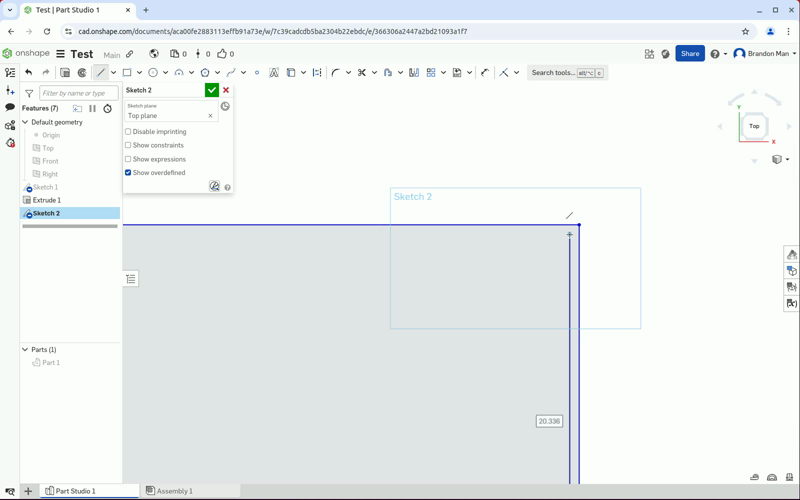
scroll(-6)
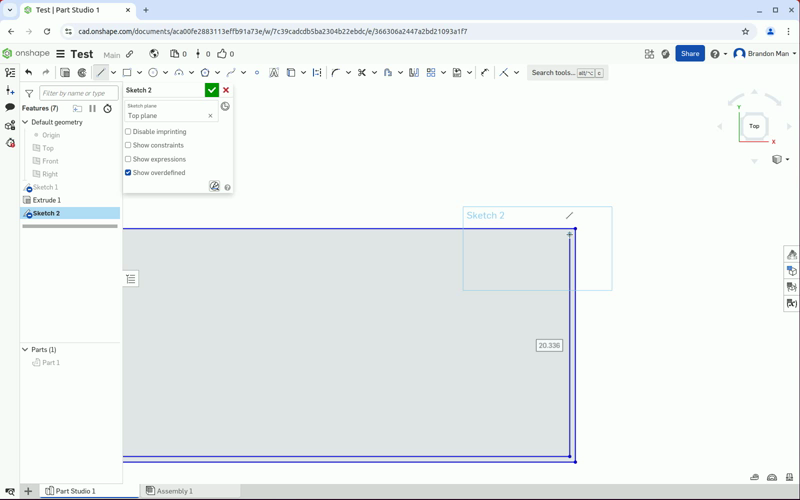
scroll(-6)
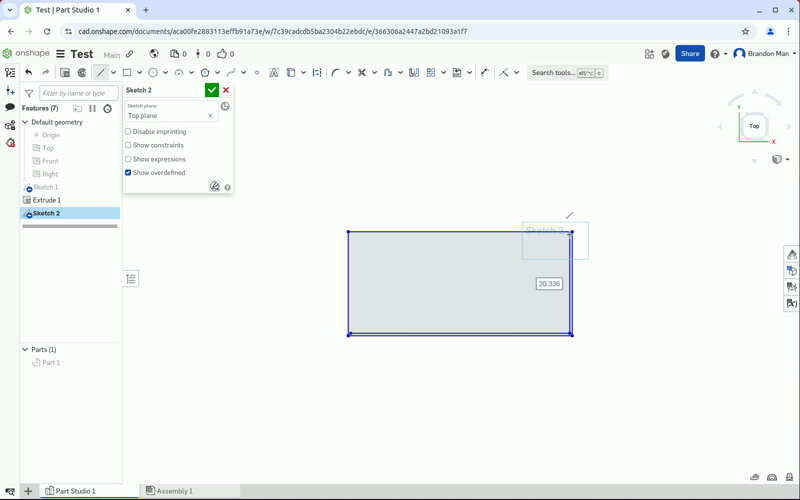
key_up(shift)
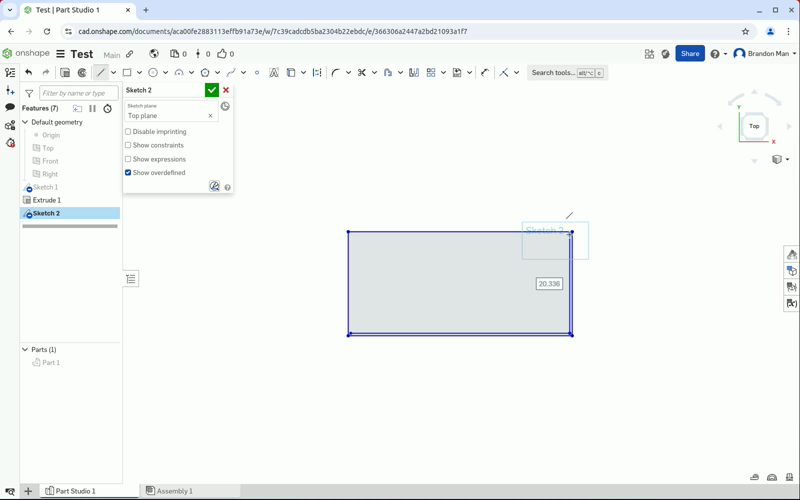
key_down(shift)
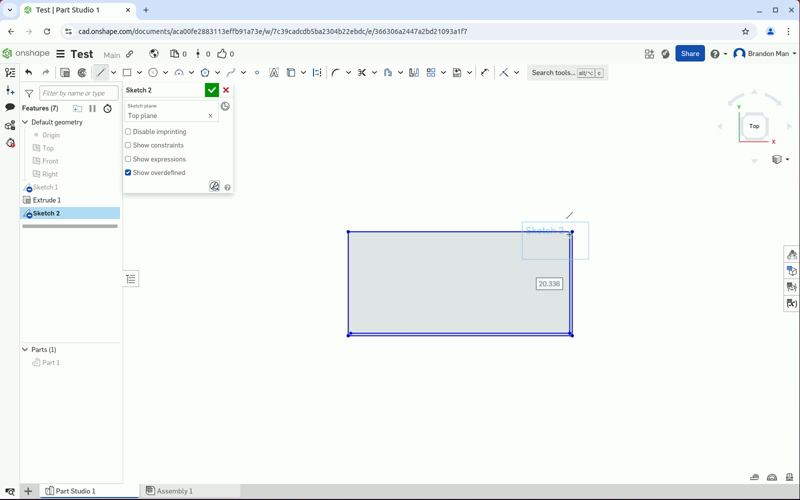
mouse_move(350, 234)
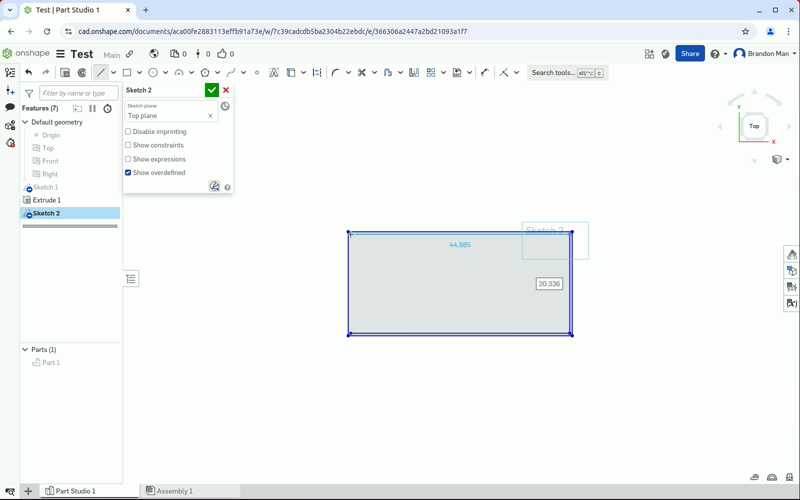
scroll(6)
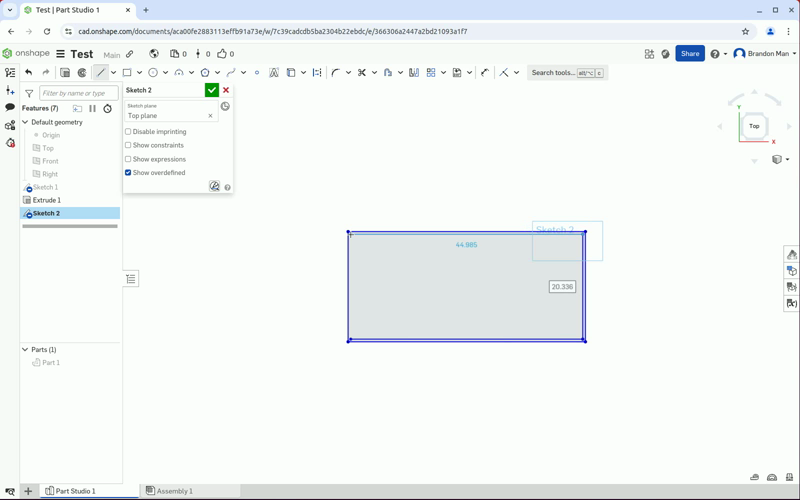
scroll(6)
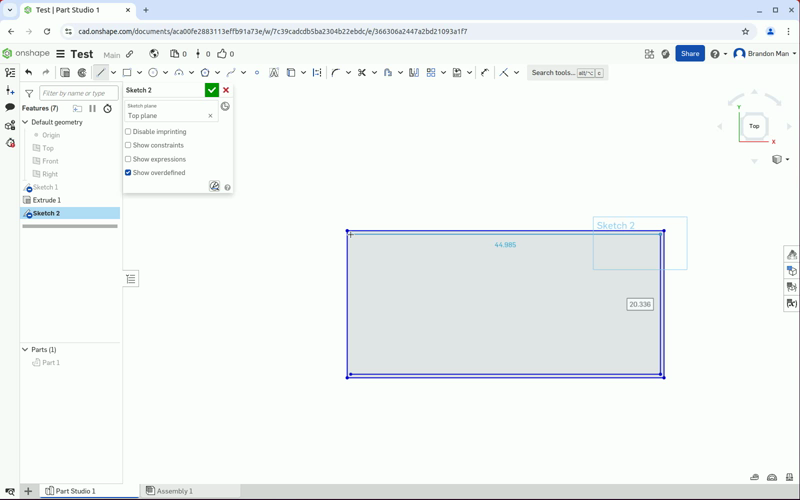
scroll(6)
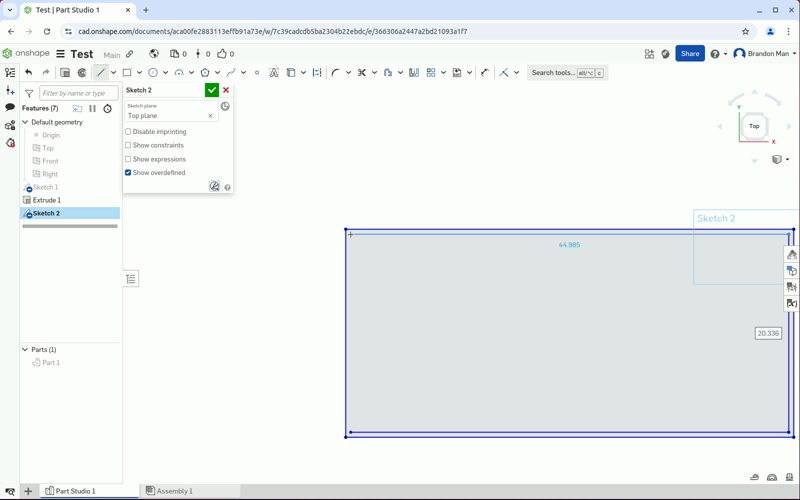
scroll(6)
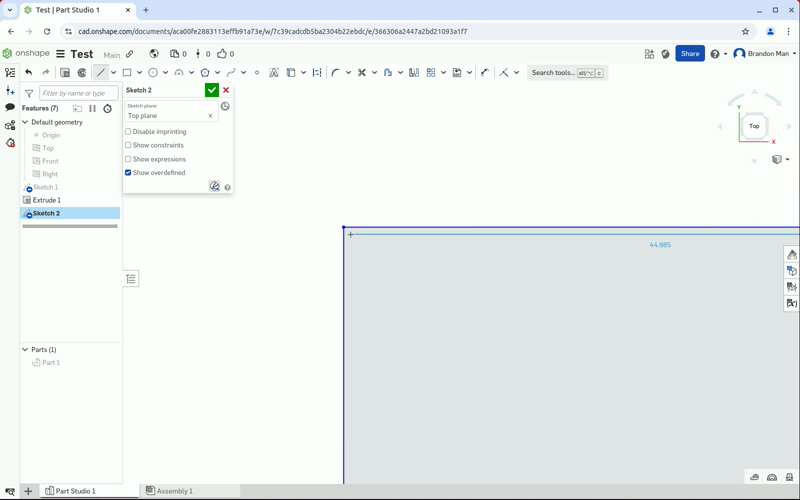
scroll(6)
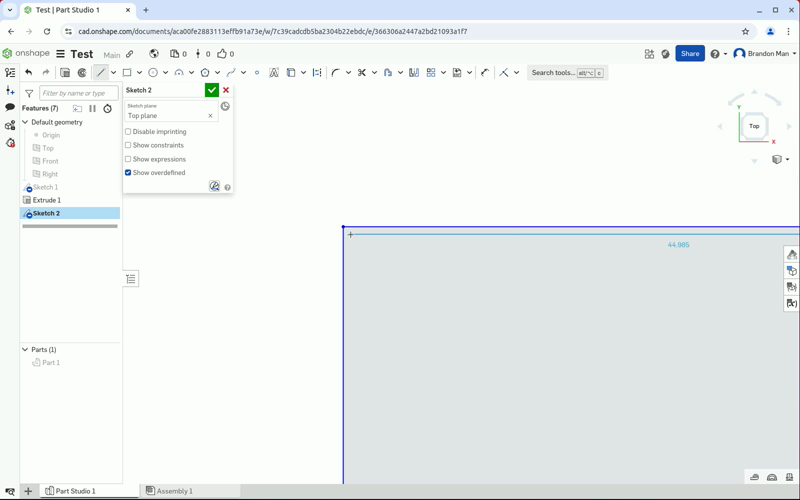
scroll(6)
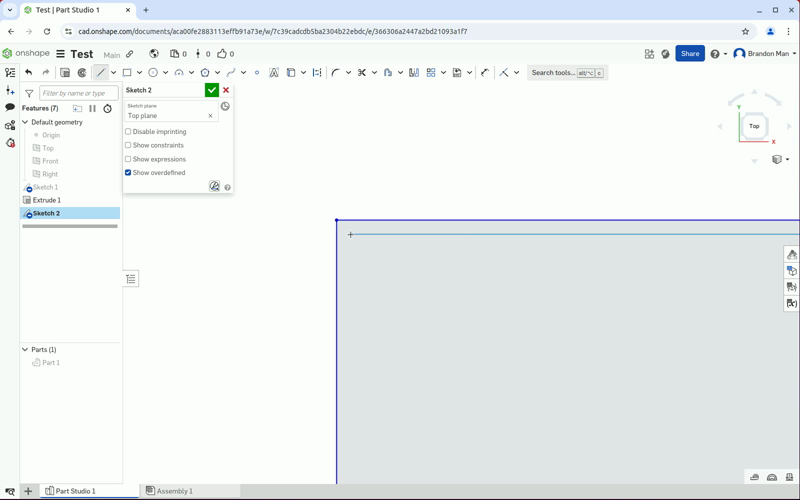
scroll(6)
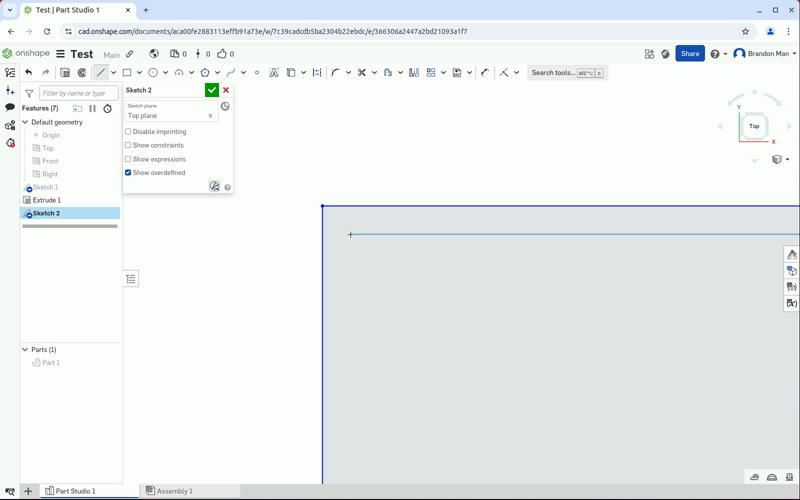
click(350, 234)
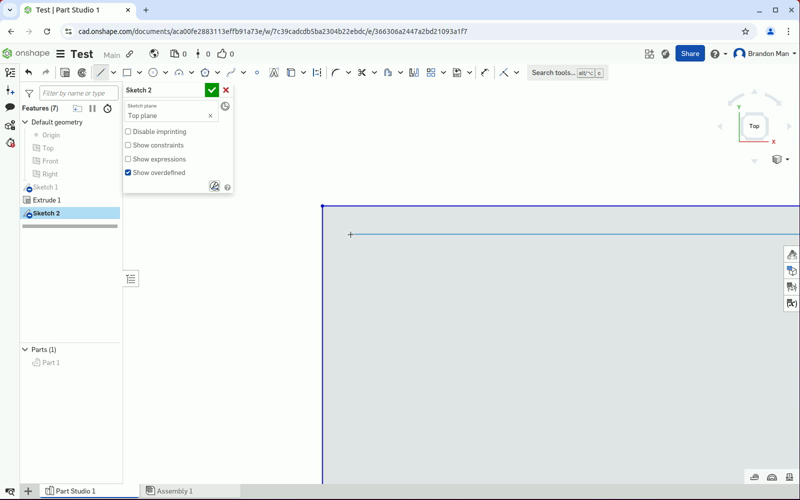
scroll(-6)
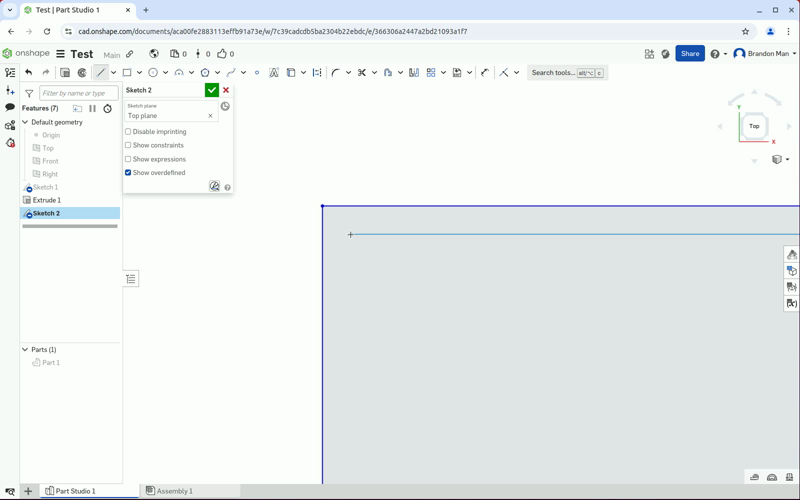
scroll(-6)
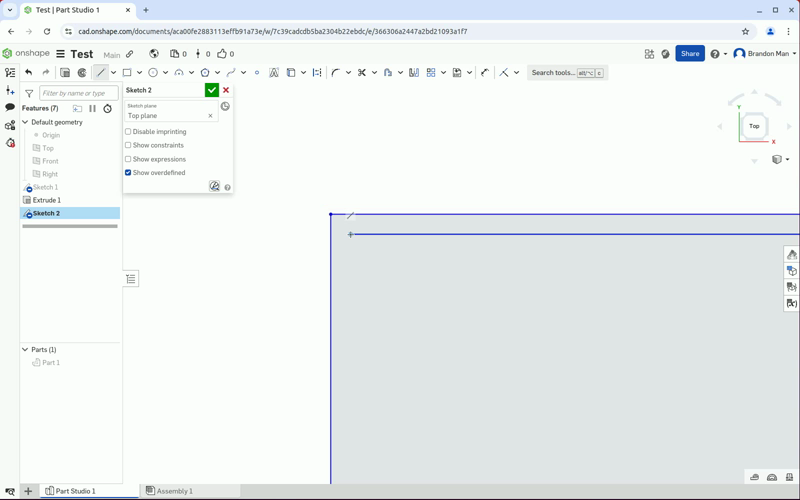
scroll(-6)
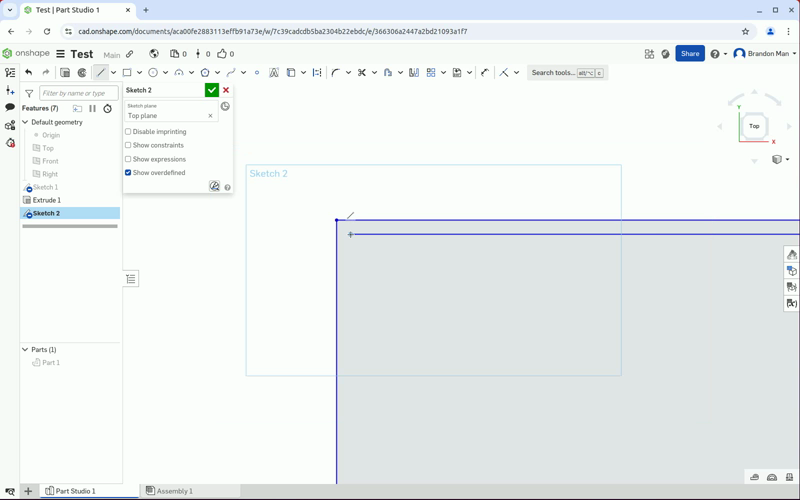
scroll(-6)
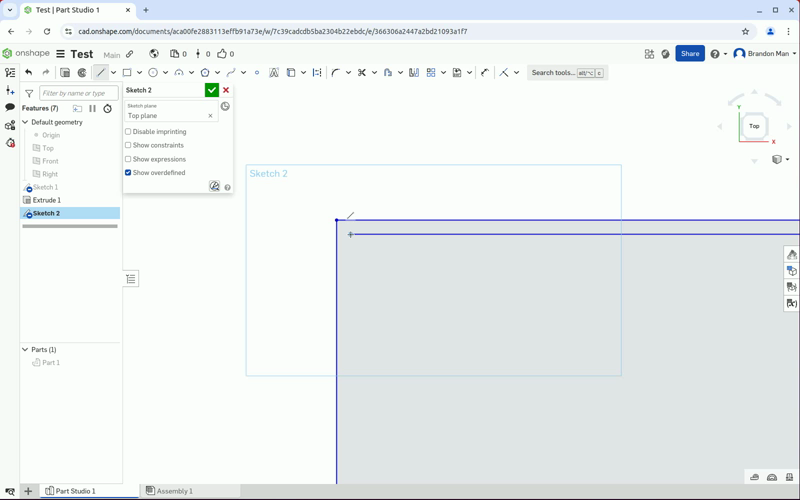
scroll(-6)
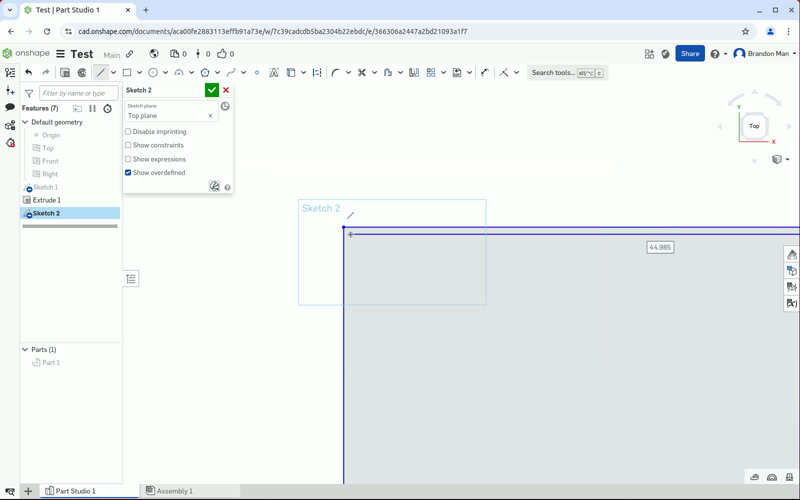
scroll(-6)
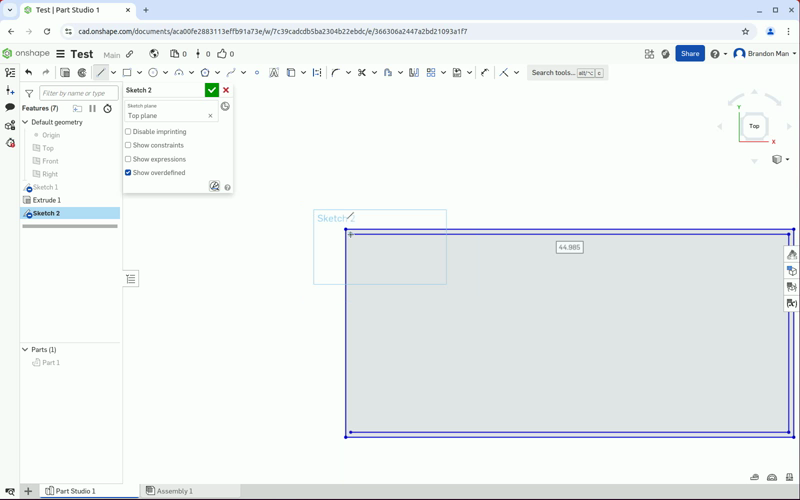
scroll(-6)
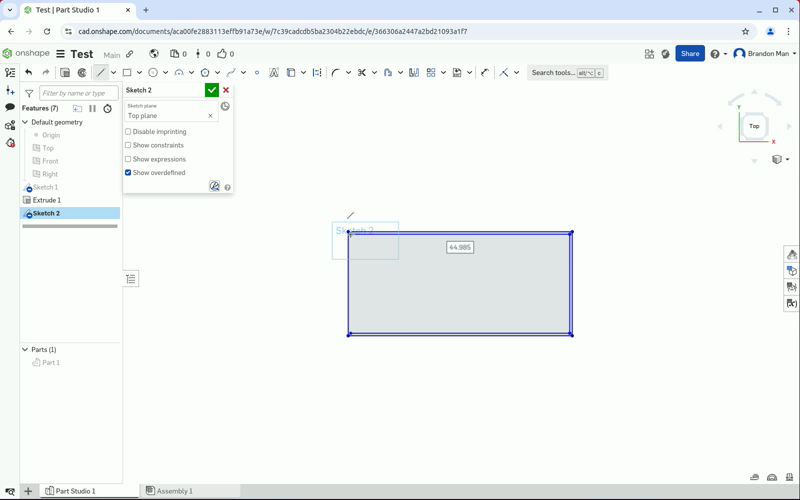
key_up(shift)
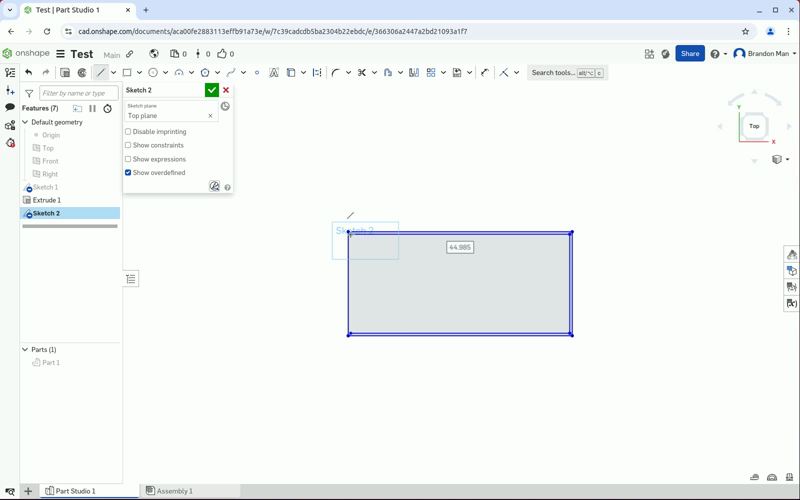
key_down(shift)
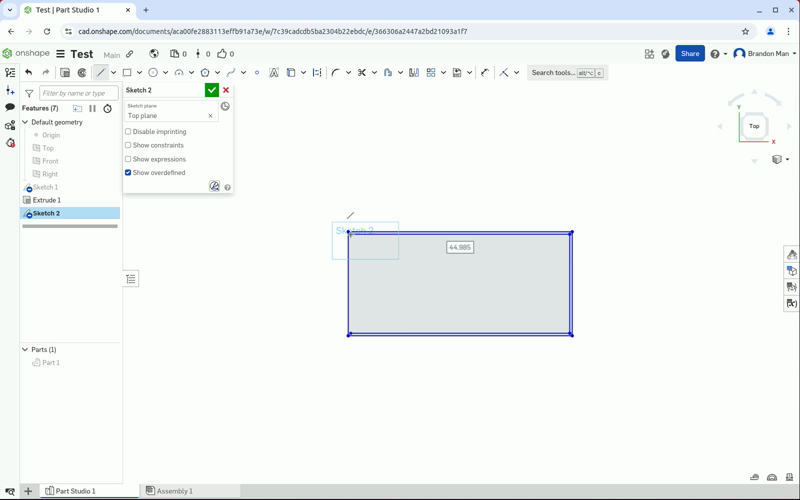
mouse_move(350, 333)
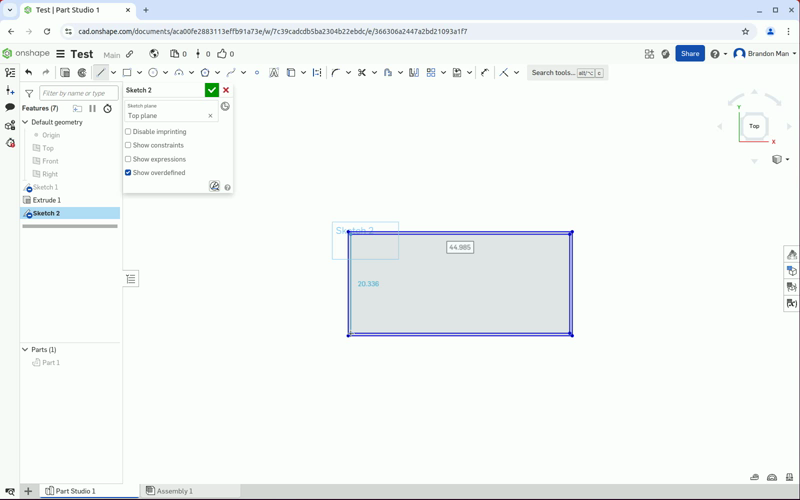
scroll(6)
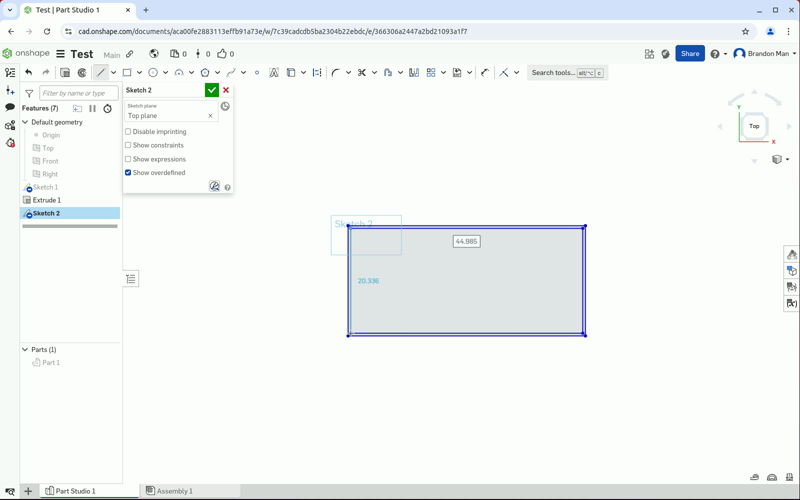
scroll(6)
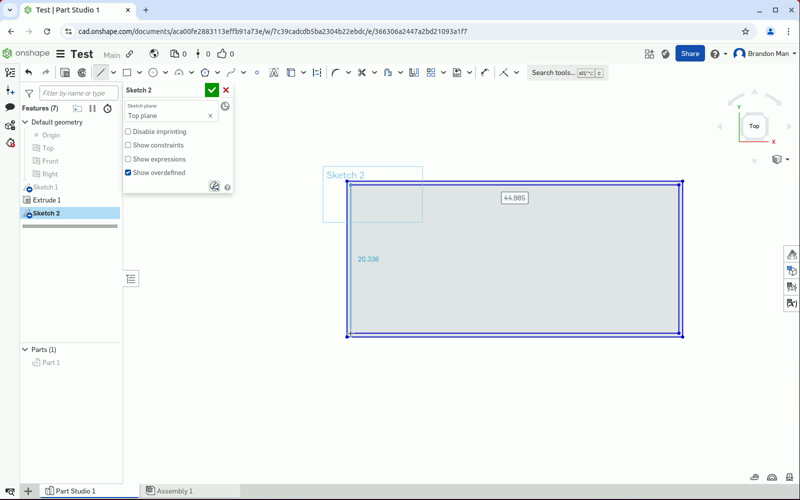
scroll(6)
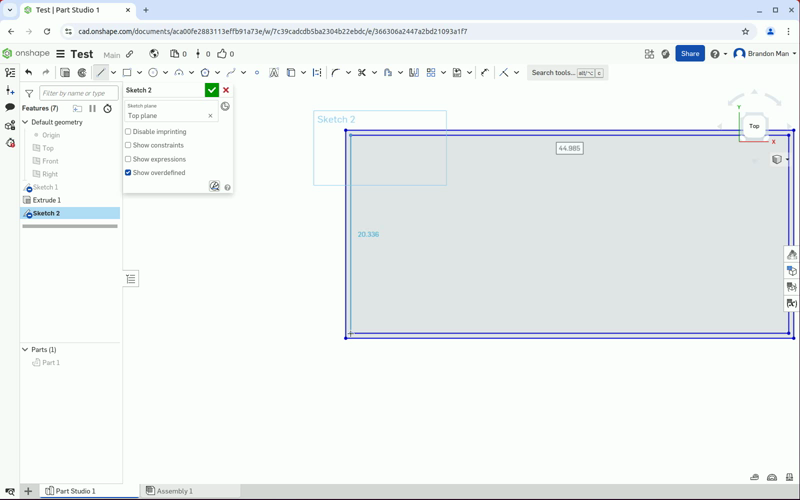
scroll(6)
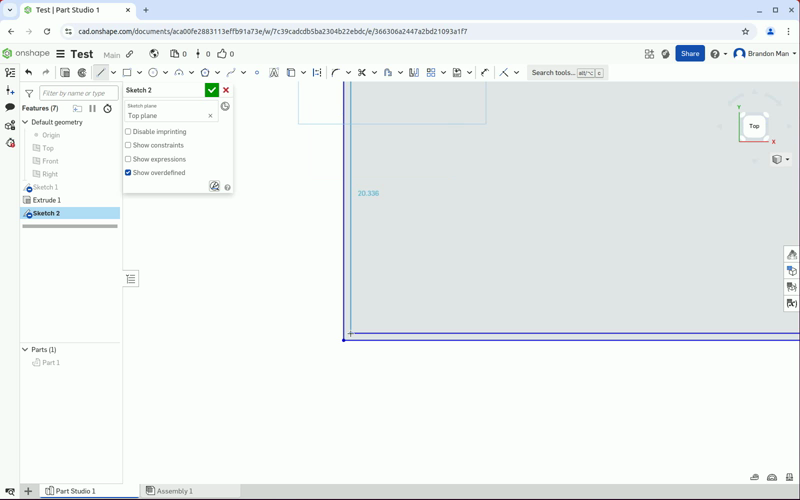
scroll(6)
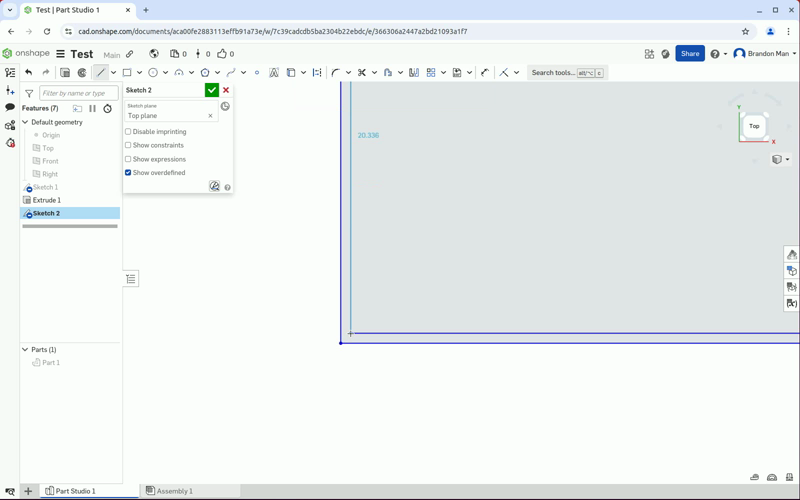
scroll(6)
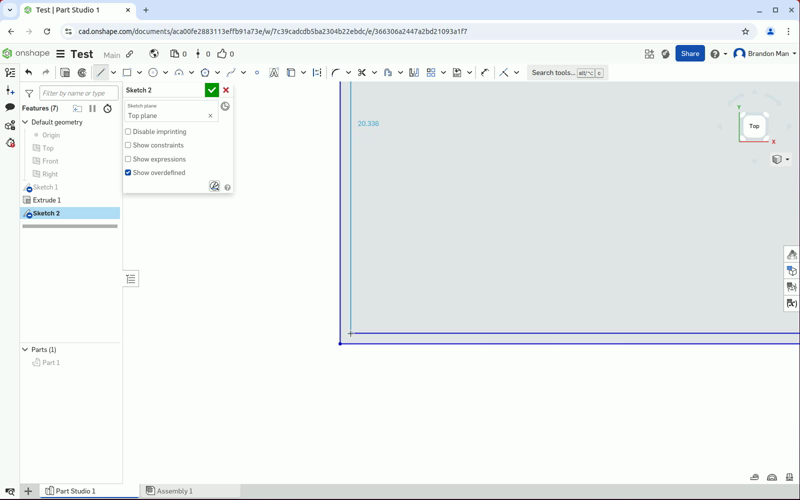
scroll(6)
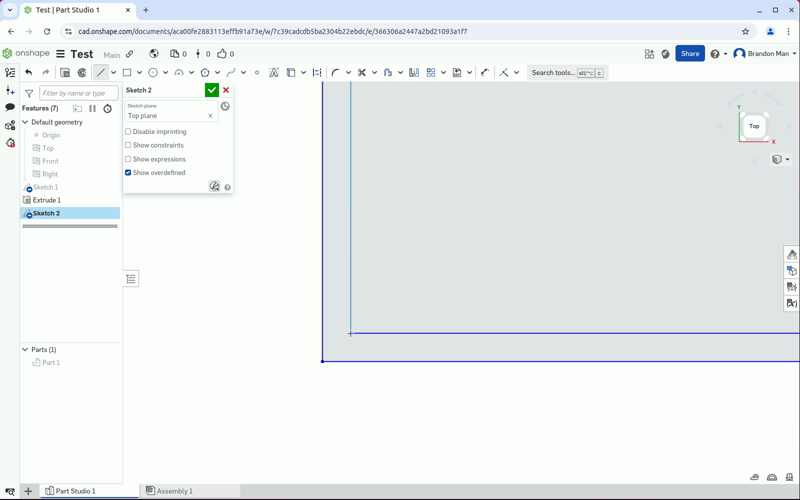
key_up(shift)
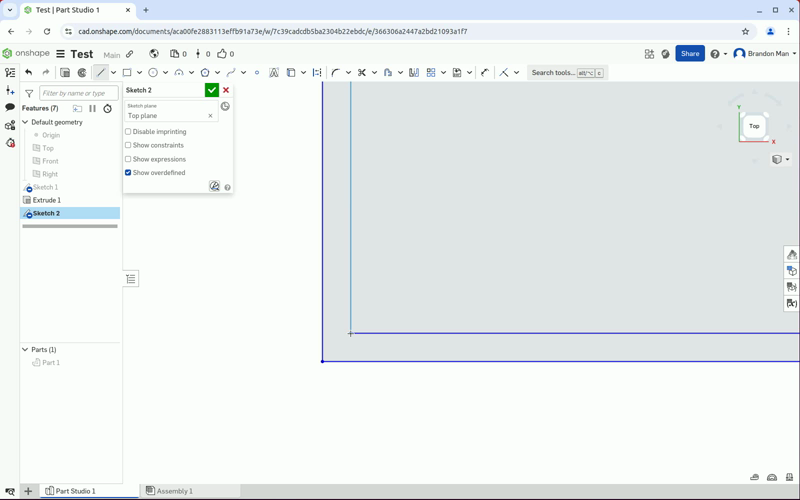
click(350, 333)
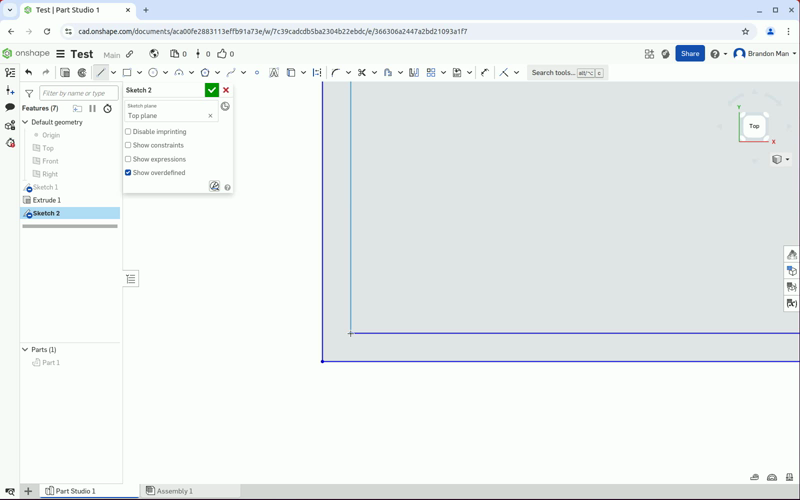
scroll(-6)
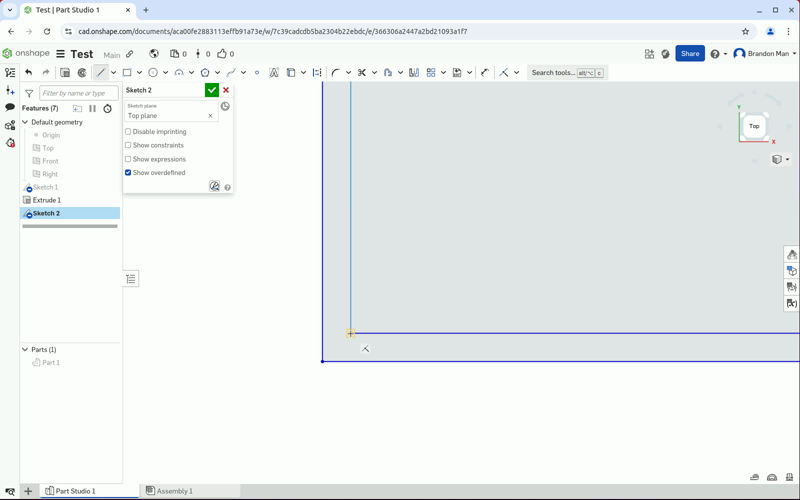
scroll(-6)
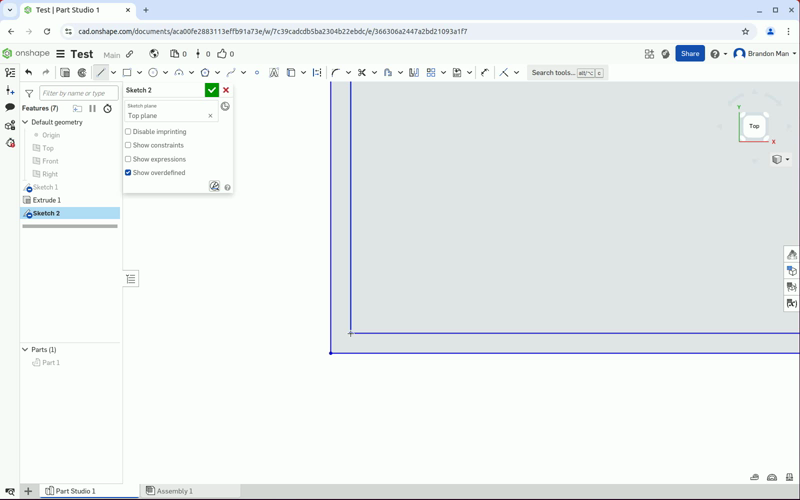
scroll(-6)
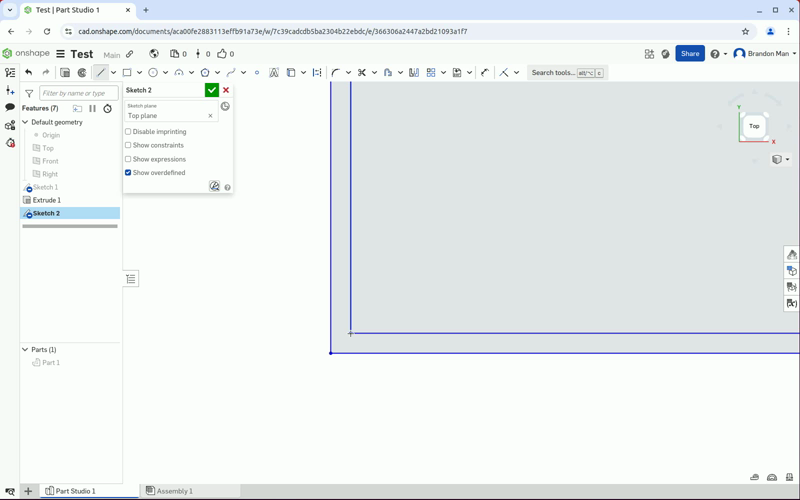
scroll(-6)
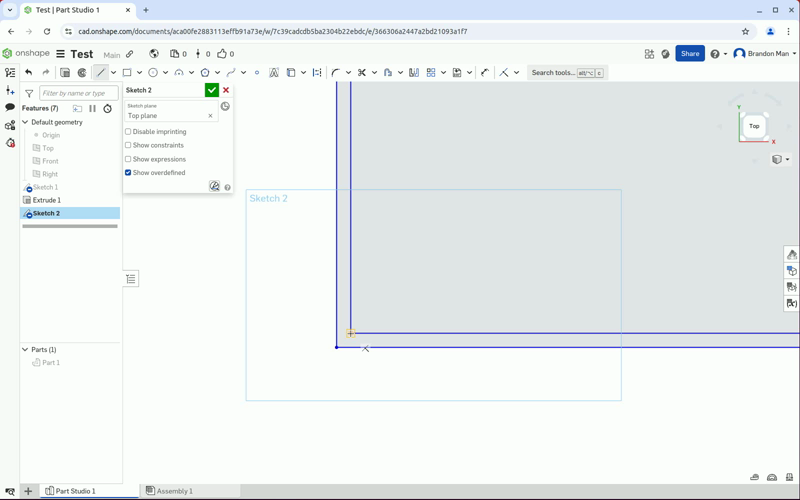
scroll(-6)
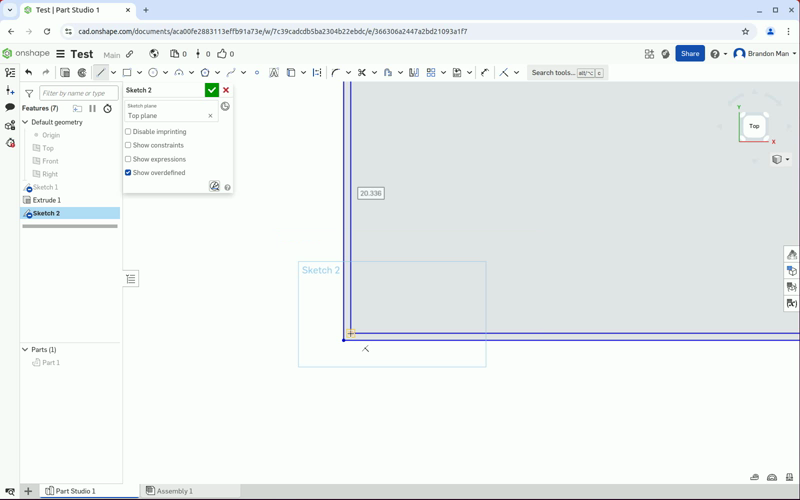
scroll(-6)
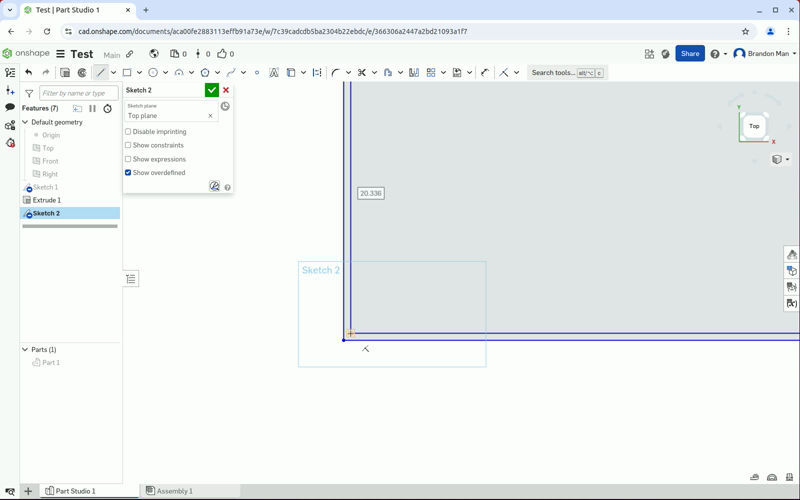
scroll(-6)
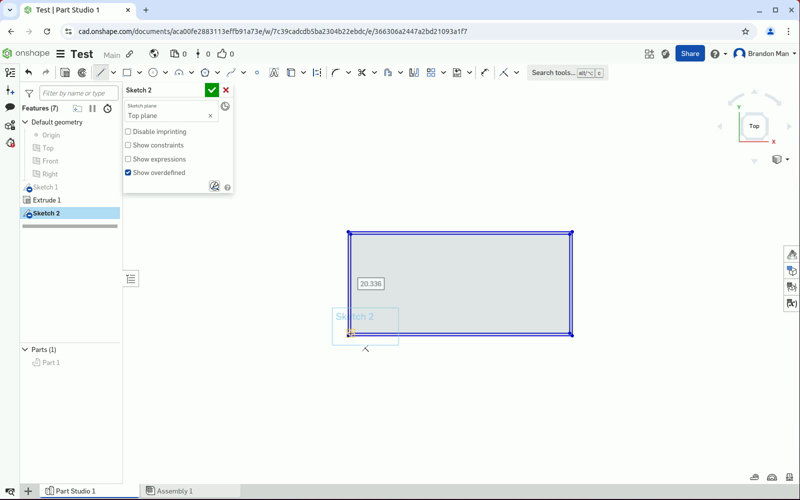
key(esc)
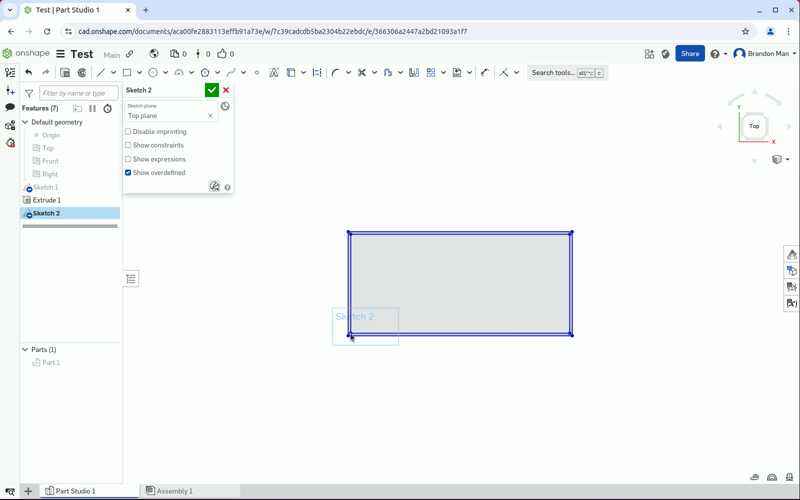
mouse_move(349, 298)
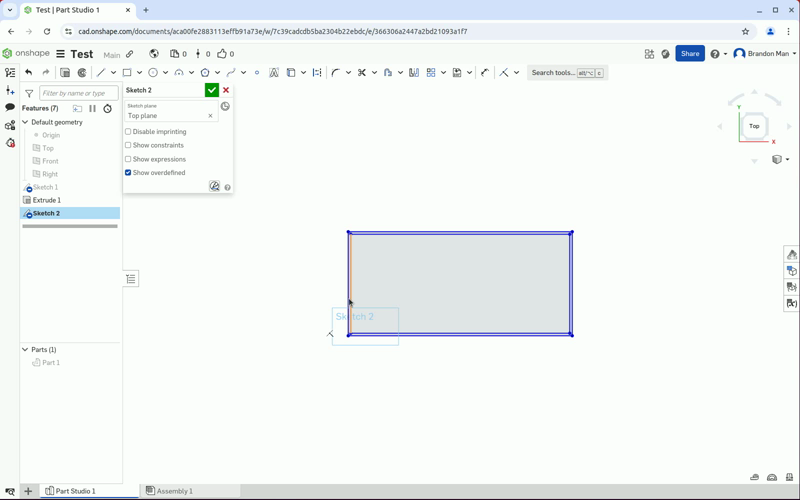
scroll(6)
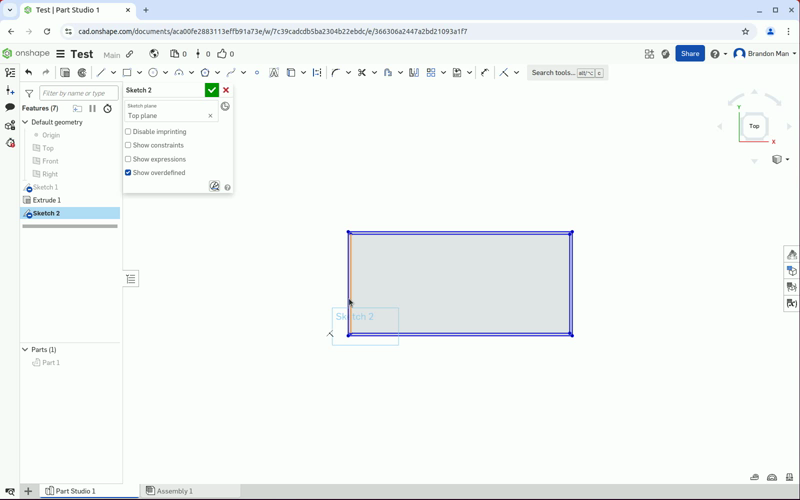
scroll(6)
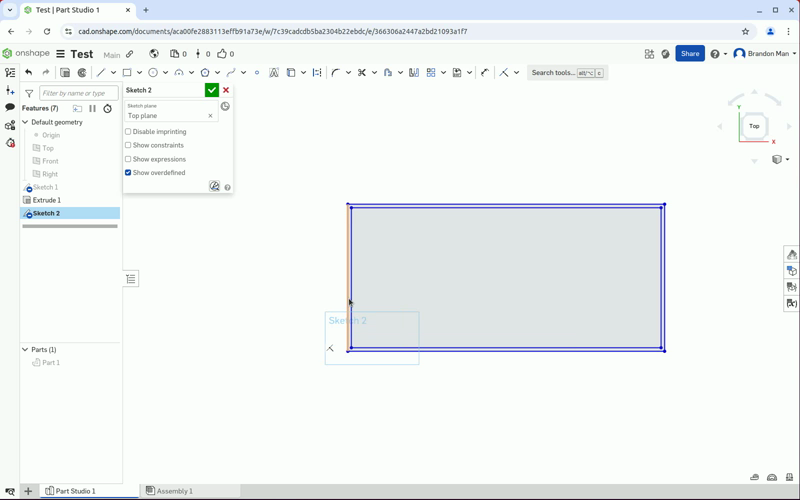
scroll(6)
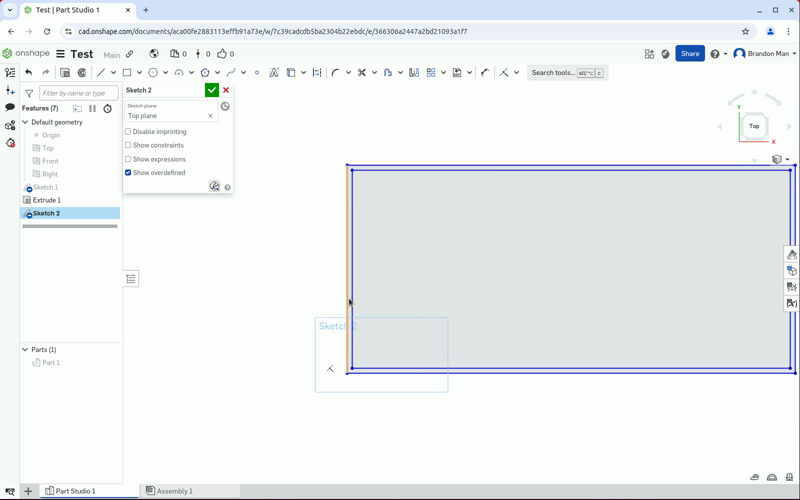
scroll(6)
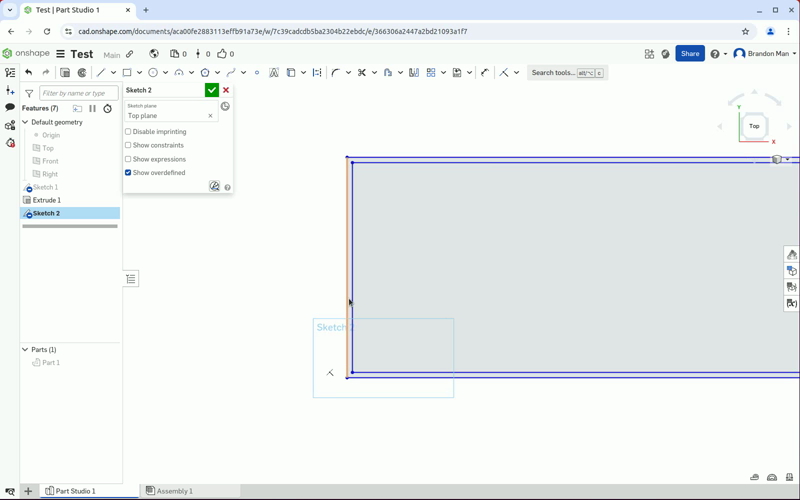
scroll(6)
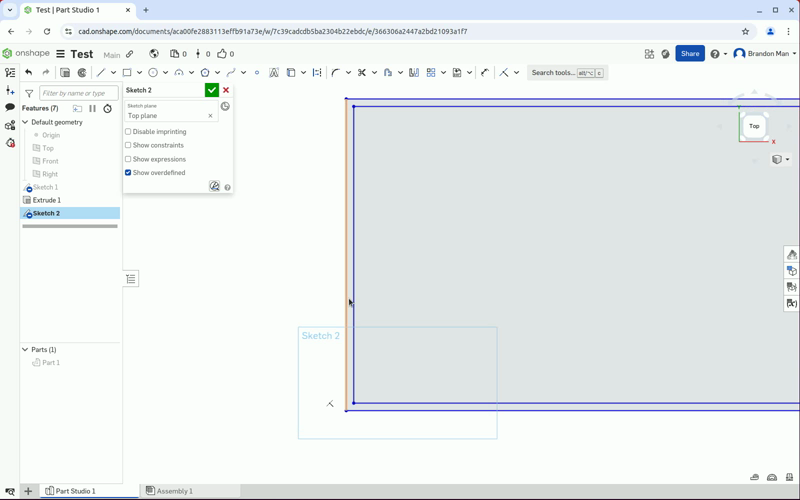
scroll(6)
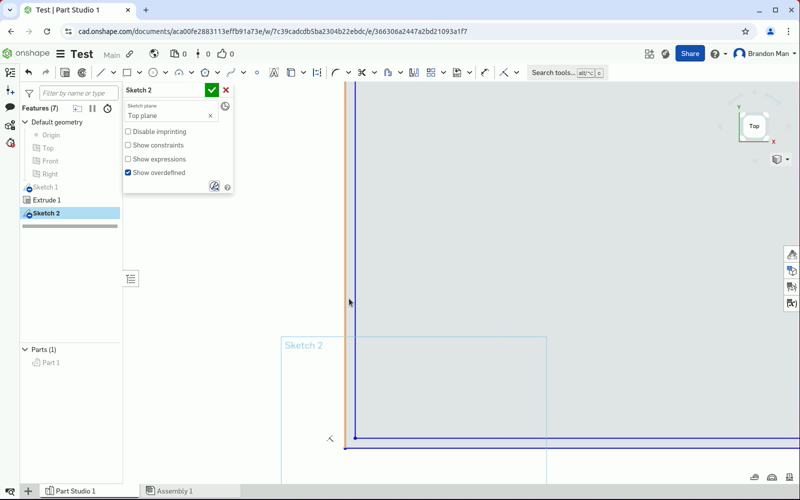
scroll(6)
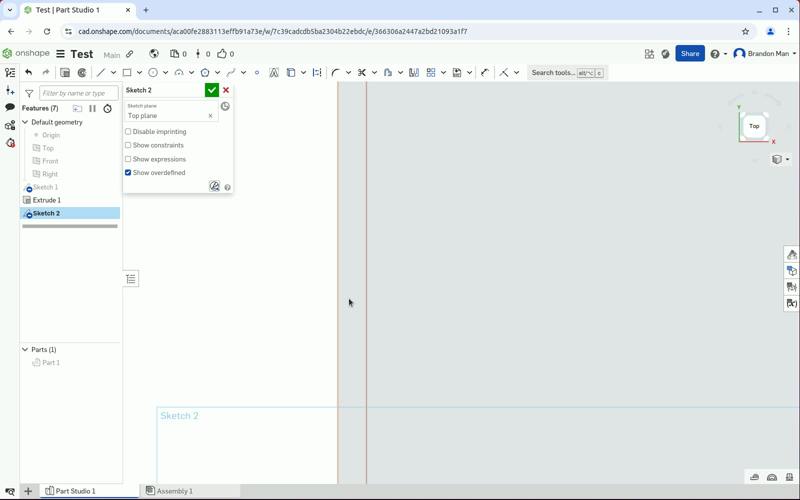
click(349, 298)
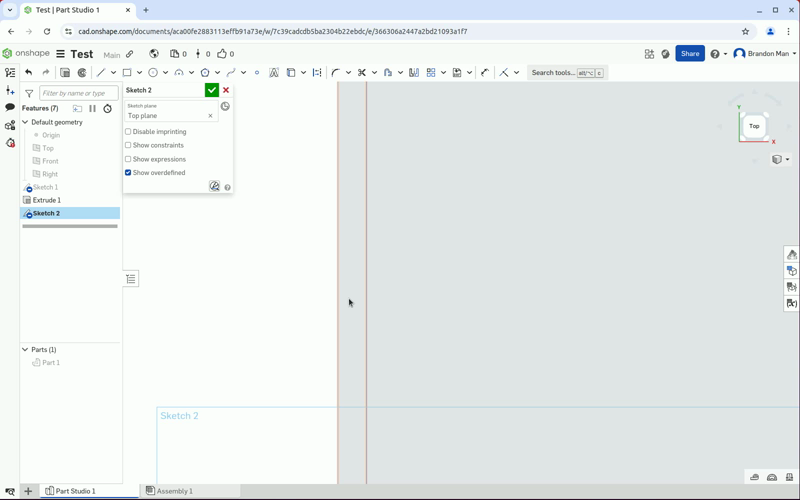
scroll(-6)
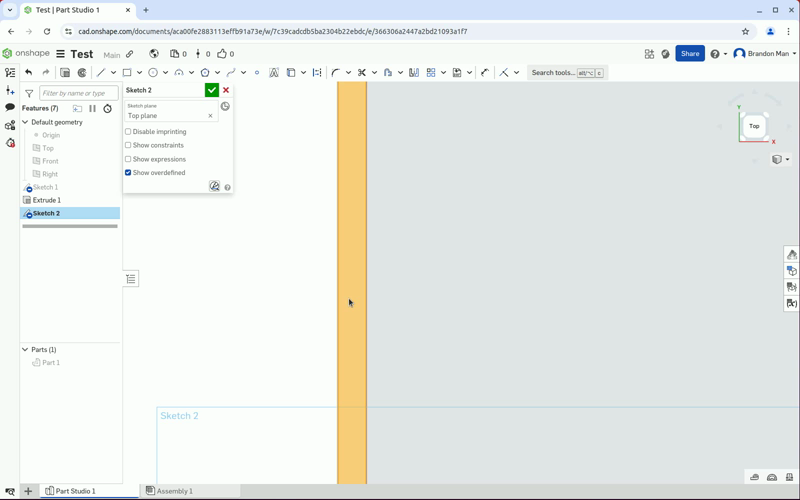
scroll(-6)
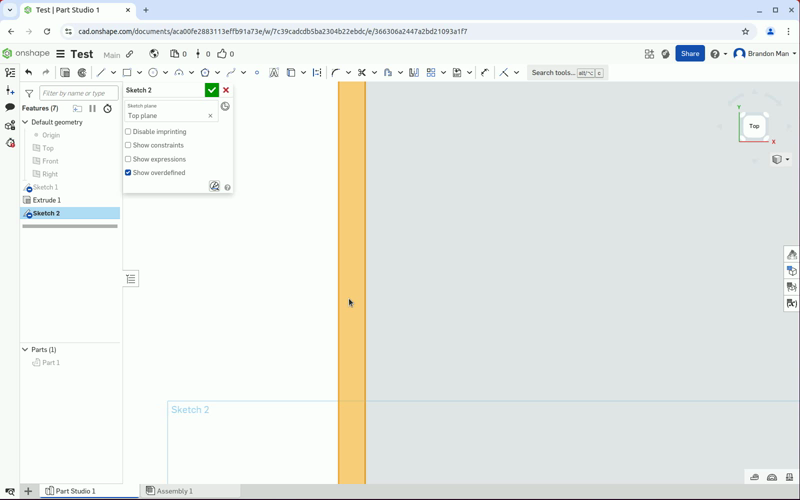
scroll(-6)
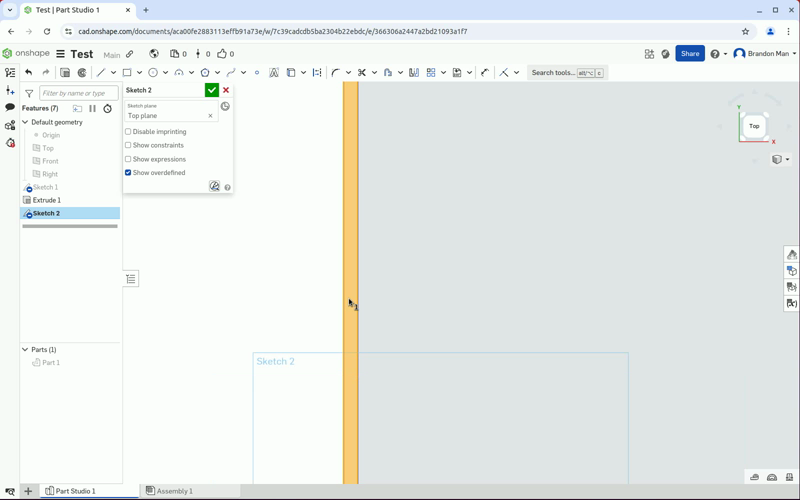
scroll(-6)
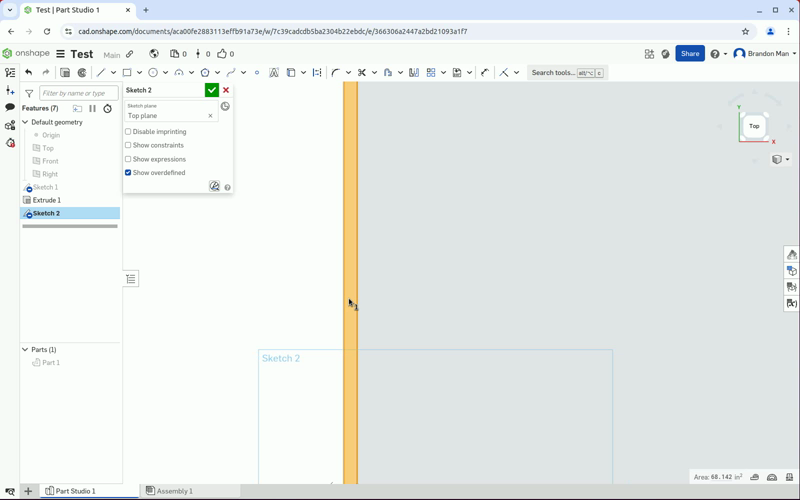
scroll(-6)
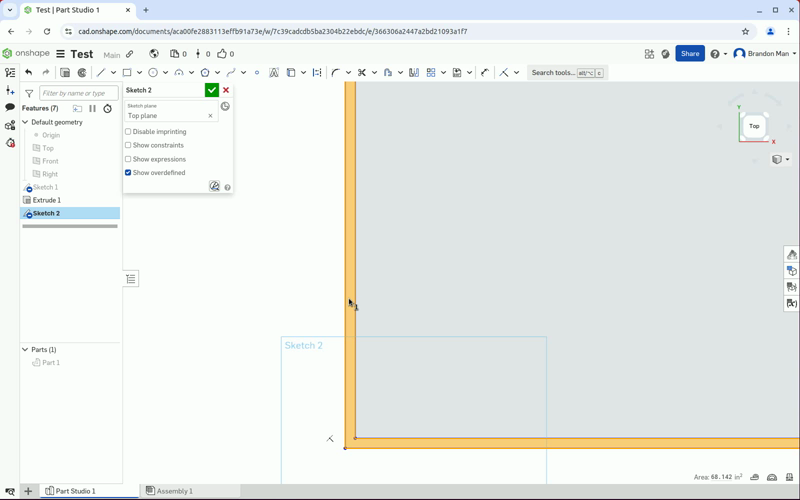
scroll(-6)
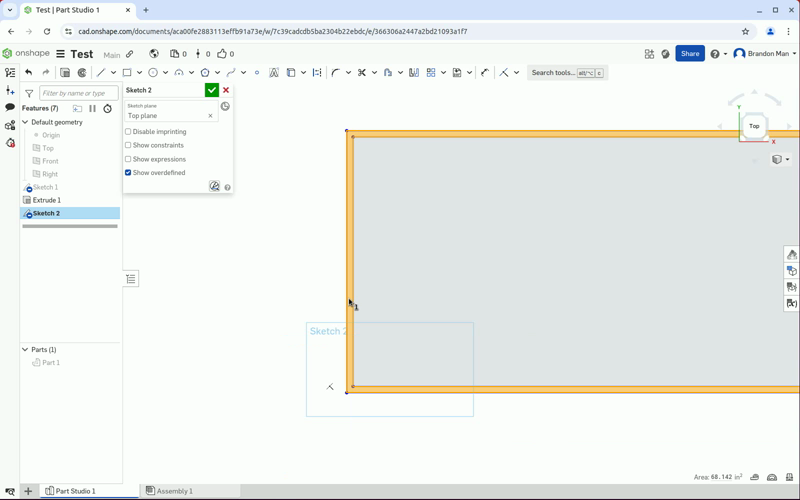
scroll(-6)
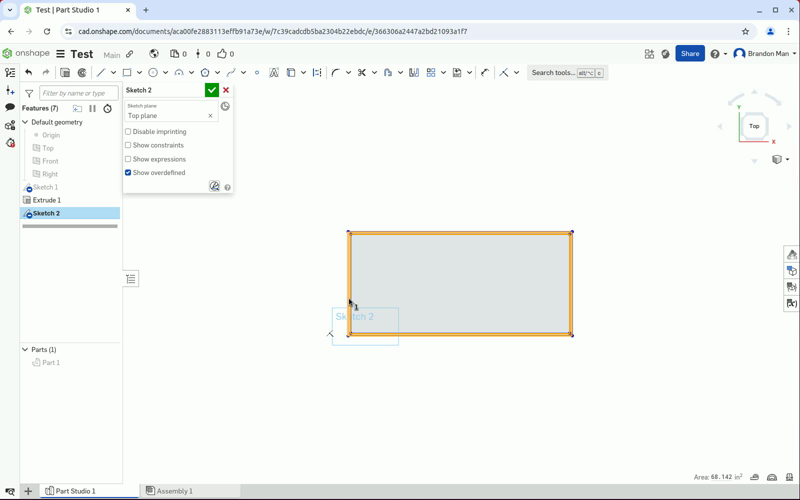
mouse_move(73, 352)
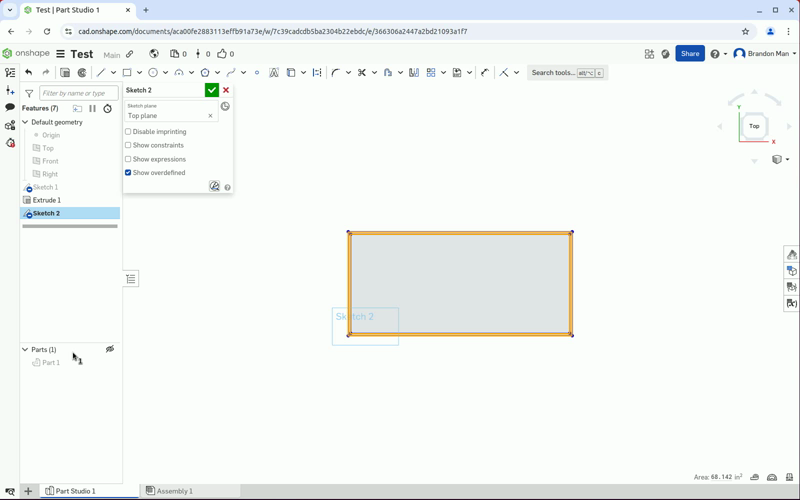
key(shift+y)
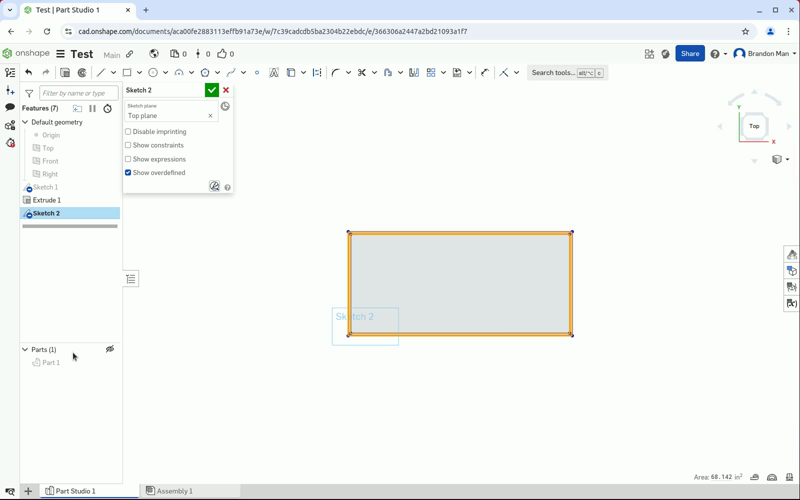
key(shift+e)
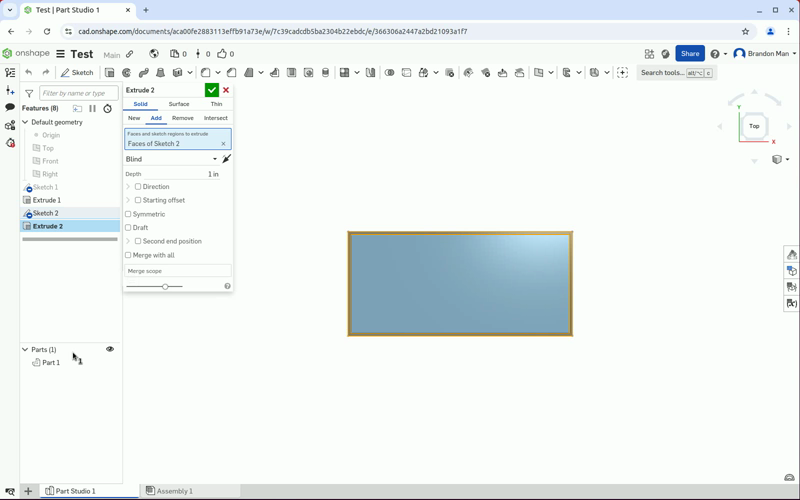
mouse_move(143, 106)
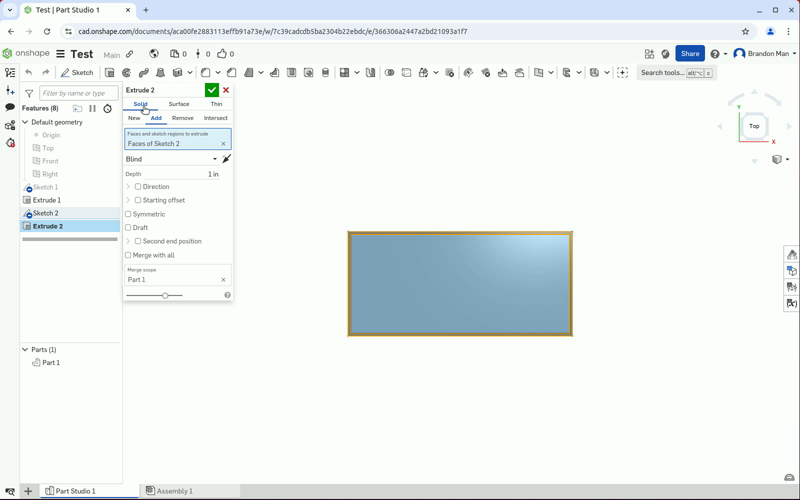
click(143, 106)
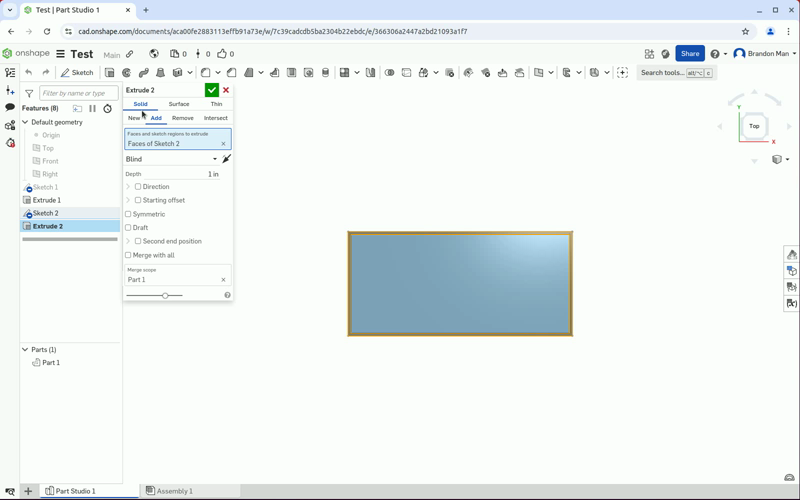
mouse_move(137, 120)
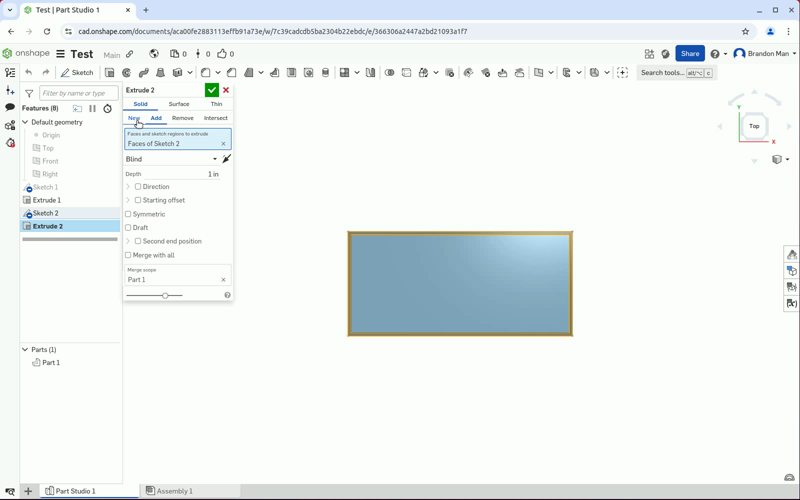
click(137, 120)
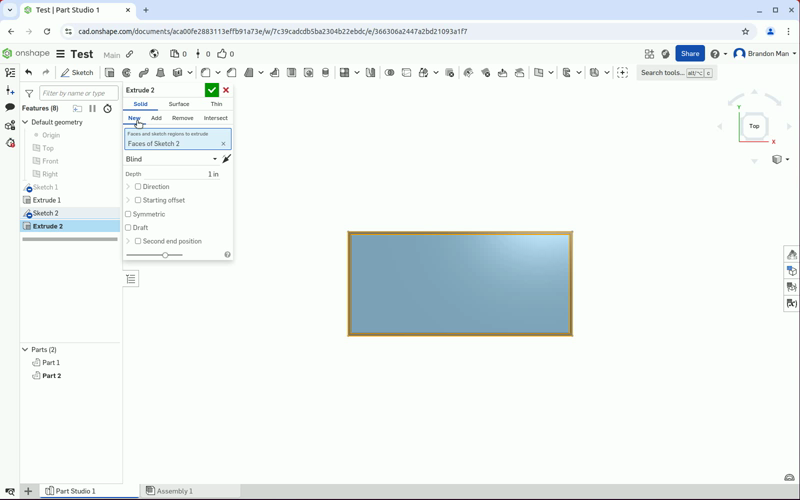
key(tab, 4)
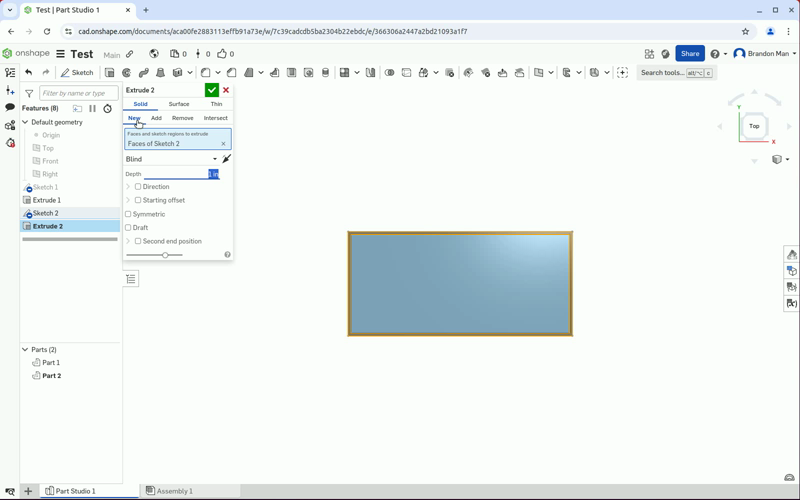
text(1.444)
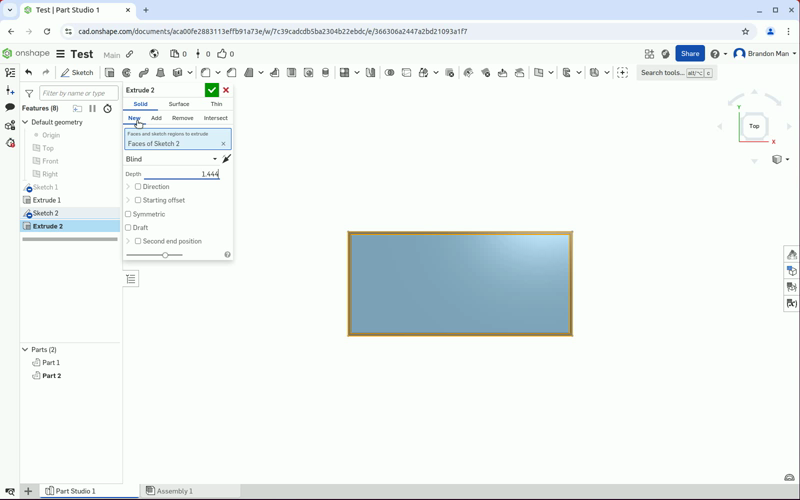
key(enter)
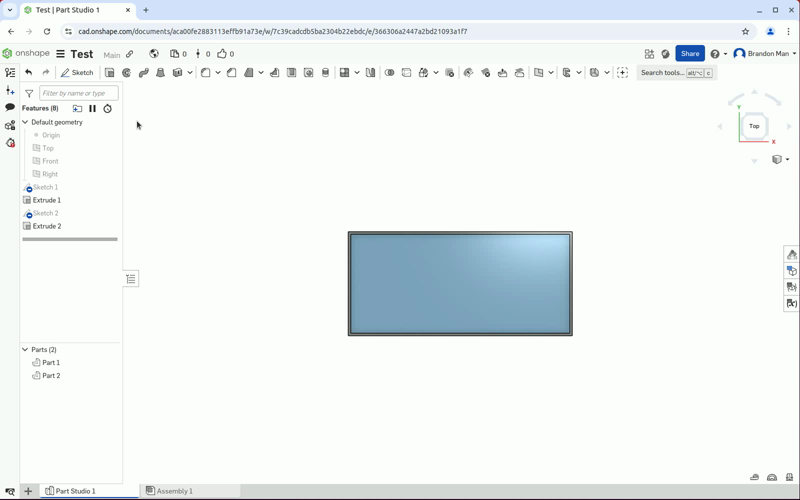
key(shift+h)
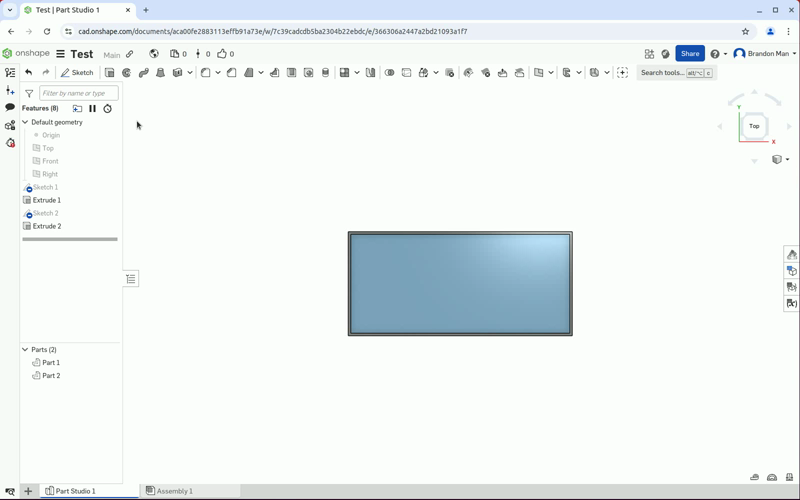
key(shift+h)
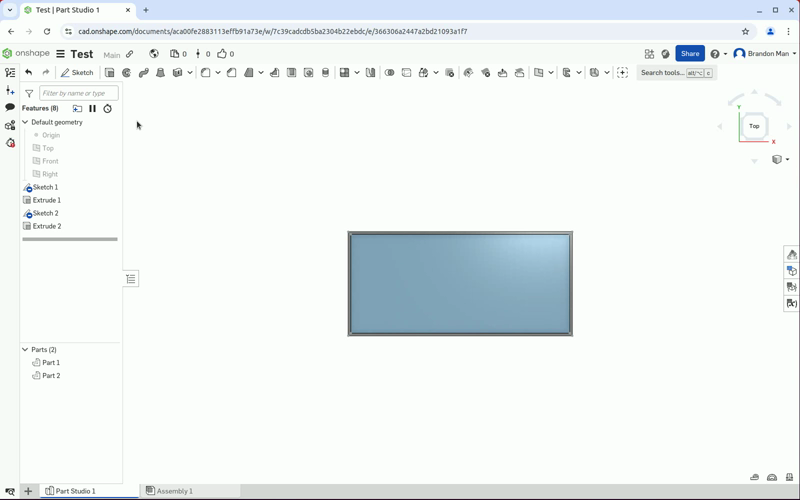
key(shift+7)
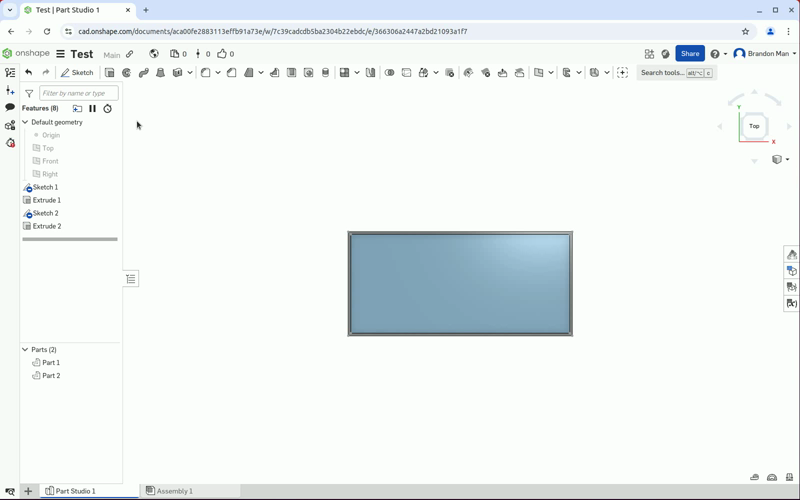
key(up, 3)
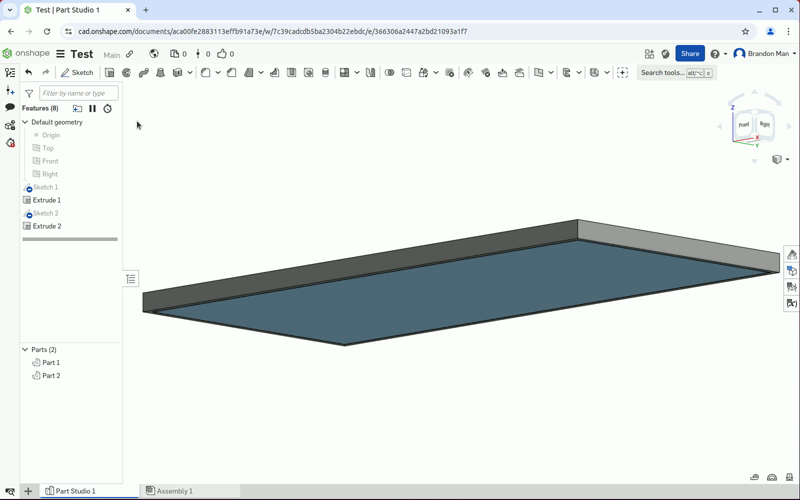
key(left, 3)
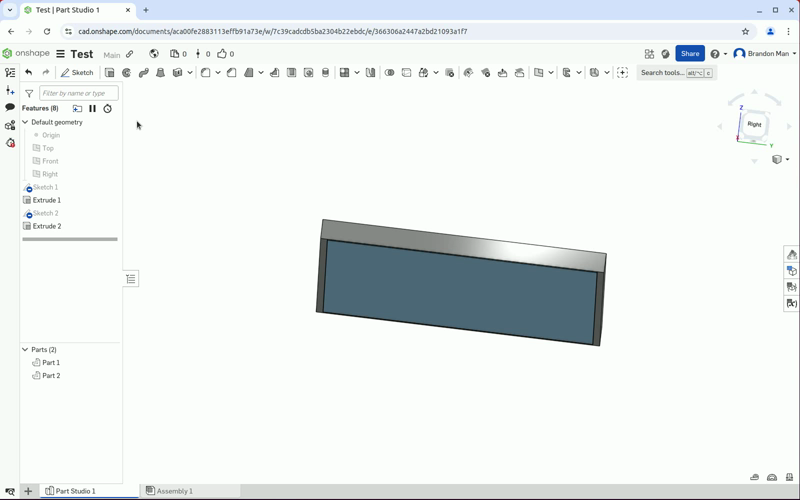
key(right, 3)
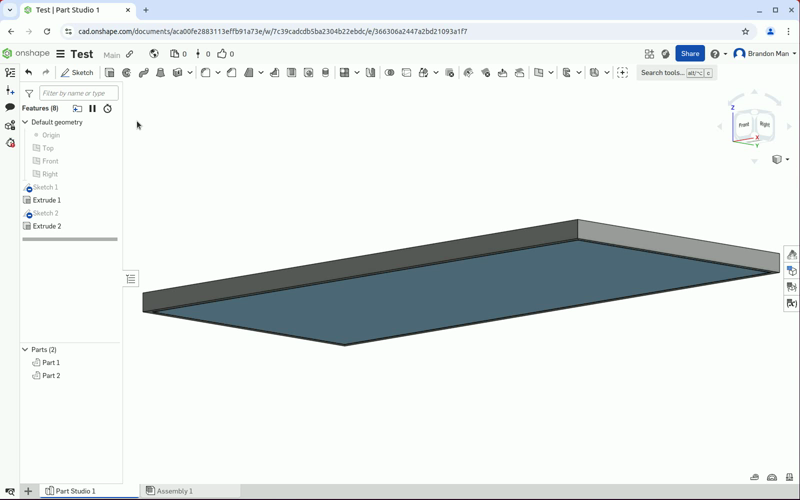
key(down, 3)
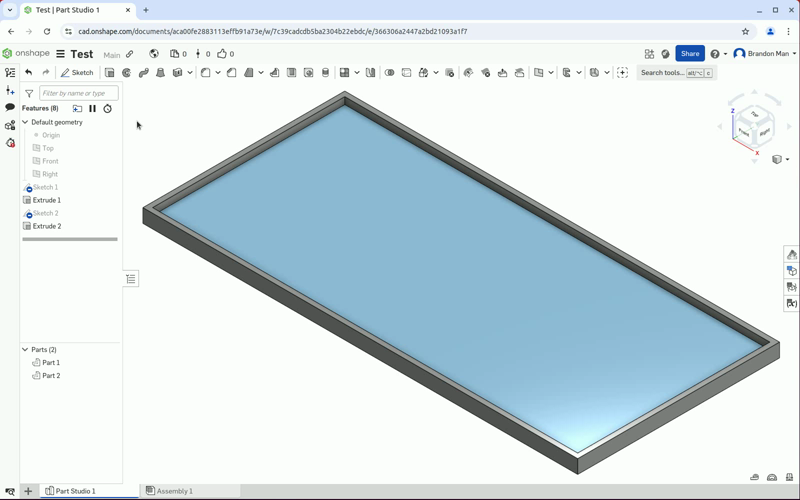
mouse_move(73, 189)
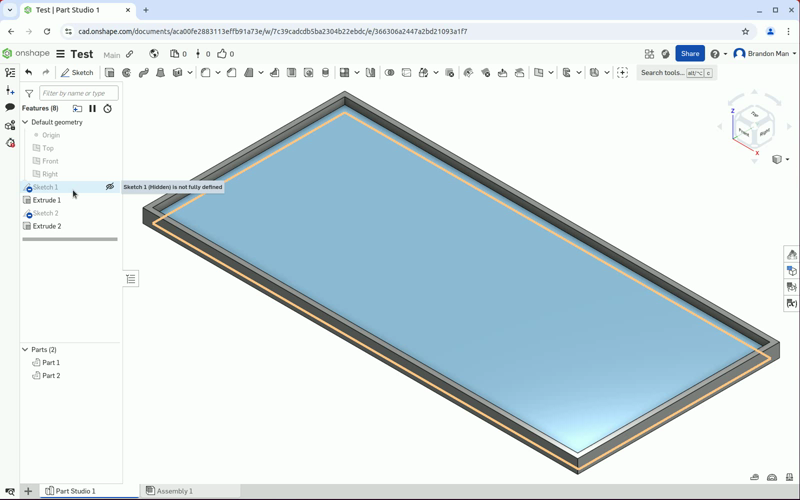
click(73, 189)